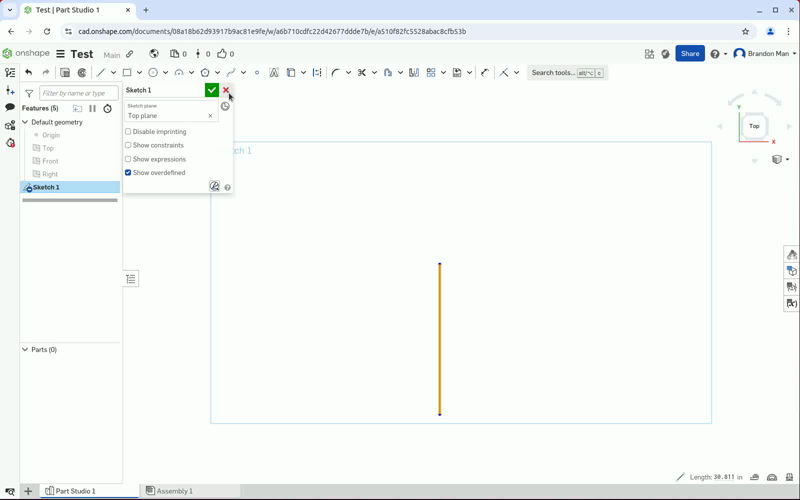
key(shift+h)
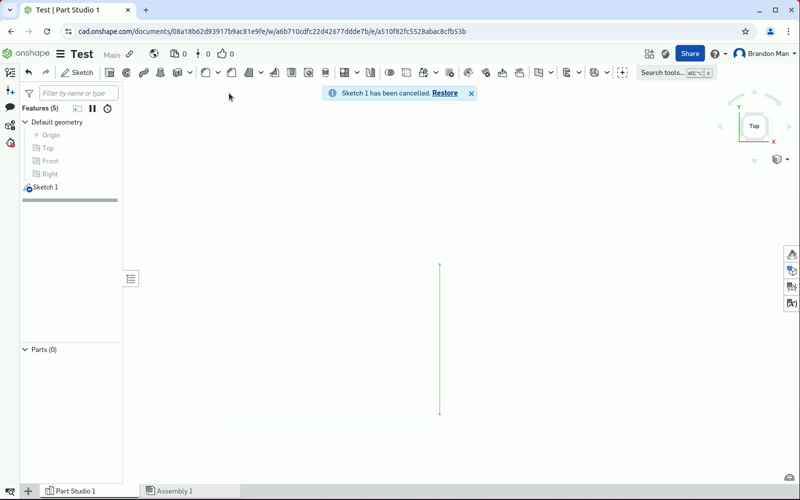
key(shift+s)
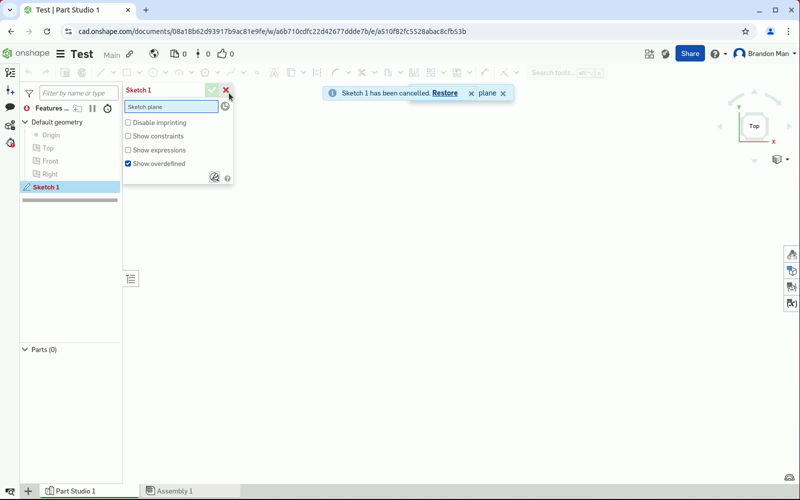
mouse_move(73, 150)
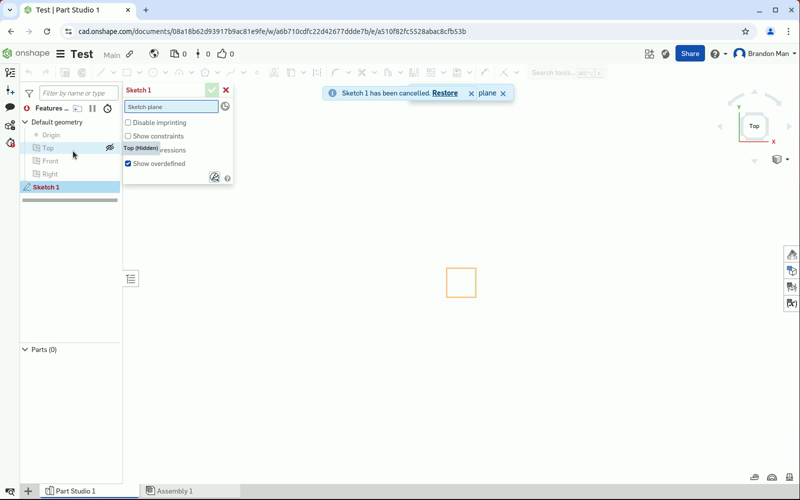
click(73, 150)
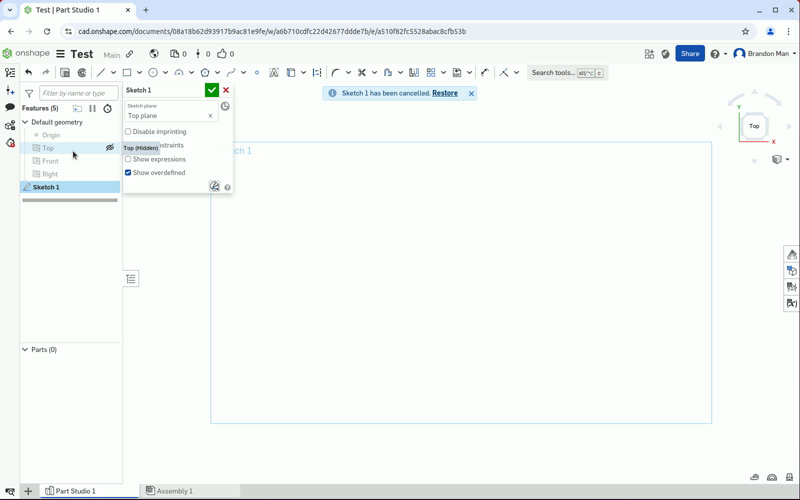
mouse_move(73, 352)
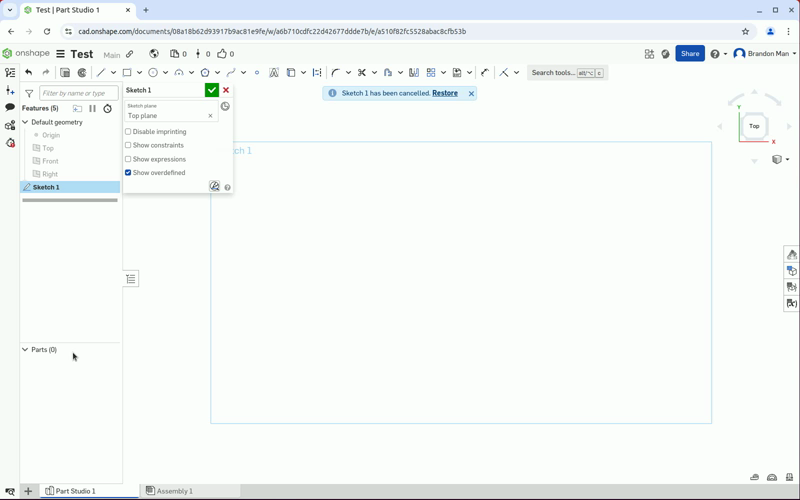
key(y)
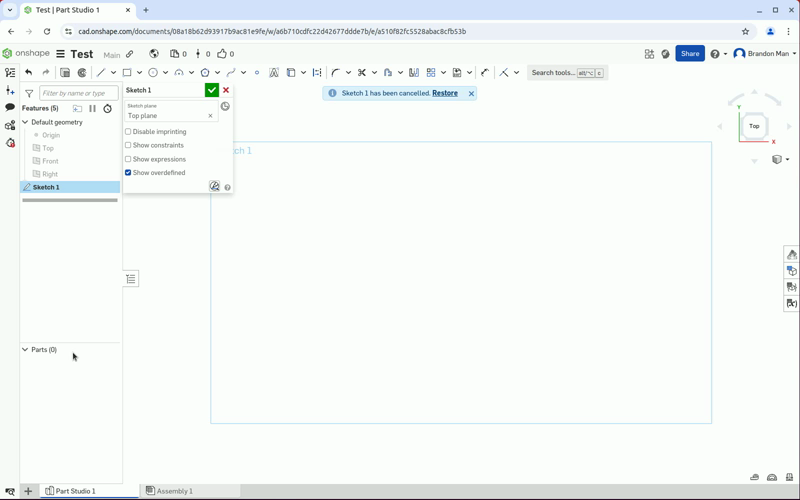
key(l)
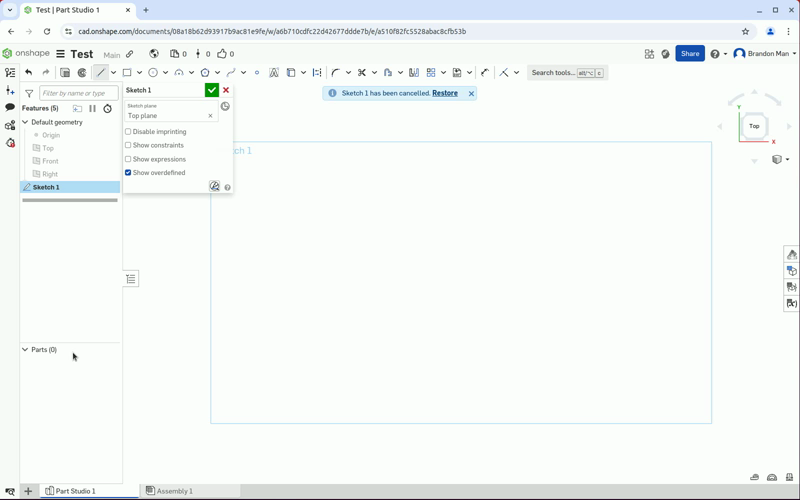
key_down(shift)
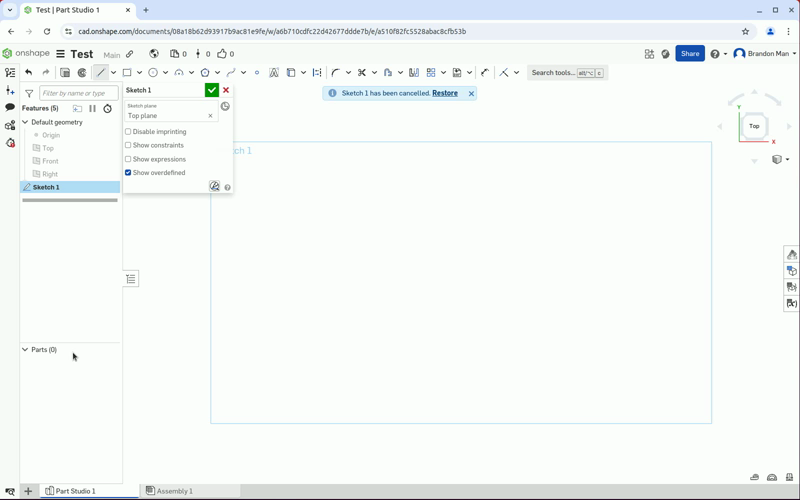
mouse_move(424, 319)
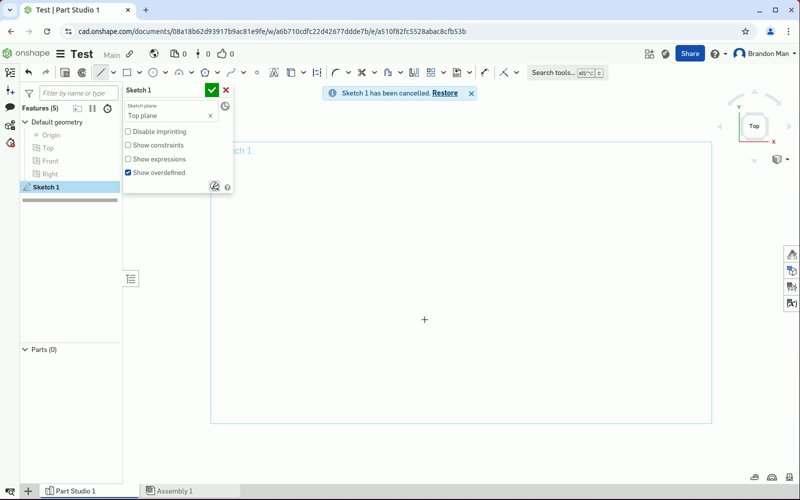
click(424, 319)
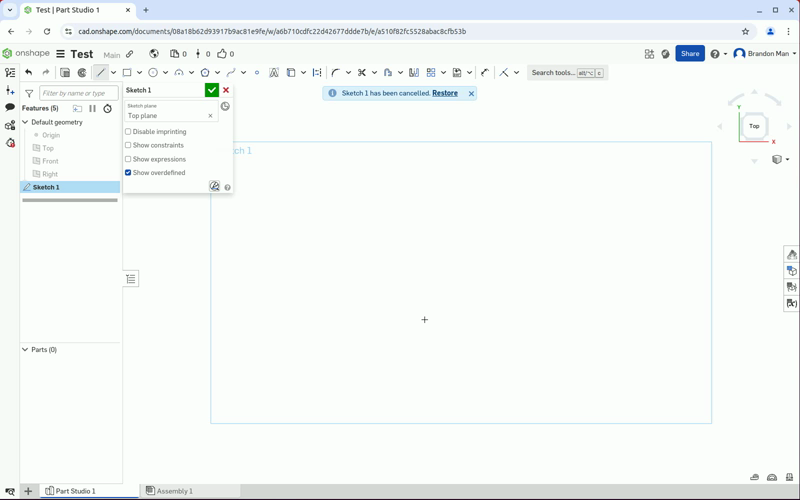
key_up(shift)
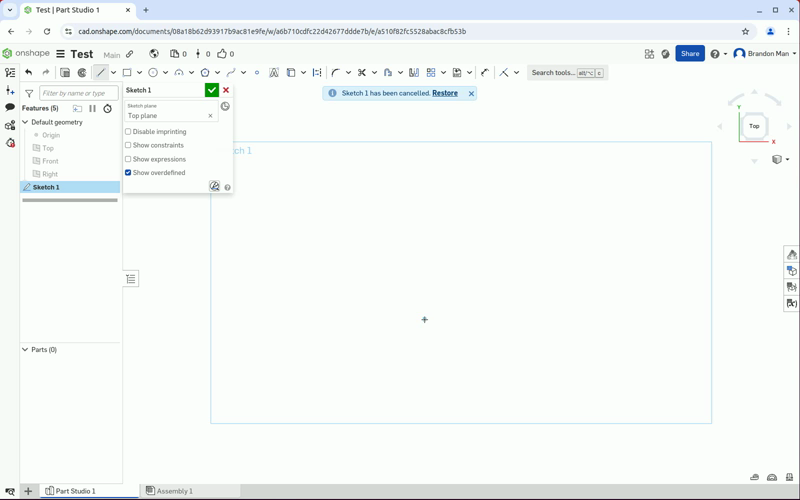
key_down(shift)
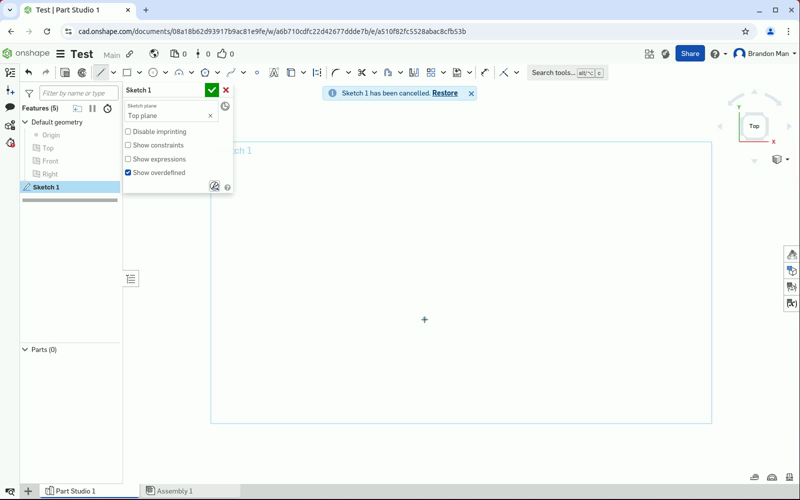
mouse_move(497, 319)
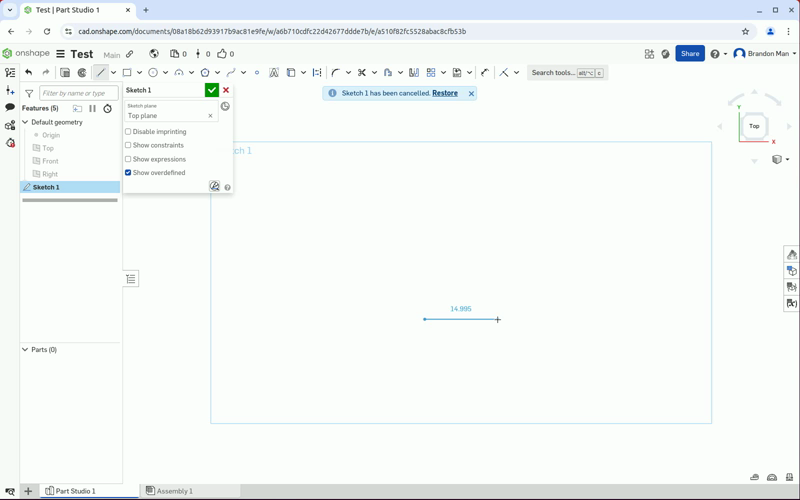
click(497, 319)
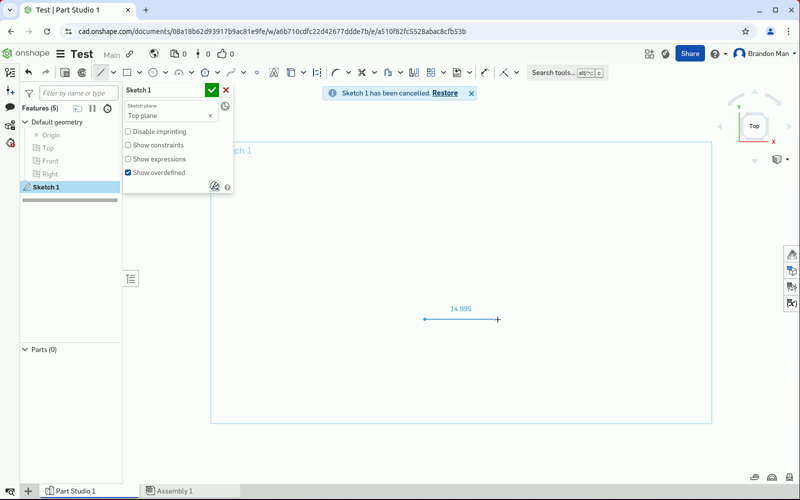
key_up(shift)
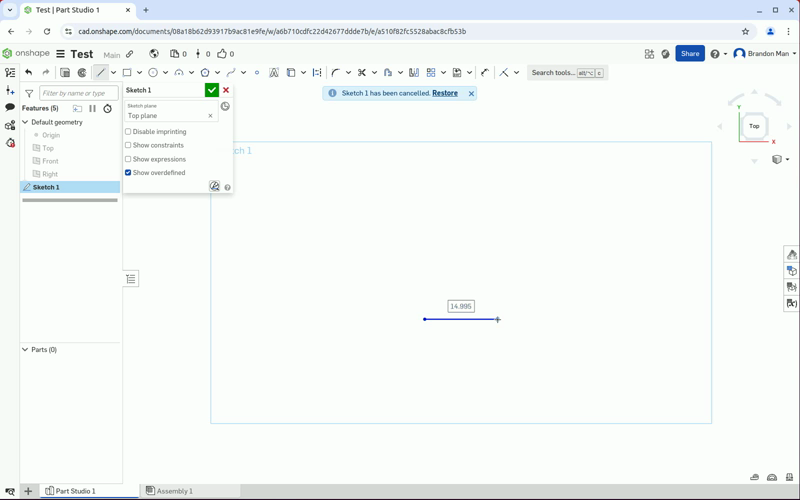
key_down(shift)
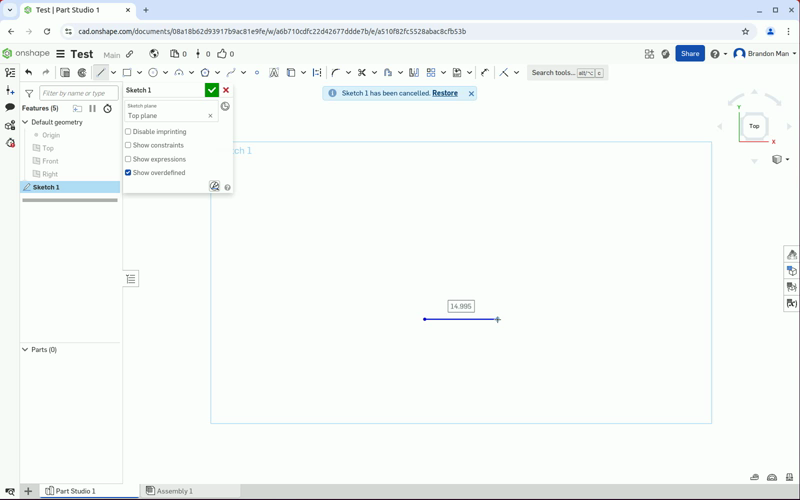
mouse_move(497, 246)
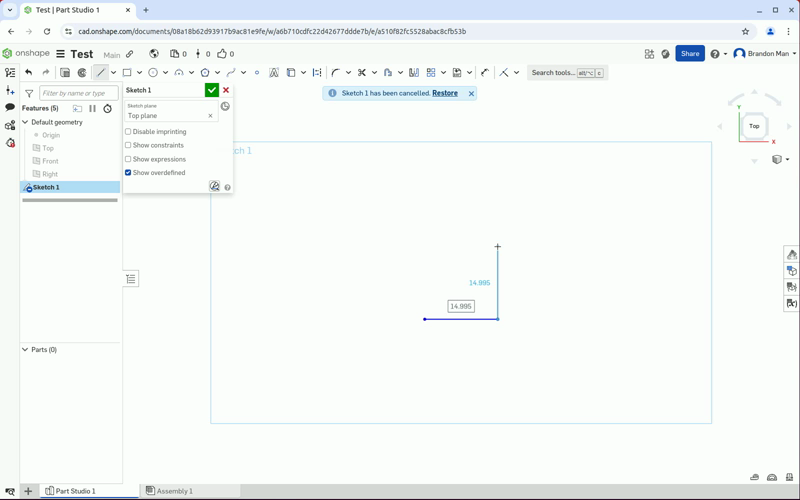
click(497, 246)
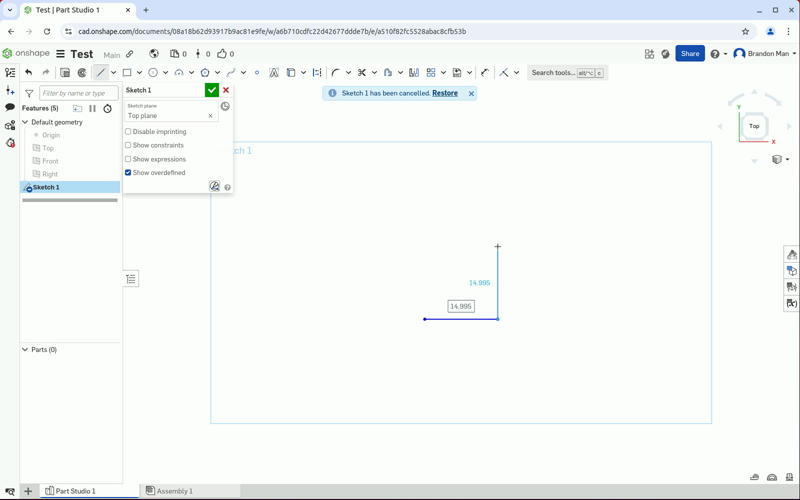
key_up(shift)
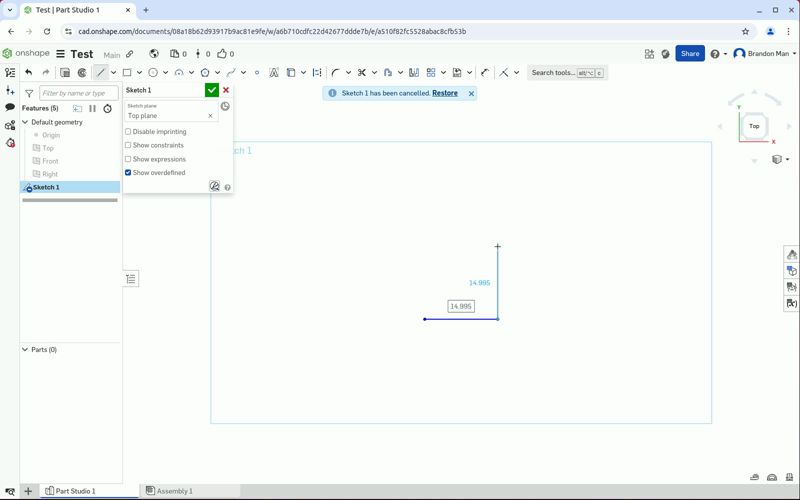
key_down(shift)
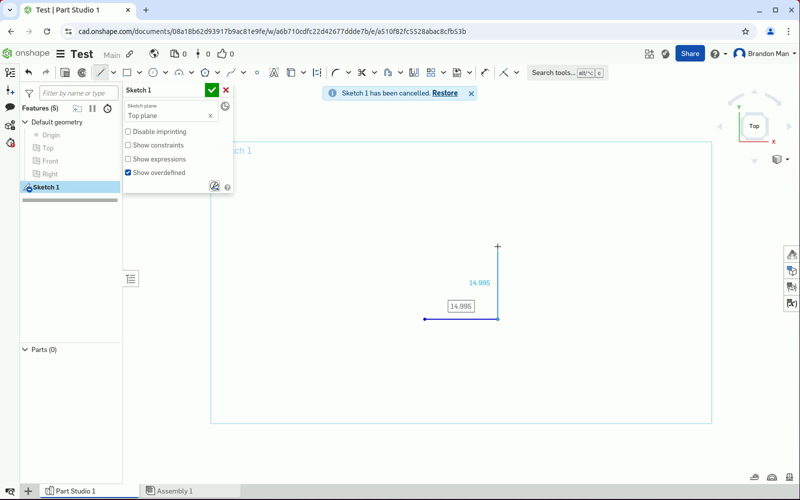
mouse_move(424, 246)
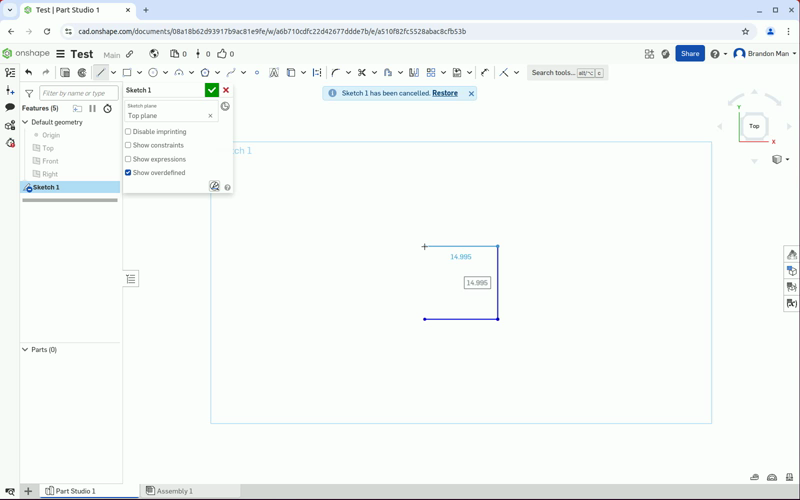
click(424, 246)
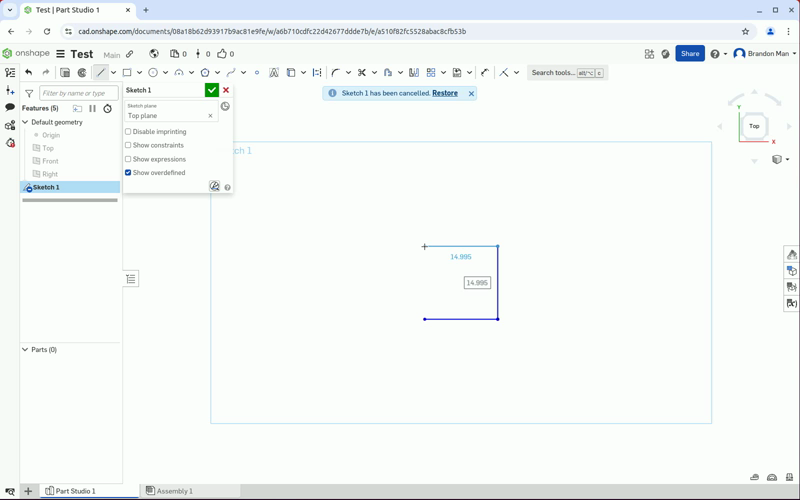
key_up(shift)
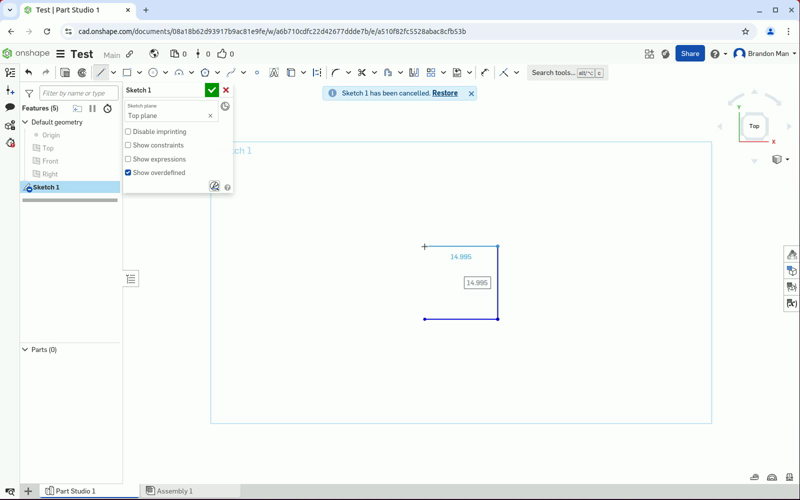
key_down(shift)
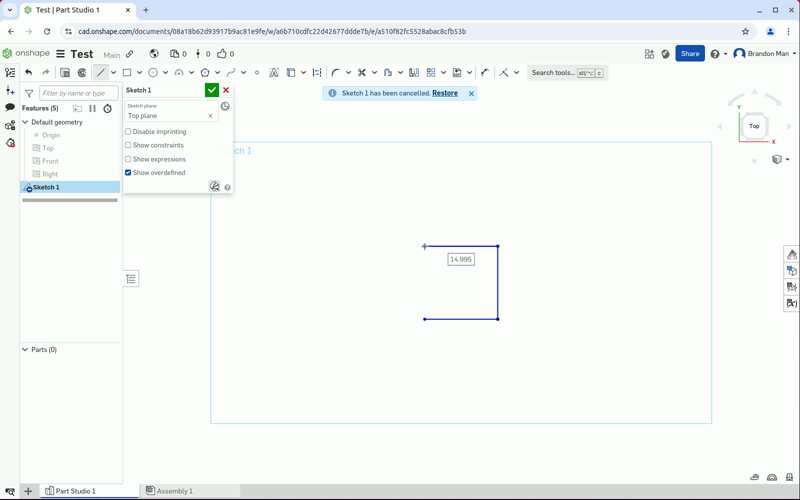
mouse_move(424, 319)
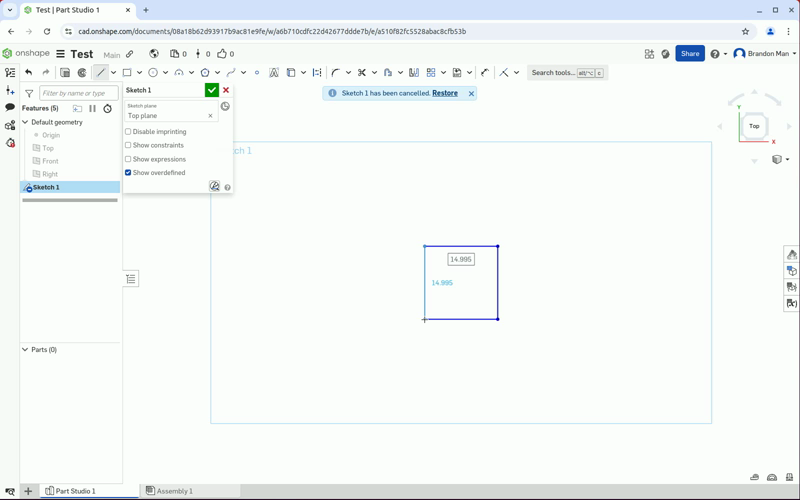
key_up(shift)
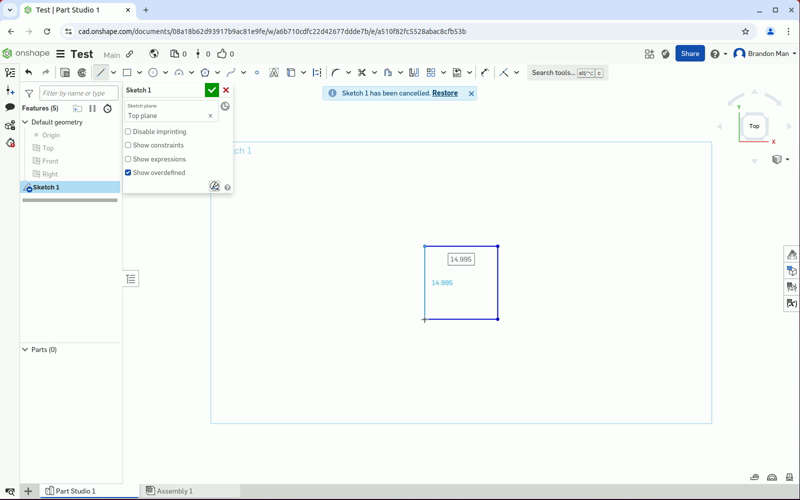
click(424, 319)
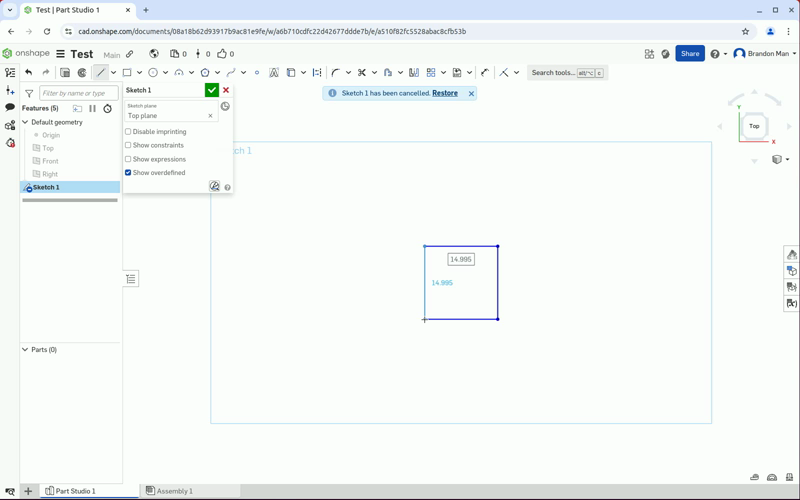
key(esc)
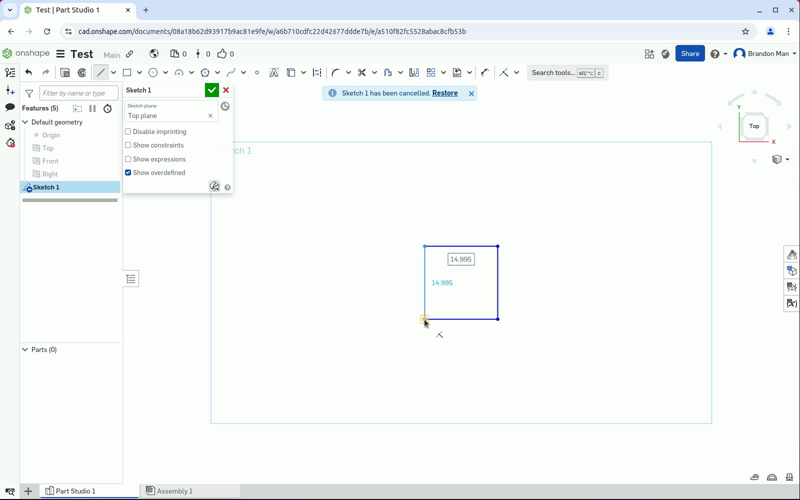
mouse_move(487, 266)
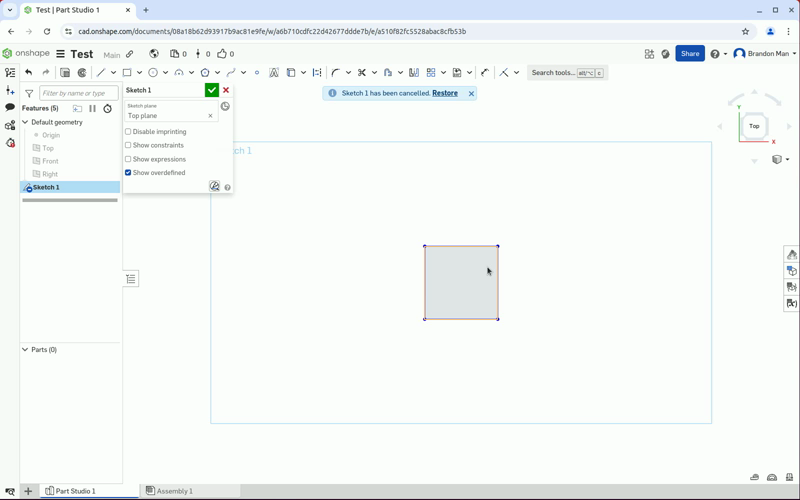
click(487, 266)
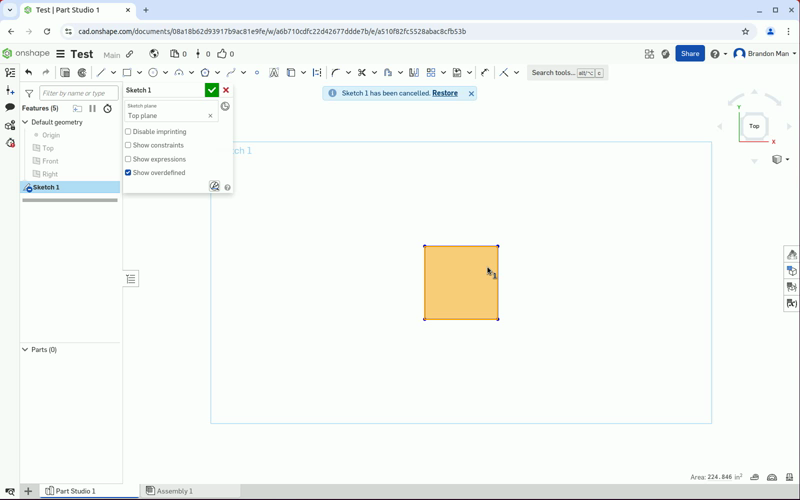
mouse_move(73, 352)
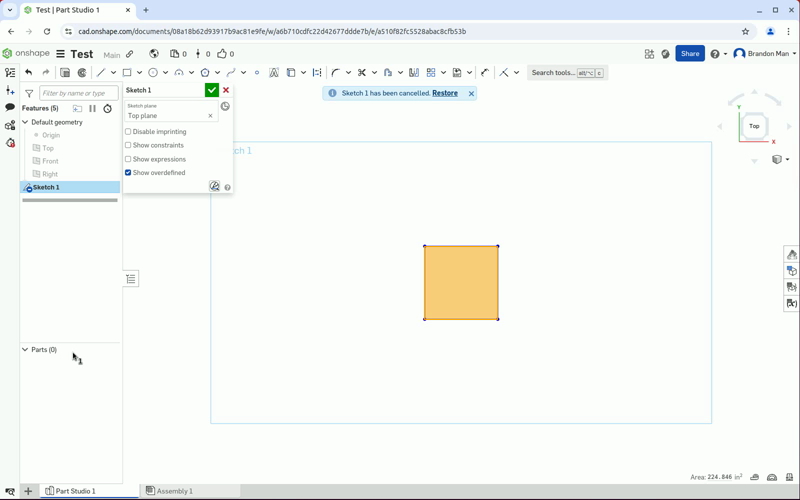
key(shift+y)
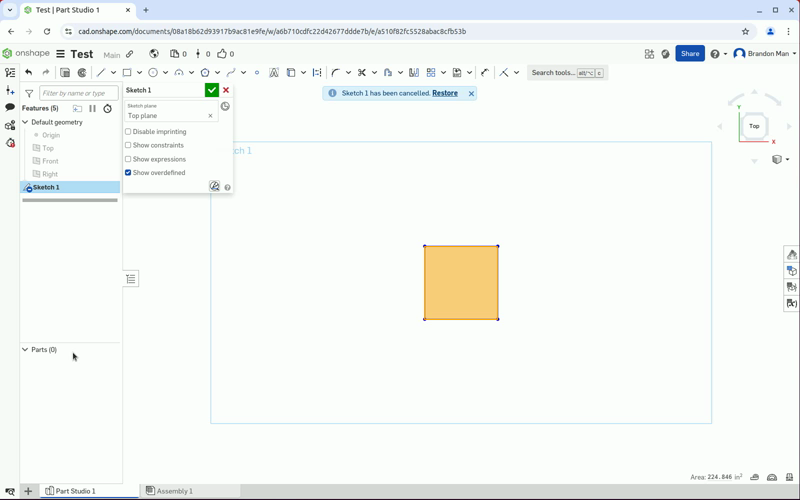
key(shift+e)
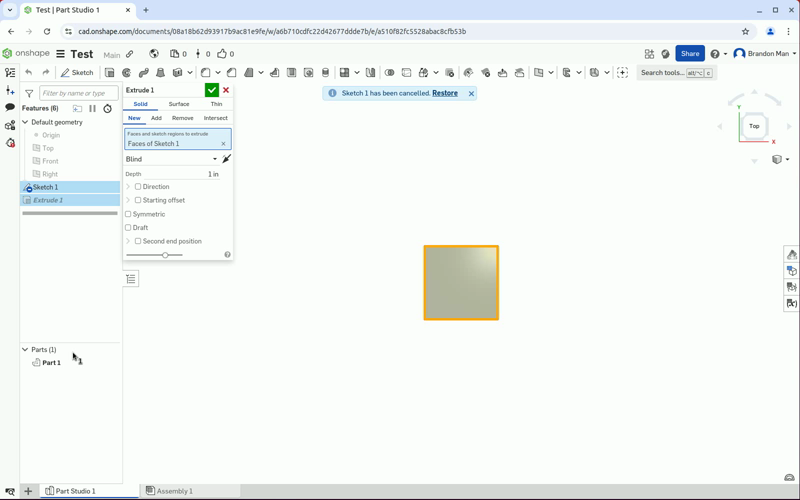
mouse_move(143, 106)
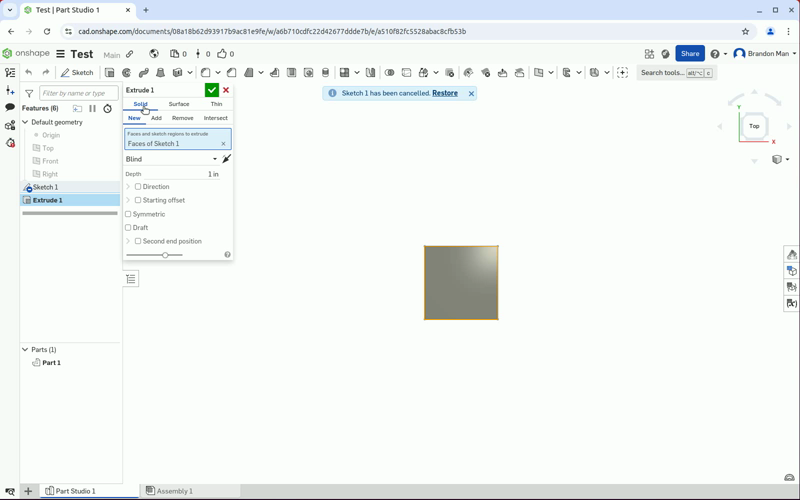
click(143, 106)
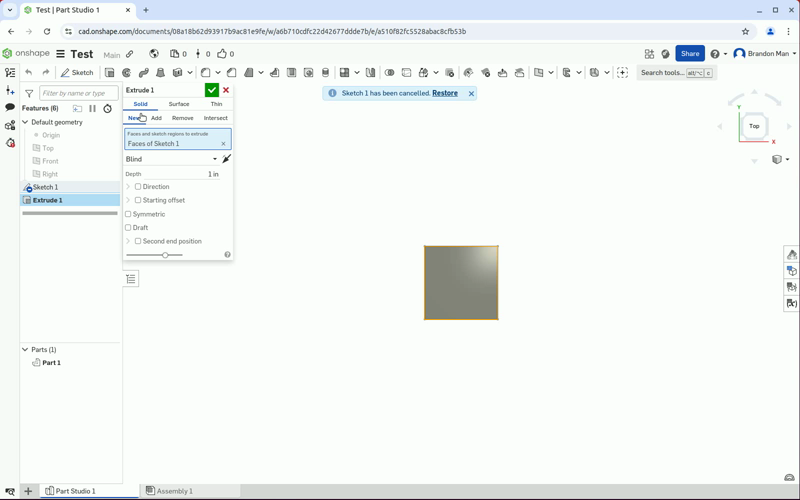
mouse_move(137, 120)
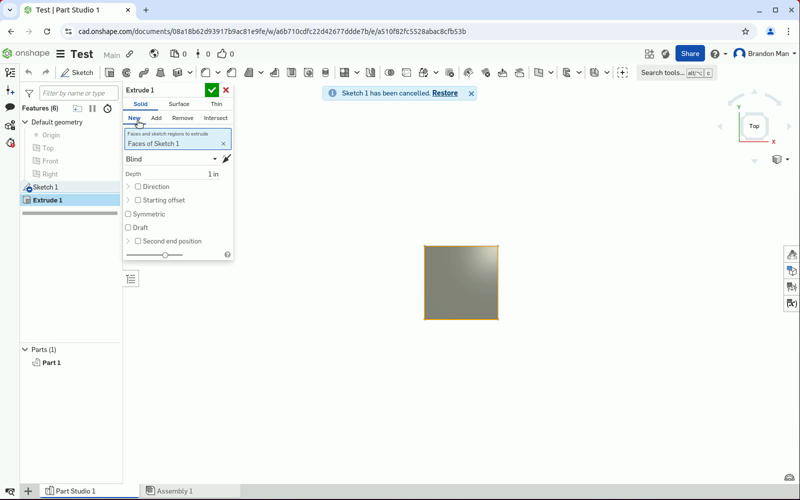
click(137, 120)
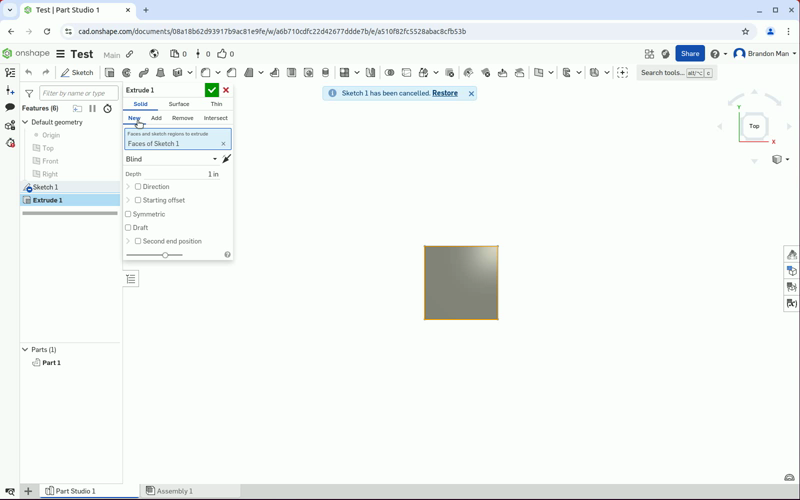
key(tab, 4)
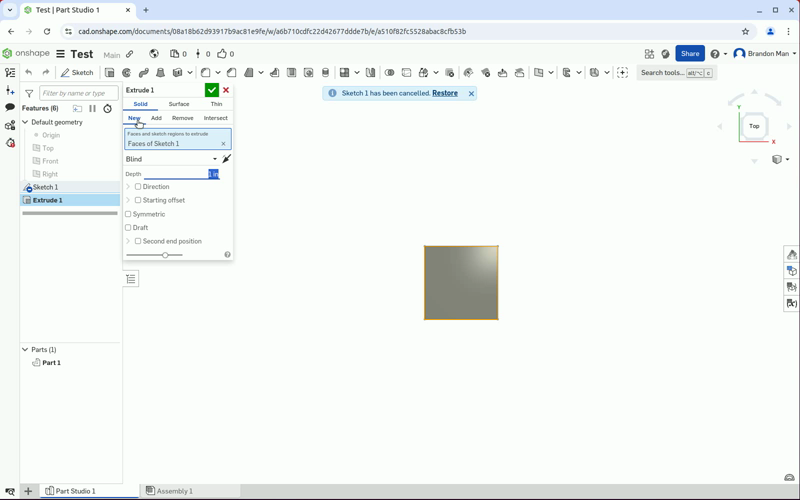
text(23.108)
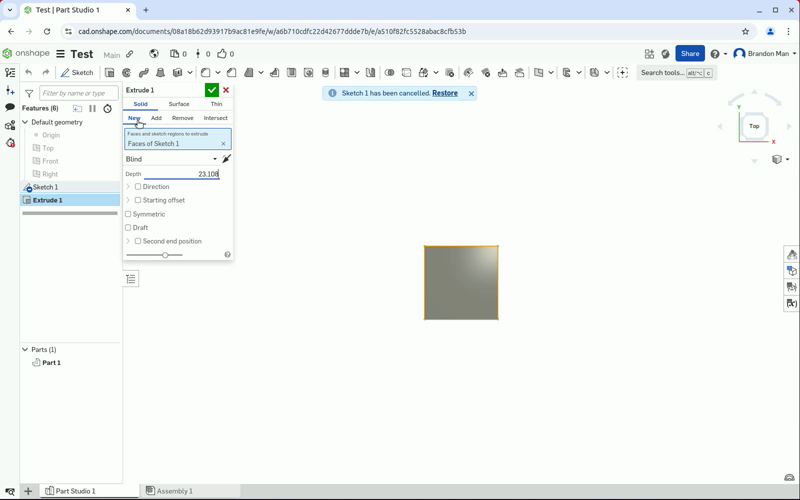
key(enter)
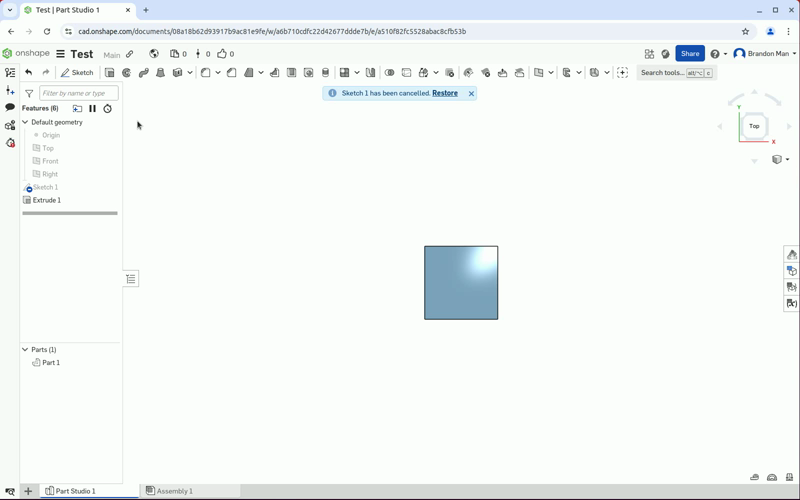
key(shift+h)
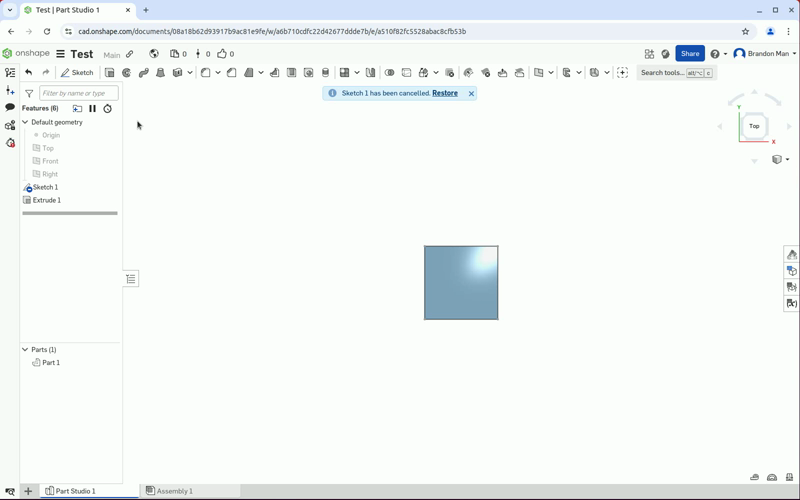
key(shift+h)
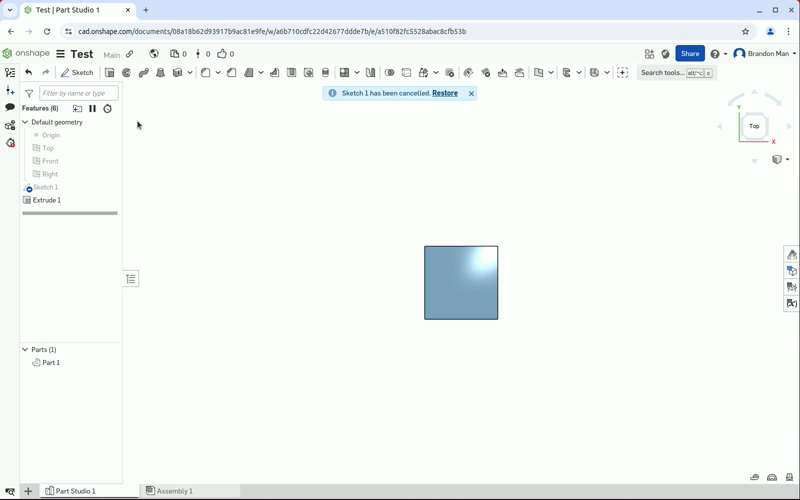
mouse_move(73, 189)
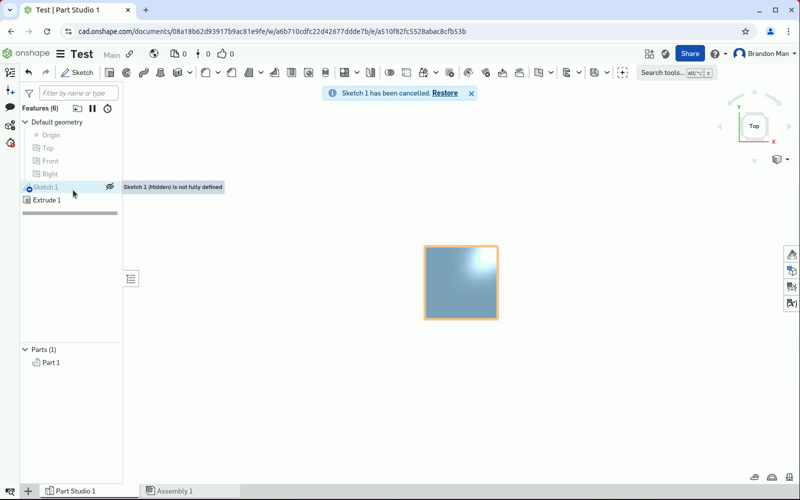
click(73, 189)
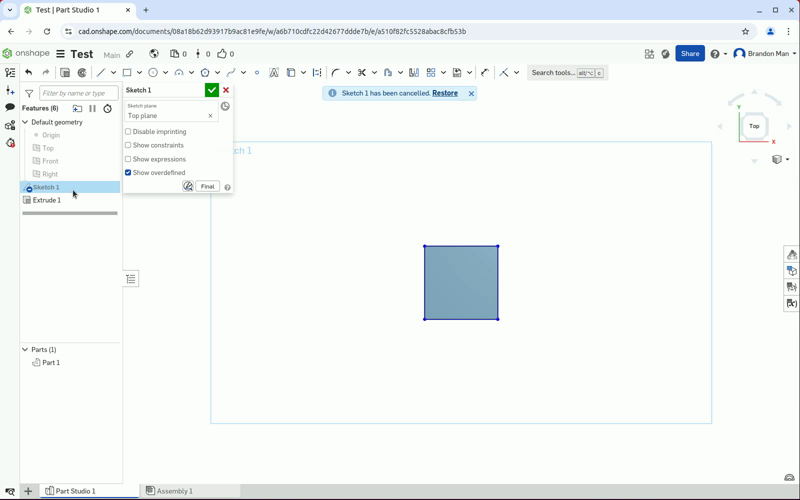
mouse_move(229, 92)
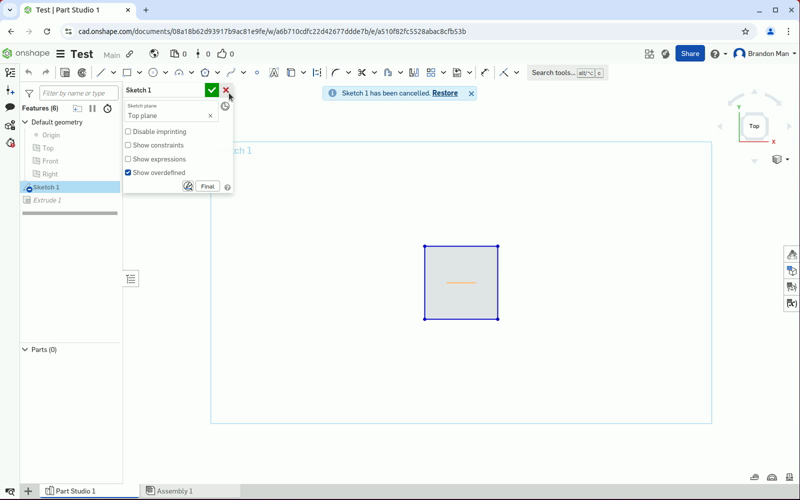
click(229, 92)
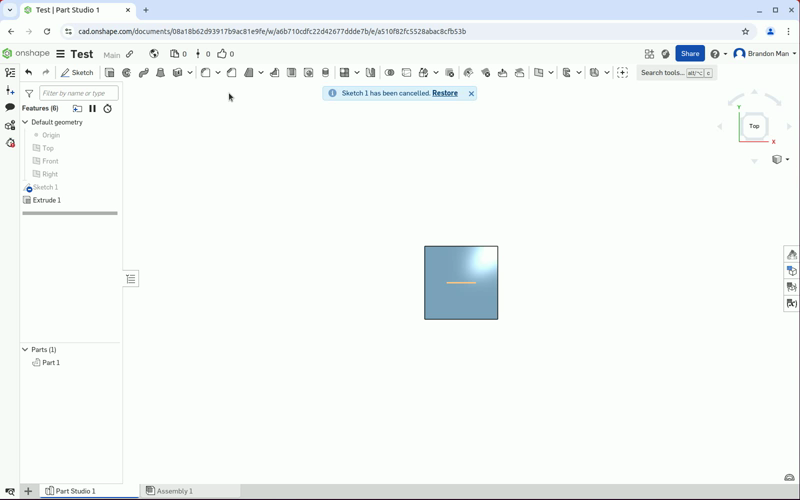
mouse_move(541, 75)
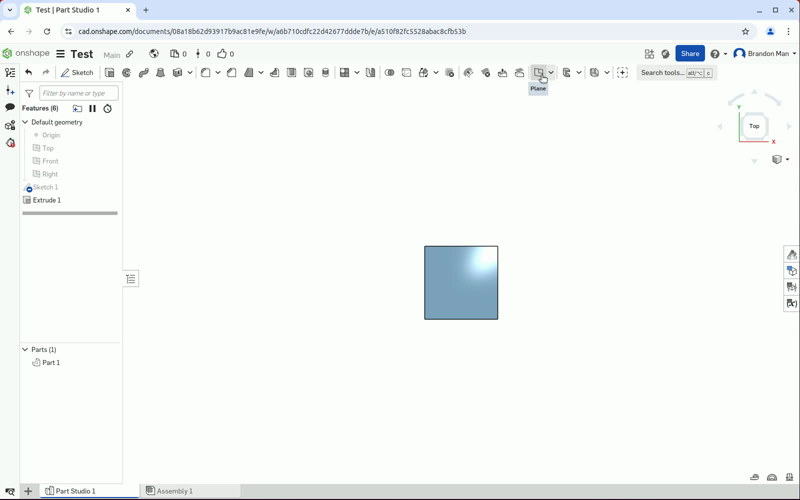
click(541, 75)
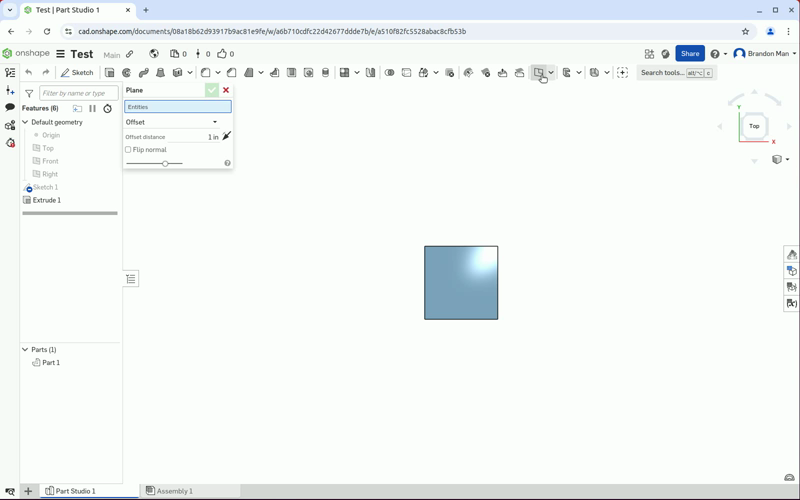
mouse_move(73, 150)
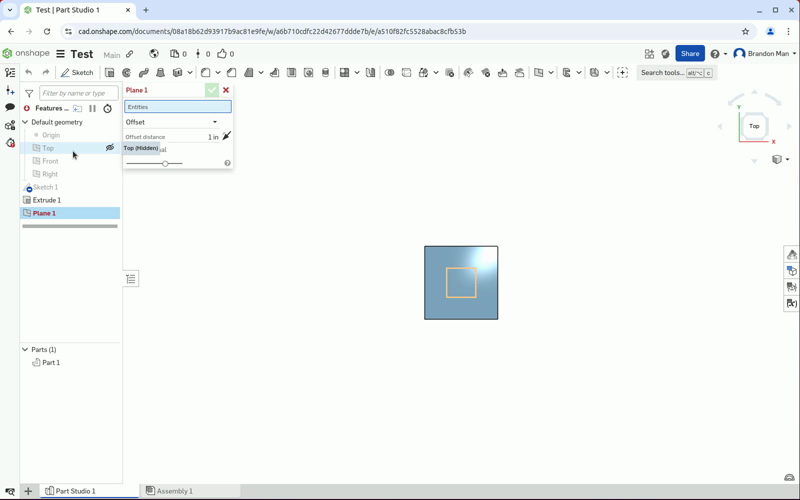
click(73, 150)
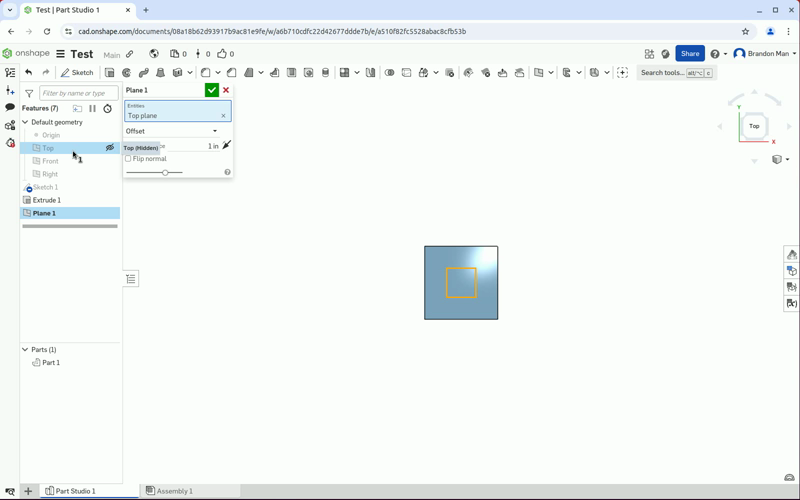
key(tab, 2)
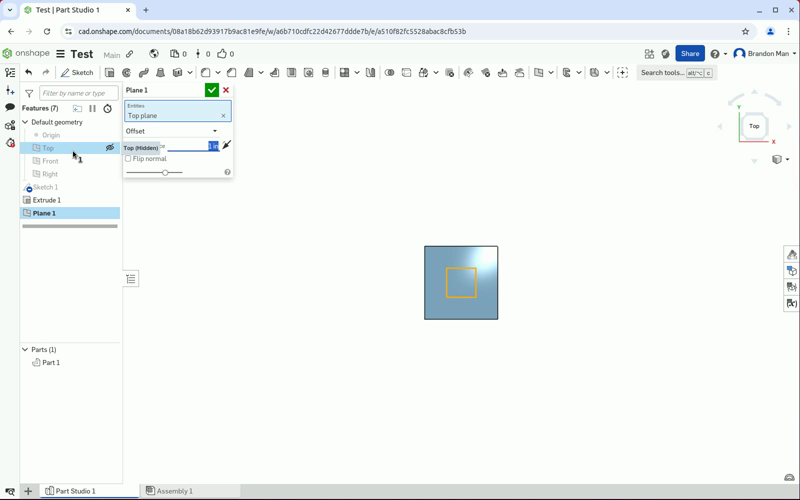
text(23.108)
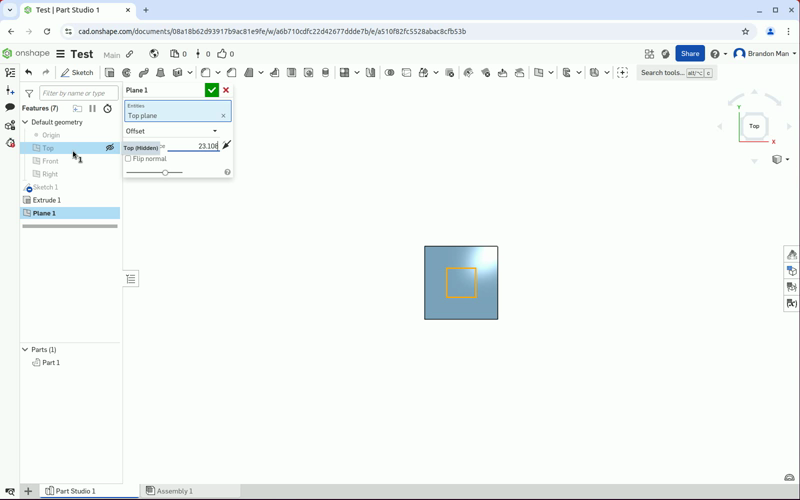
key(enter, 2)
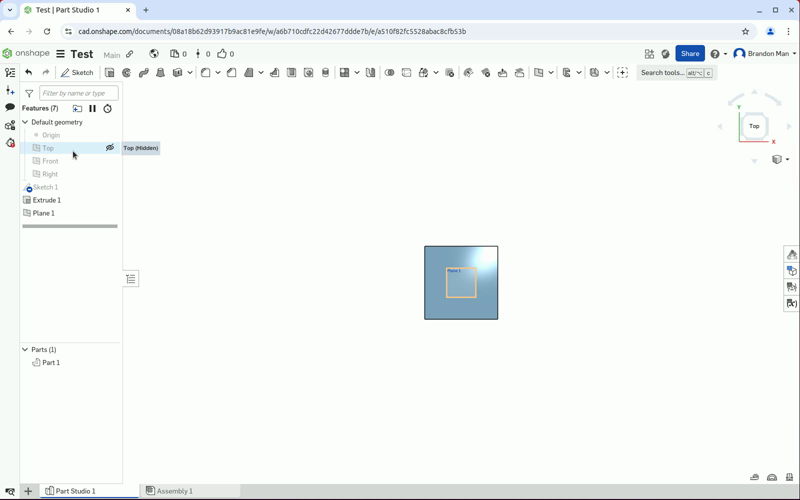
key(shift+s)
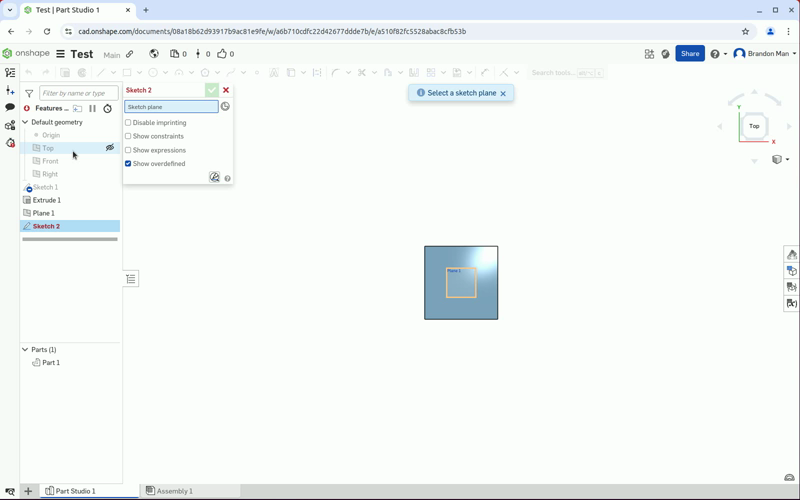
mouse_move(73, 215)
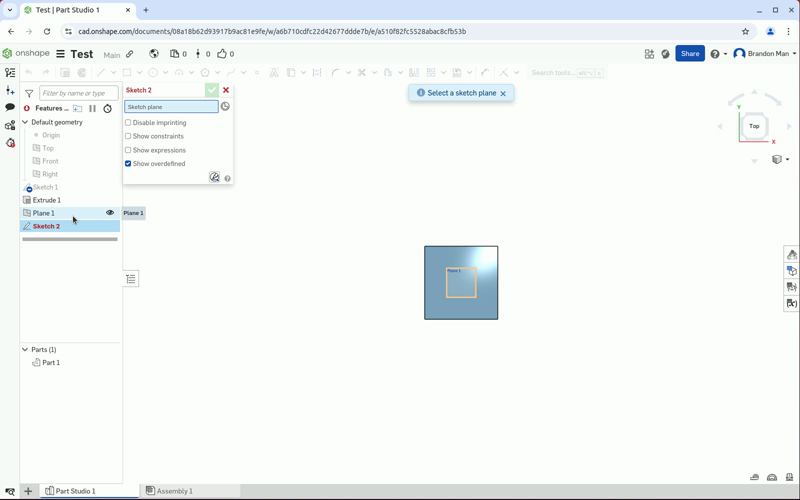
click(73, 215)
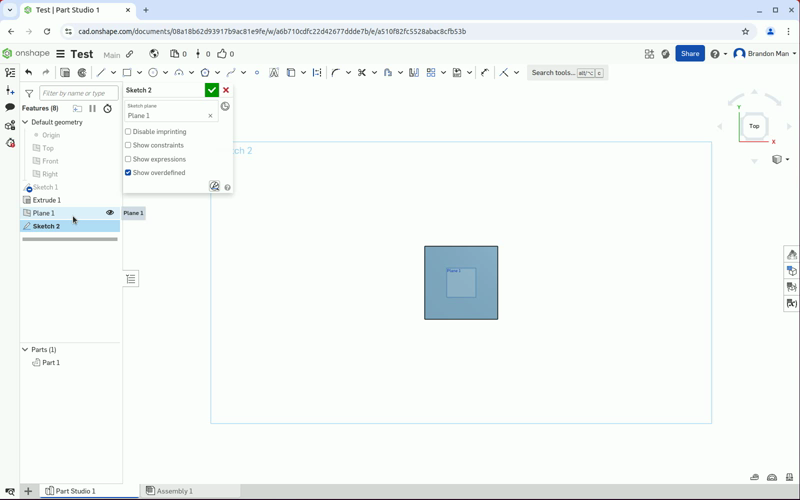
mouse_move(73, 352)
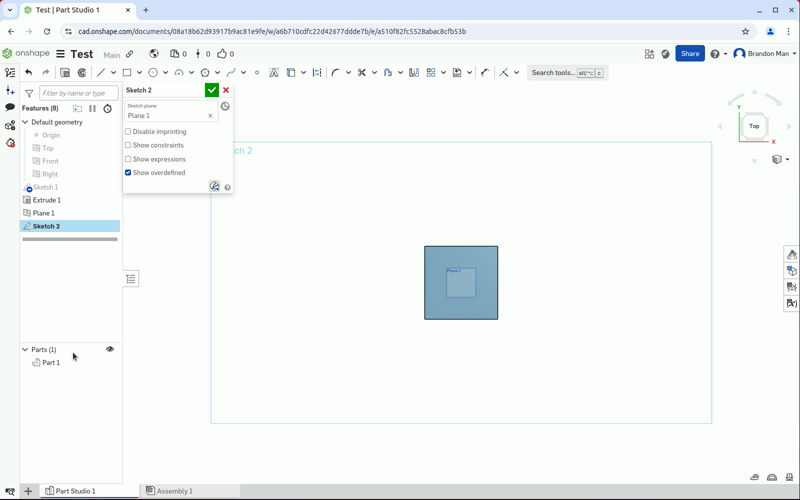
key(y)
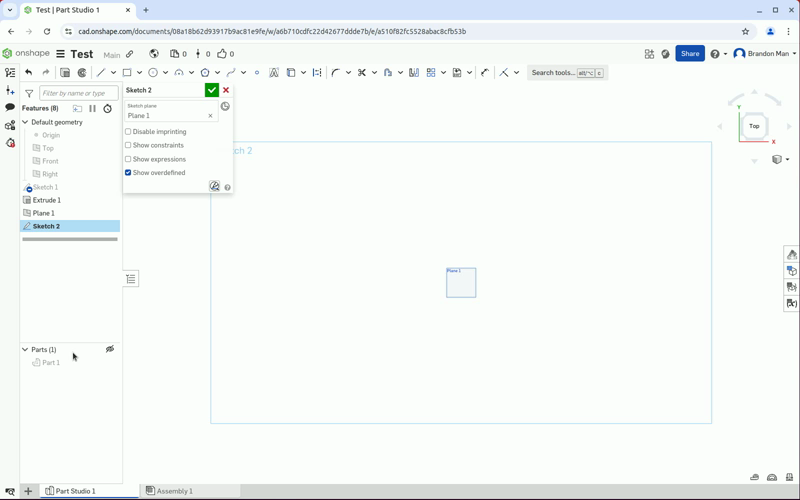
key(l)
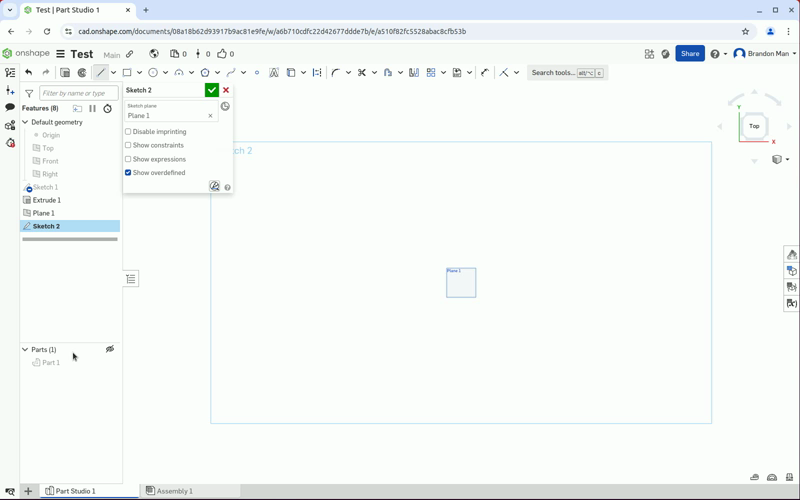
key_down(shift)
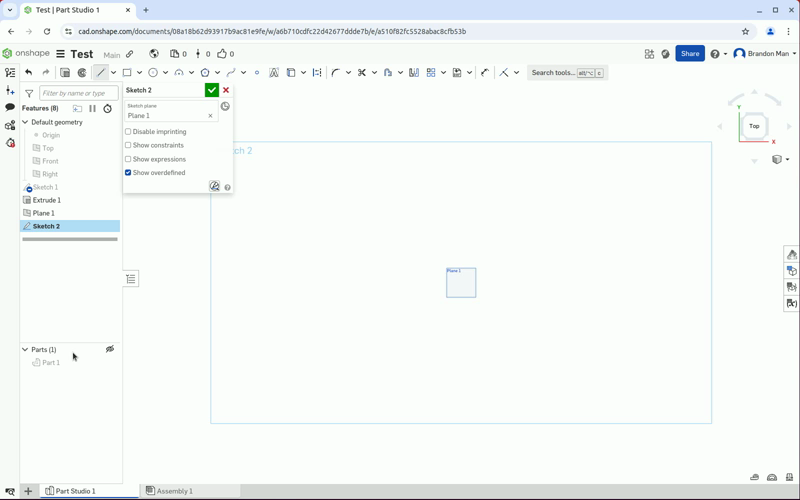
mouse_move(429, 280)
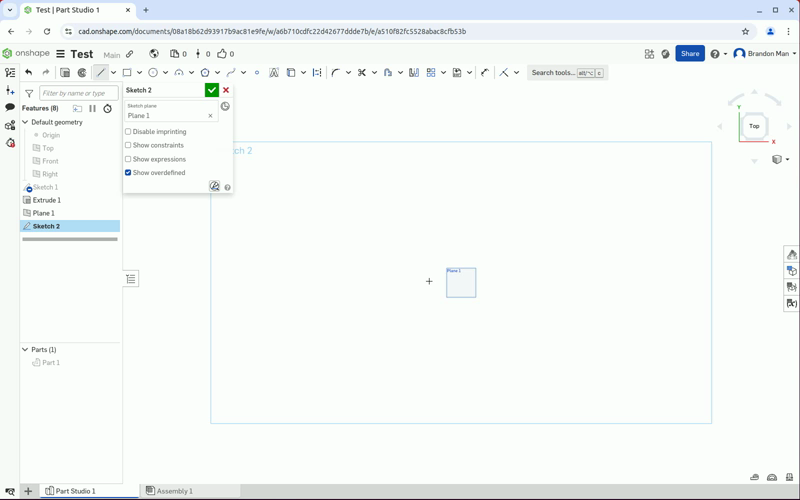
click(429, 280)
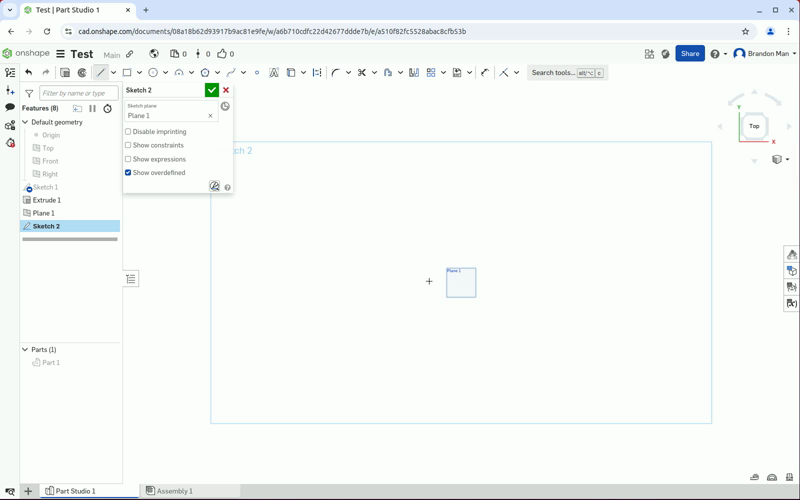
key_up(shift)
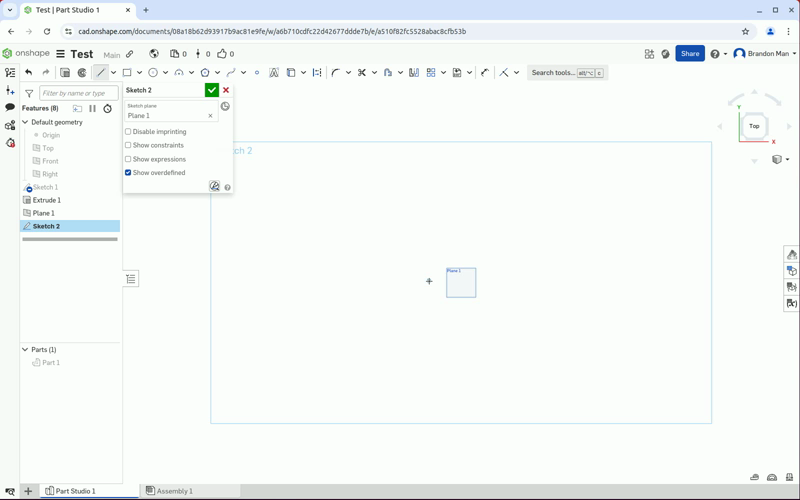
key_down(shift)
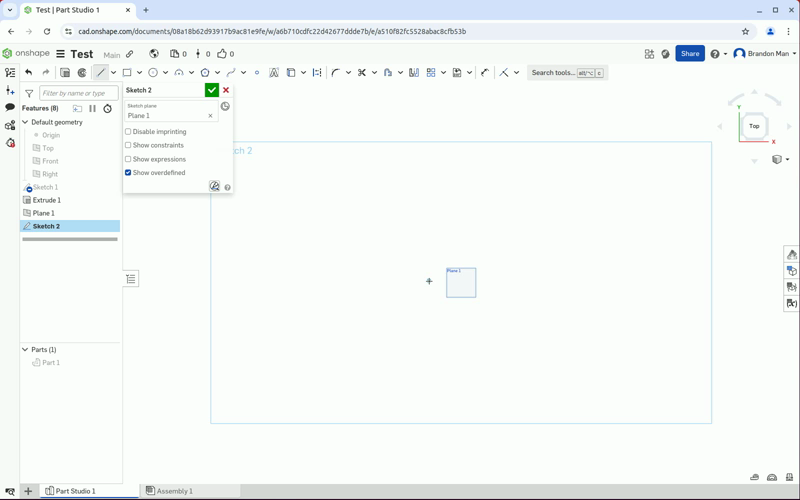
mouse_move(459, 280)
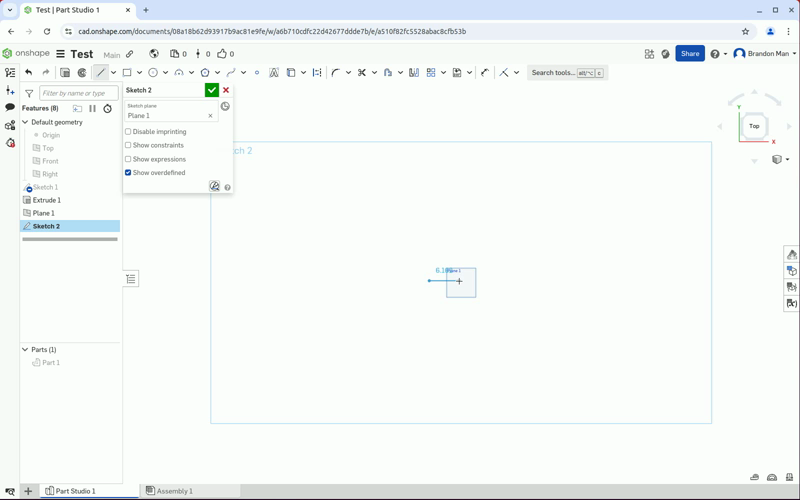
mouse_move(460, 280)
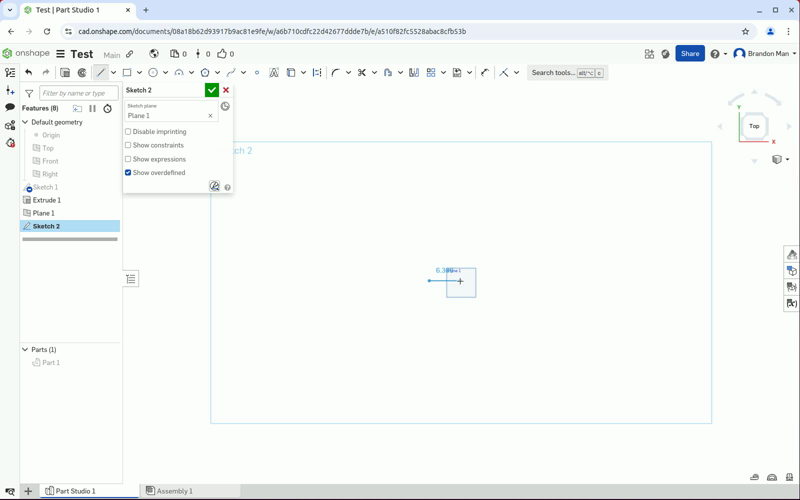
click(460, 280)
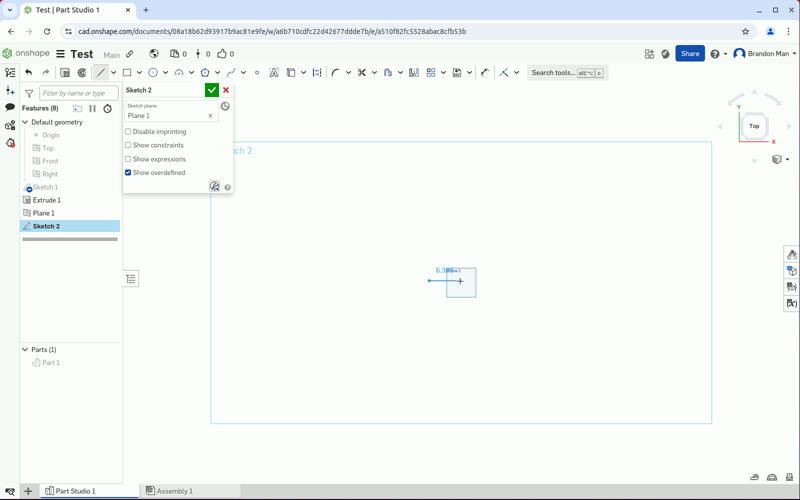
key_up(shift)
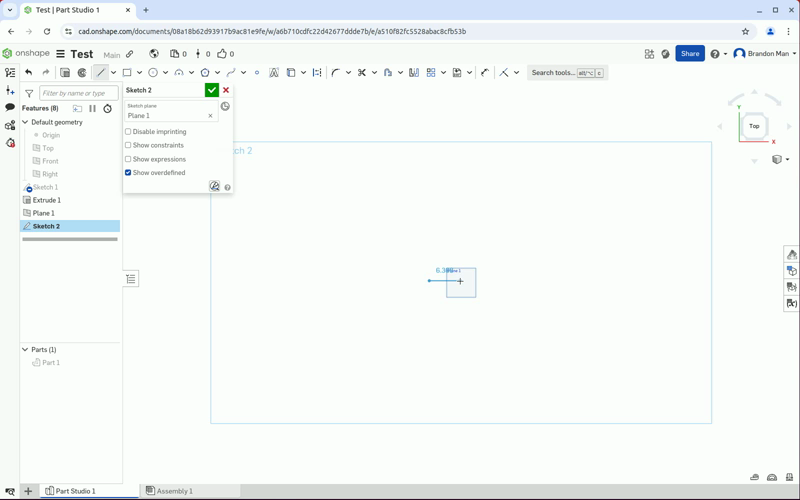
key_down(shift)
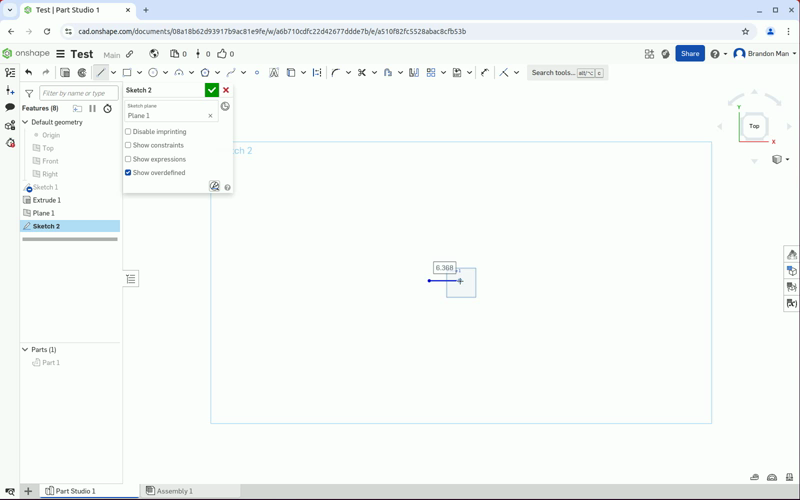
mouse_move(490, 280)
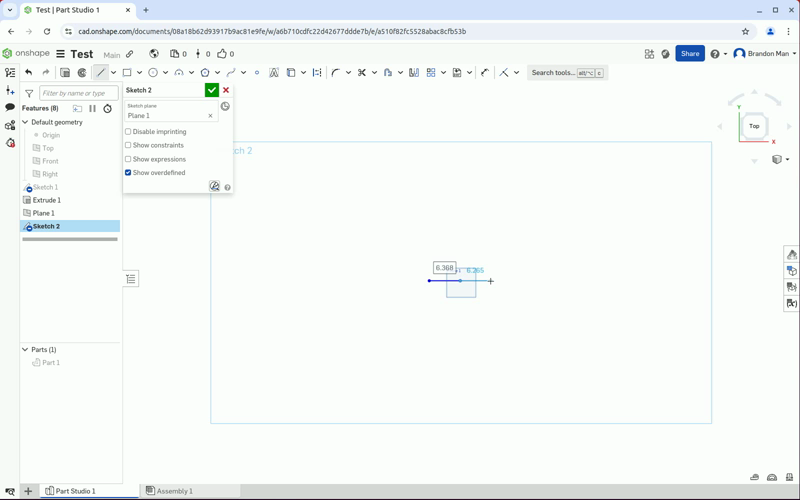
mouse_move(460, 249)
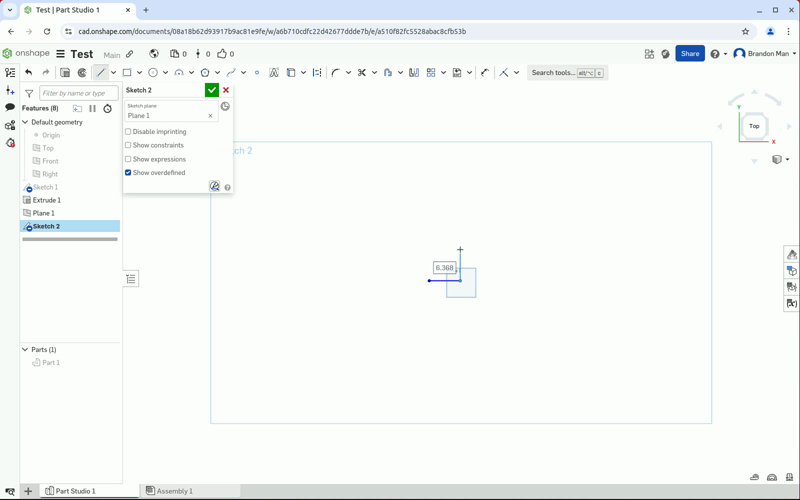
click(460, 249)
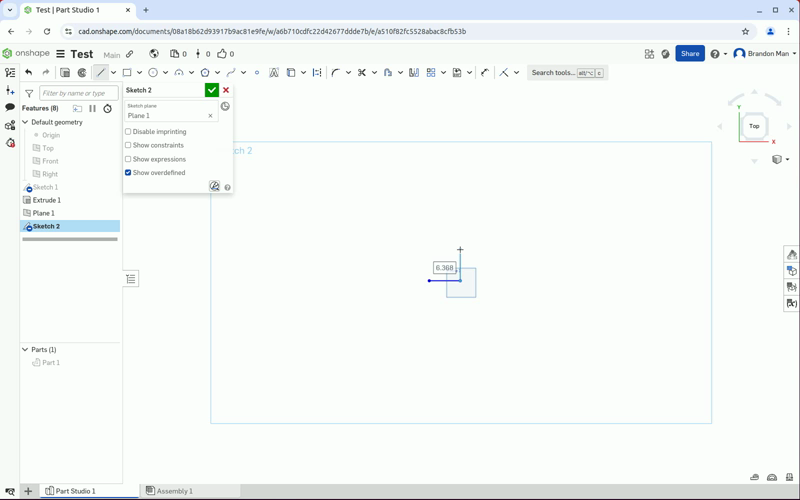
key_up(shift)
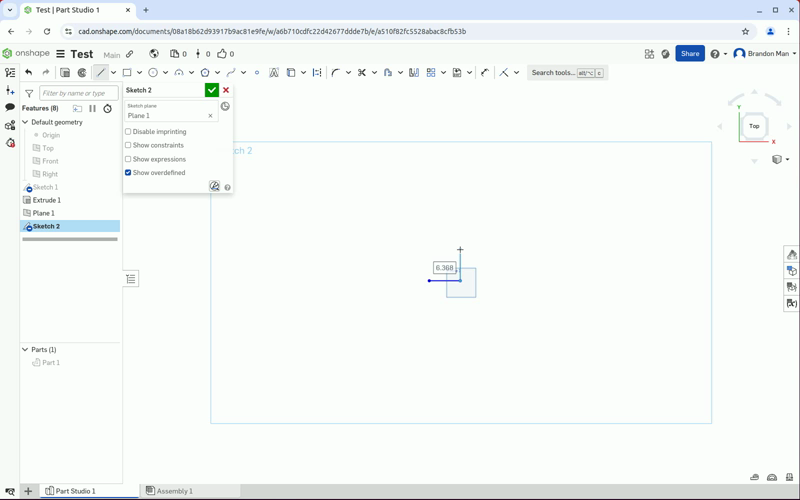
key_down(shift)
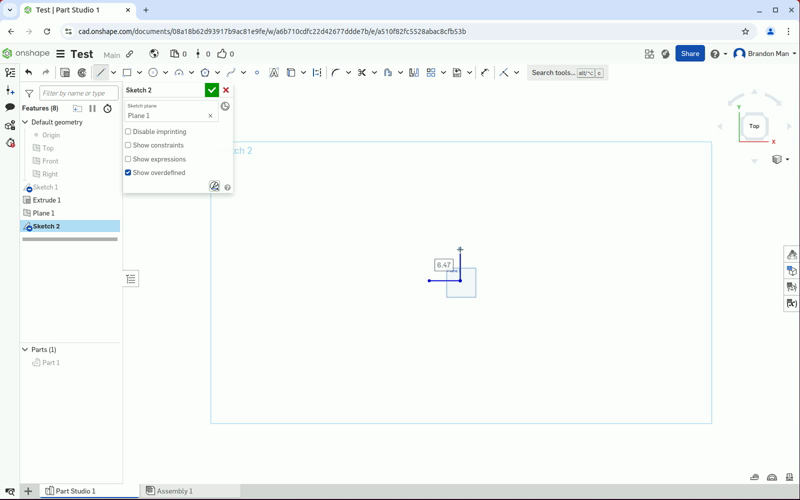
mouse_move(490, 249)
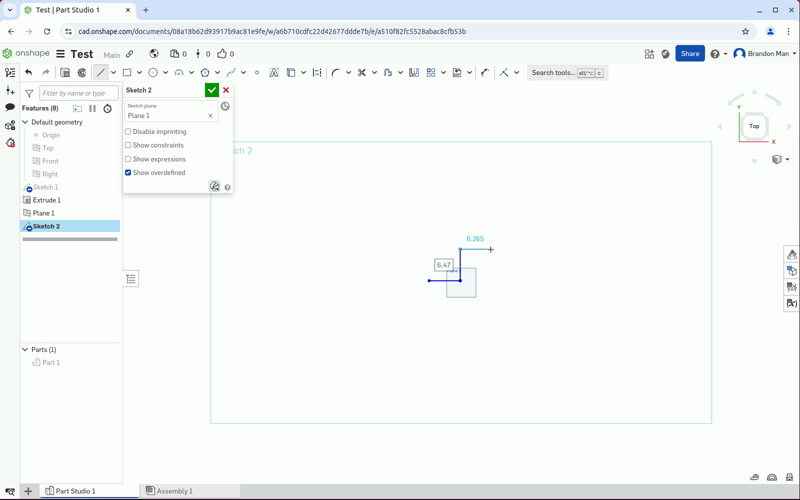
mouse_move(429, 249)
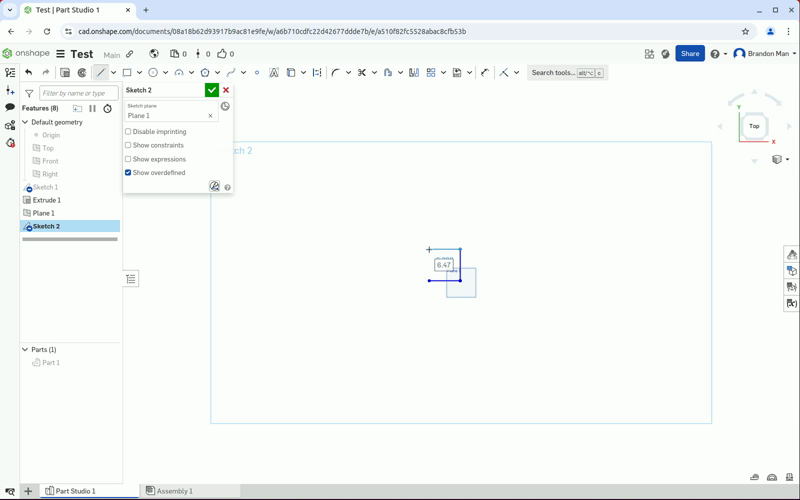
click(429, 249)
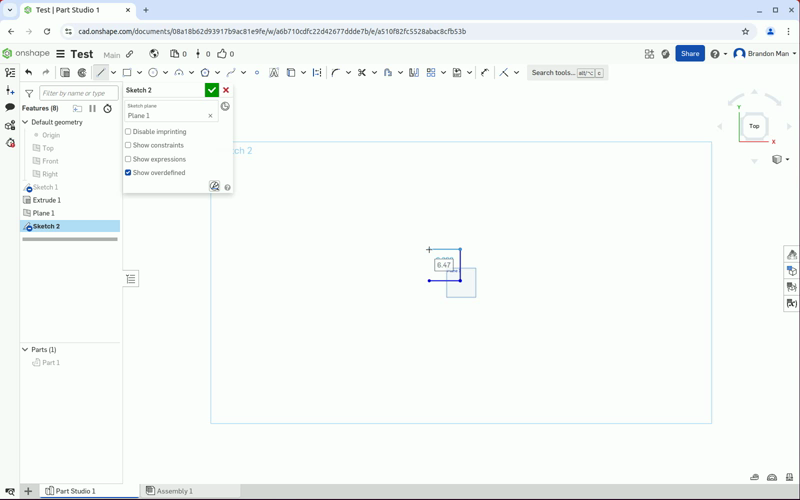
key_up(shift)
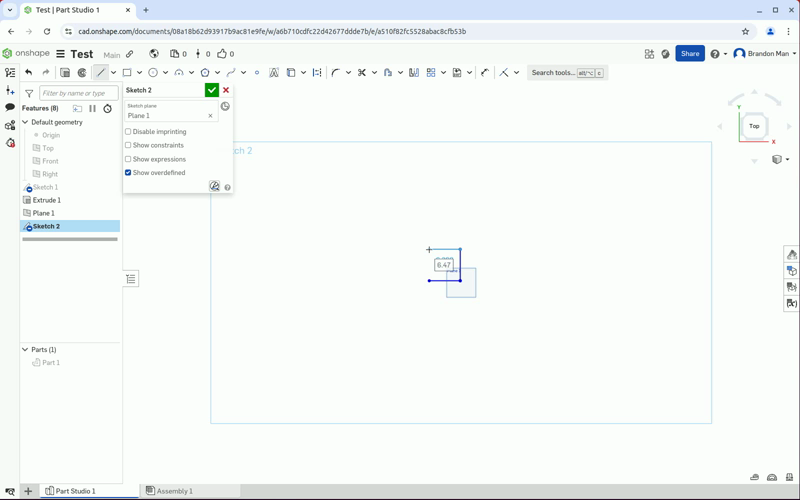
mouse_move(459, 249)
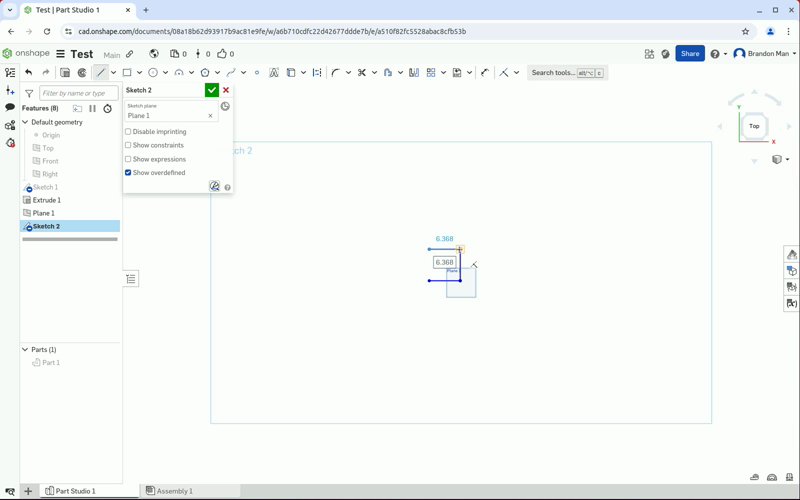
key_down(shift)
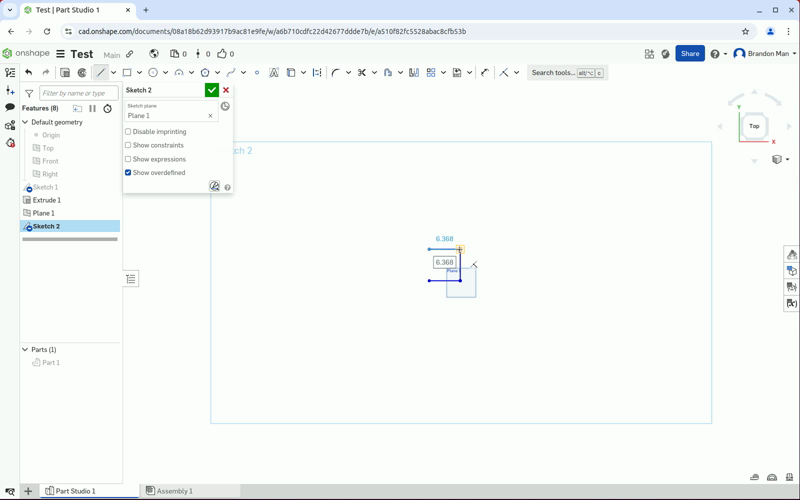
mouse_move(429, 280)
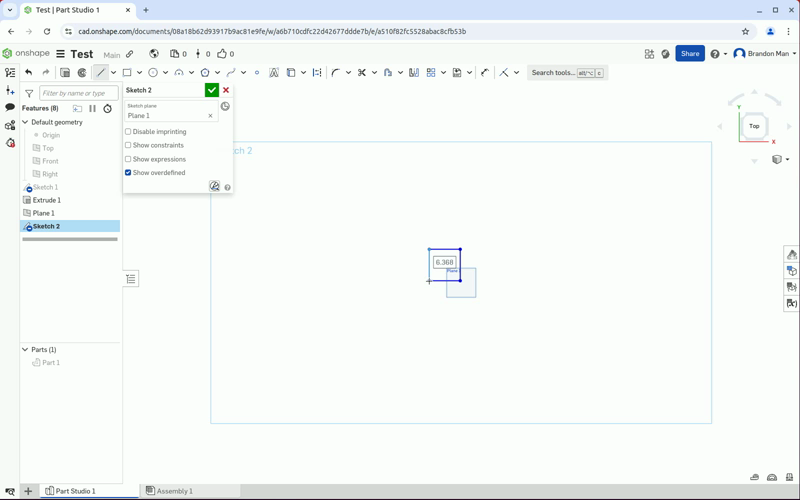
key_up(shift)
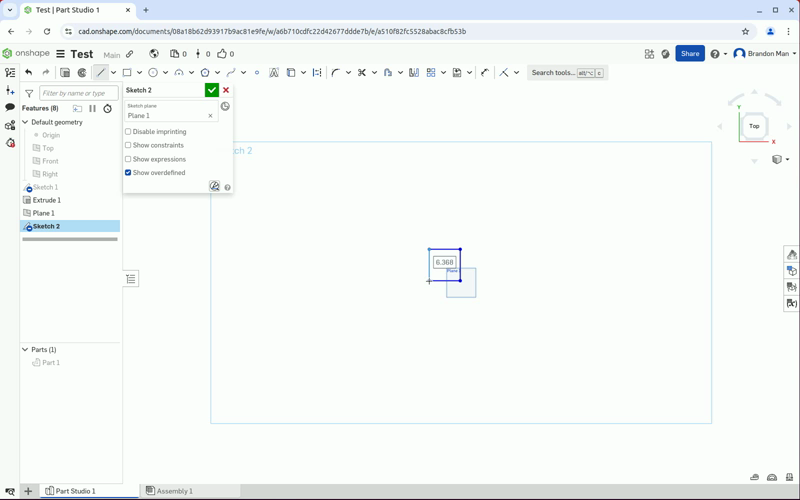
click(429, 280)
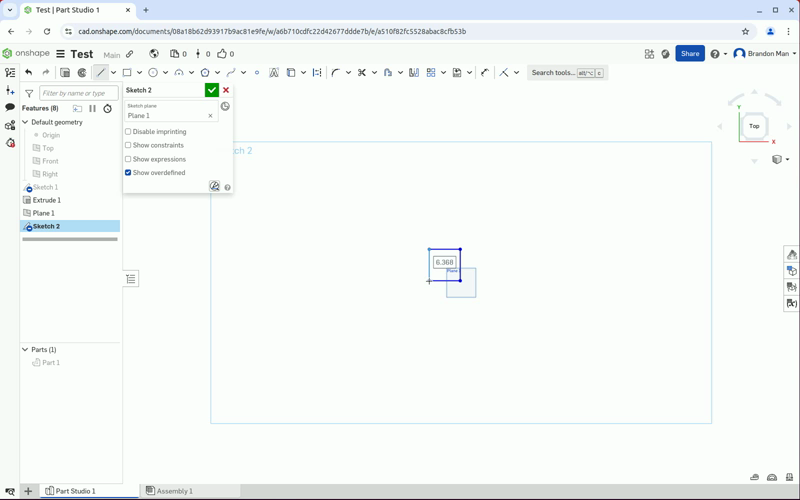
key(esc)
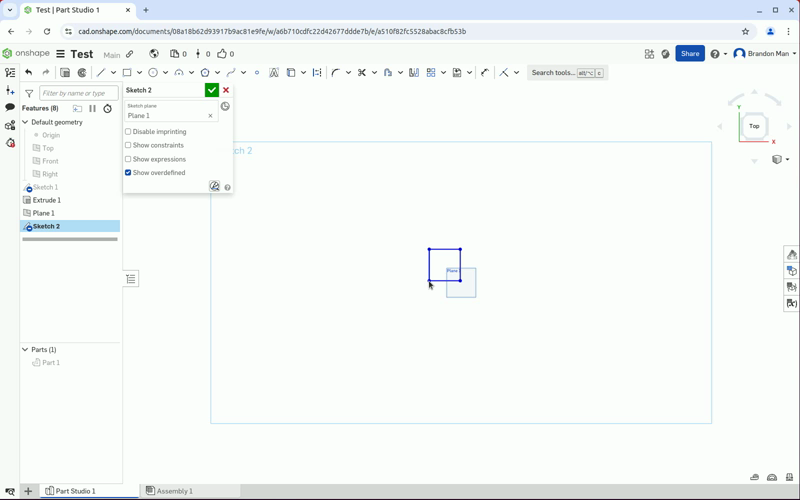
mouse_move(447, 258)
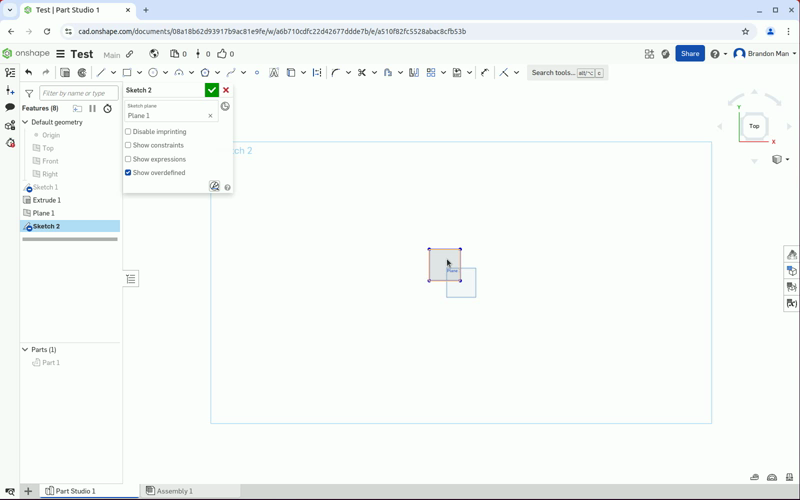
scroll(6)
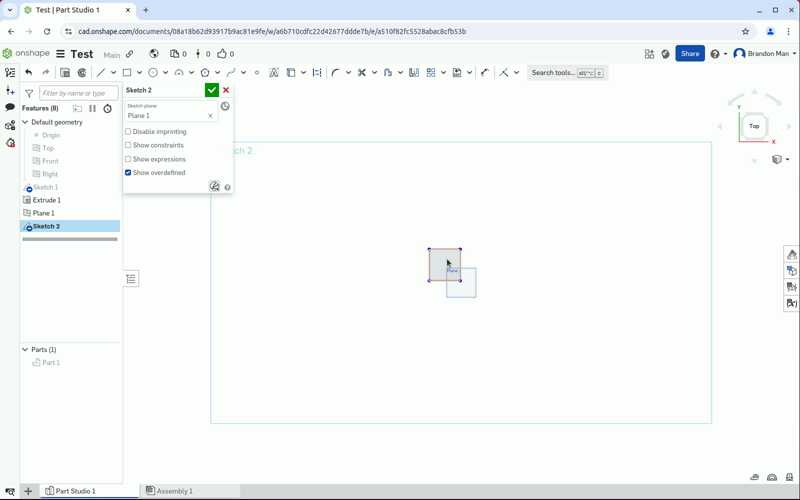
scroll(6)
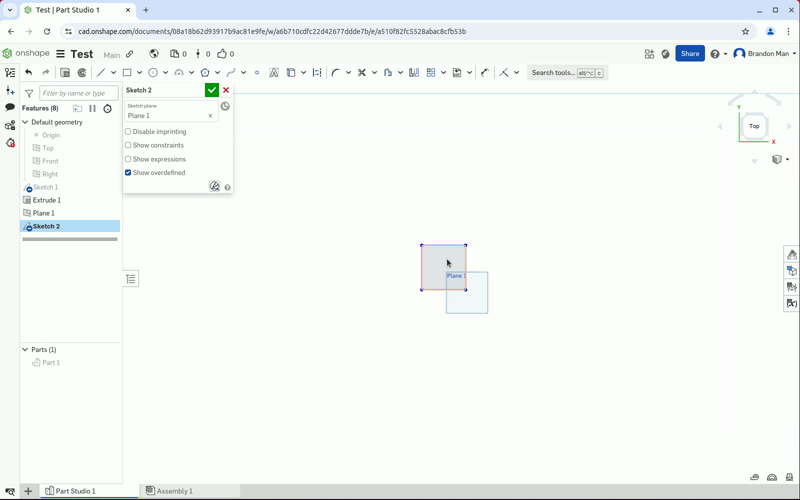
scroll(6)
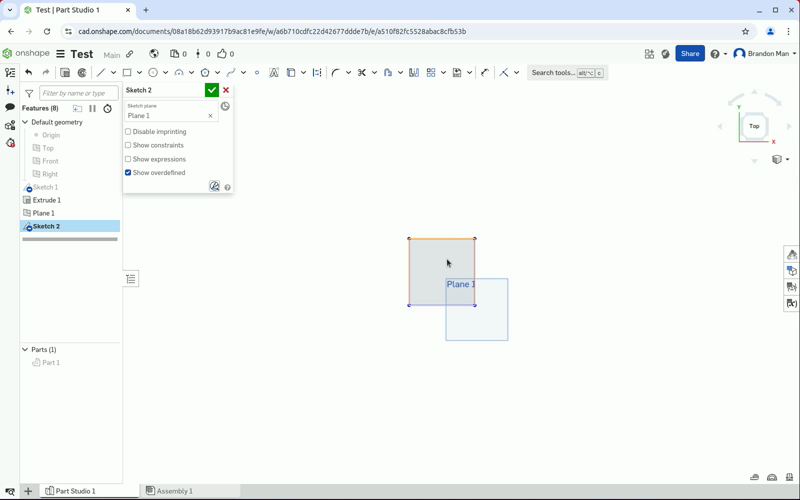
scroll(6)
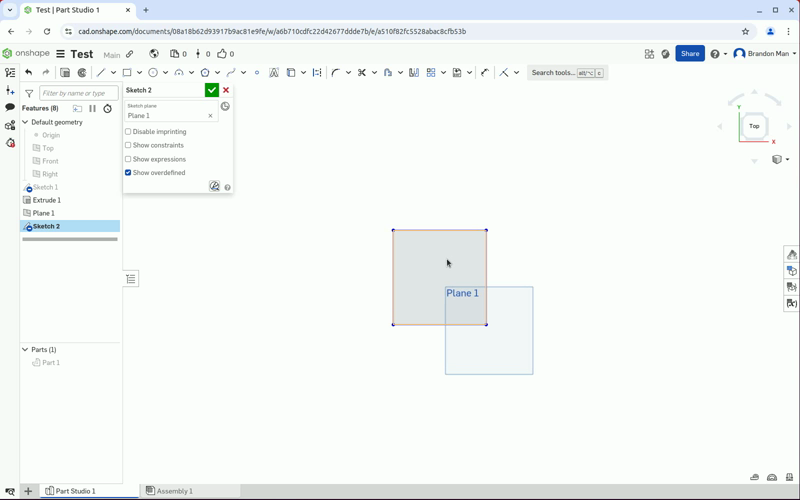
scroll(6)
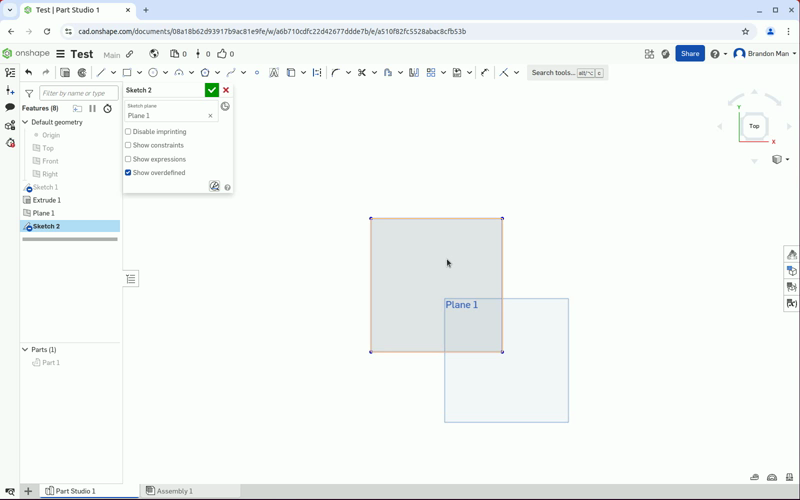
scroll(6)
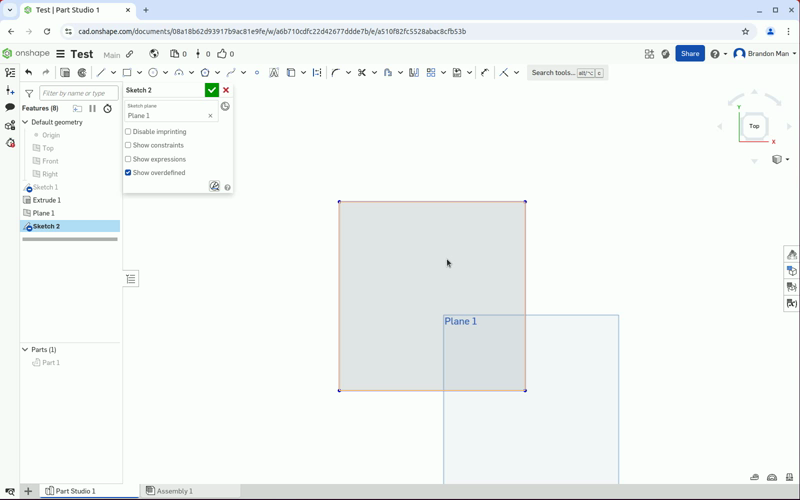
scroll(6)
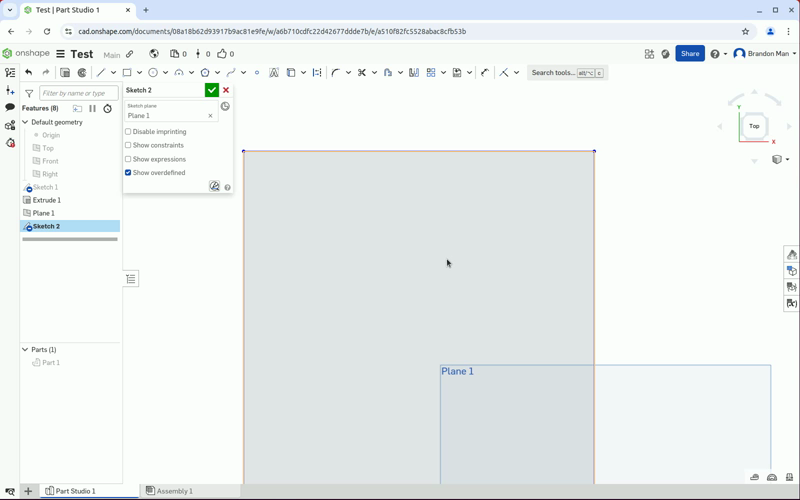
click(447, 258)
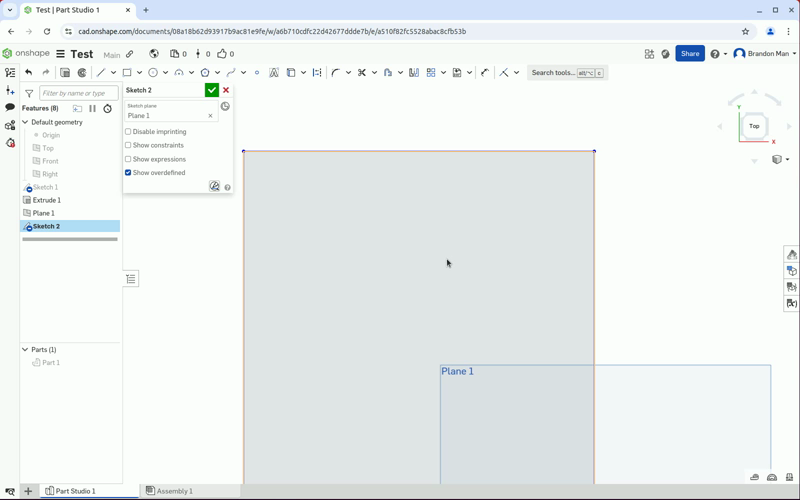
scroll(-6)
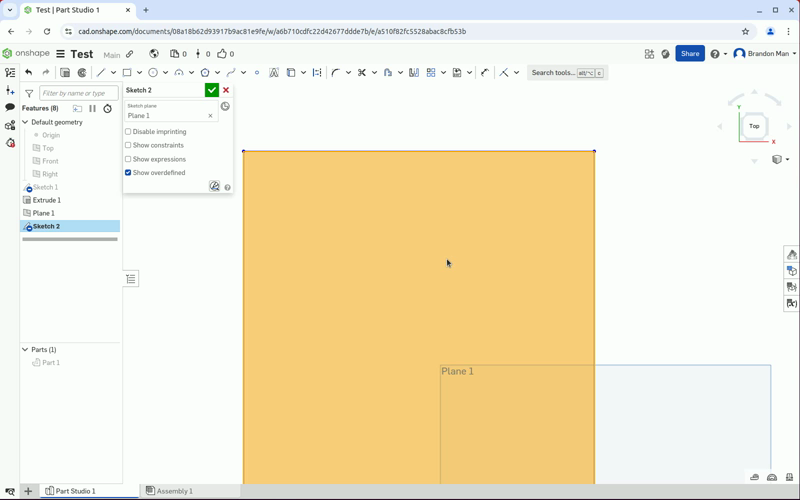
scroll(-6)
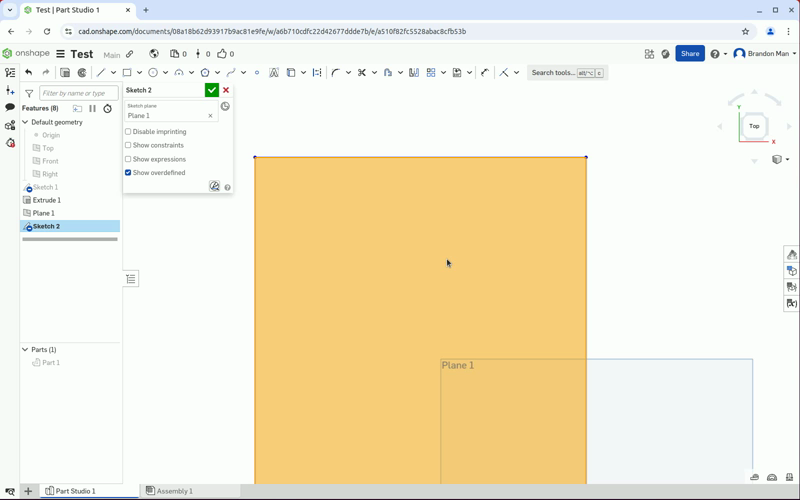
scroll(-6)
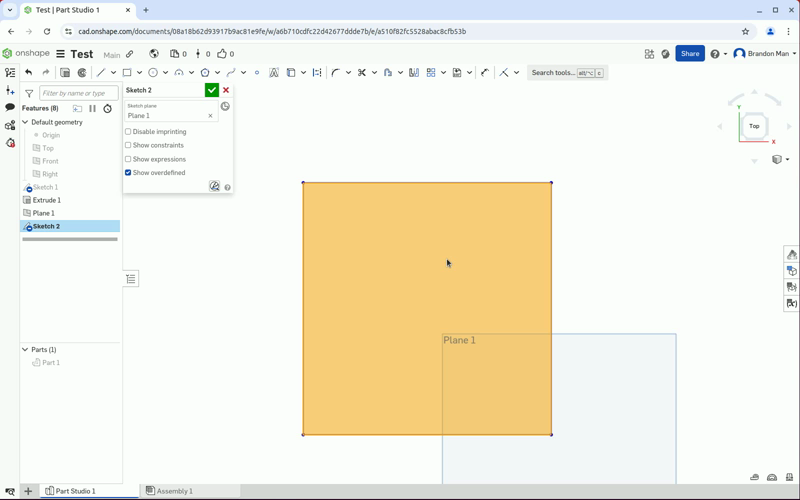
scroll(-6)
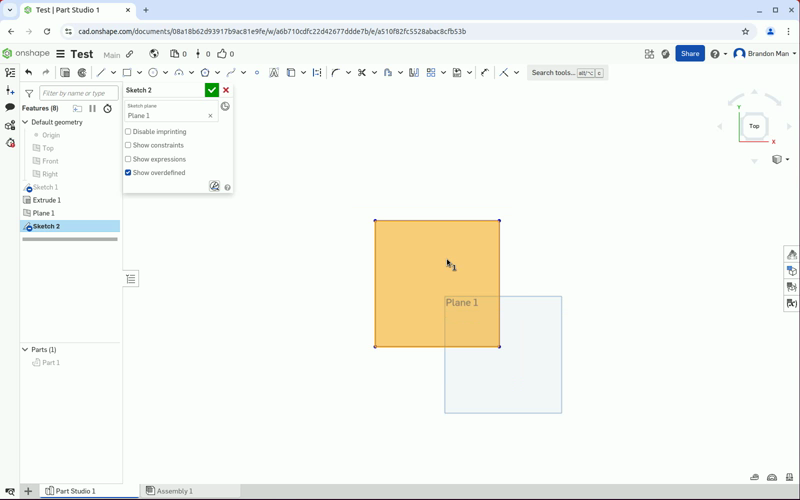
scroll(-6)
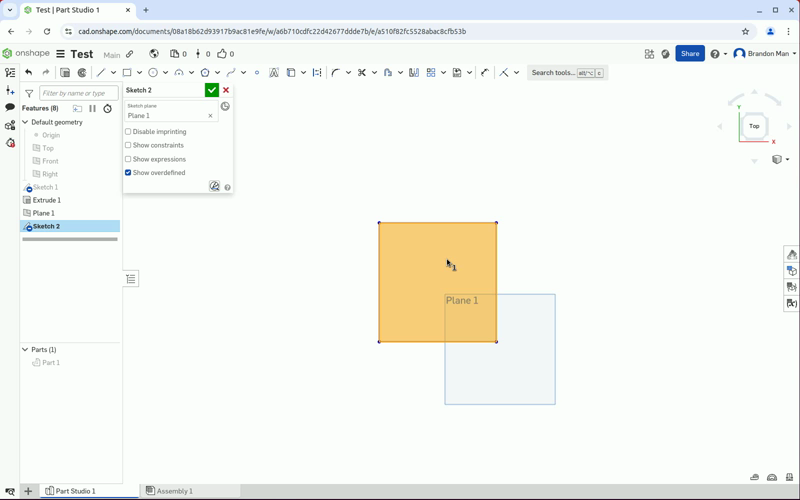
scroll(-6)
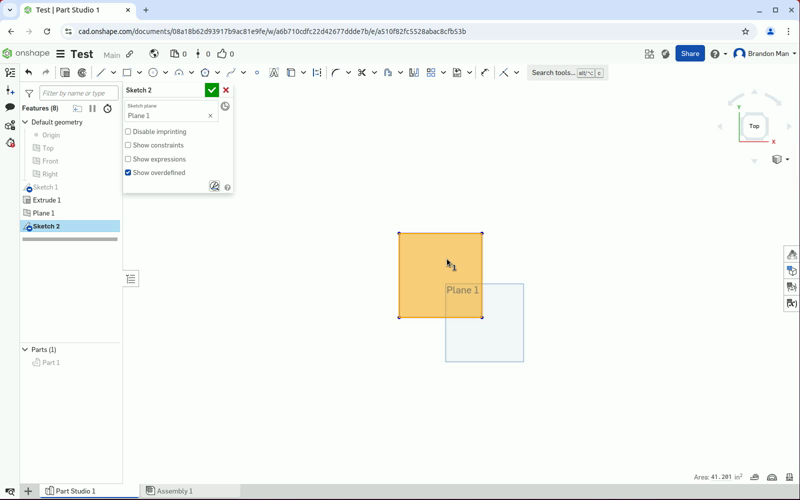
scroll(-6)
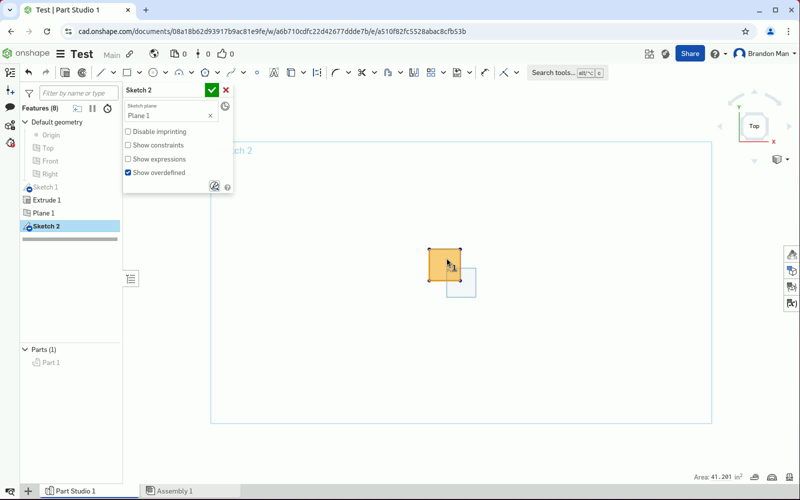
mouse_move(73, 352)
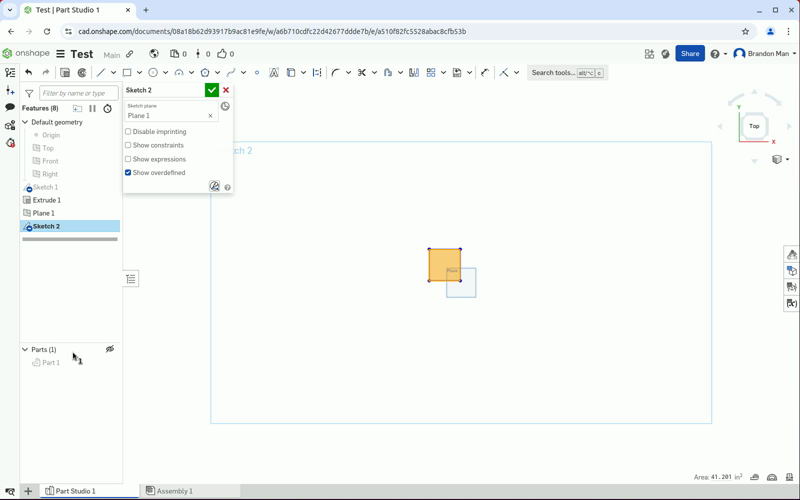
key(shift+y)
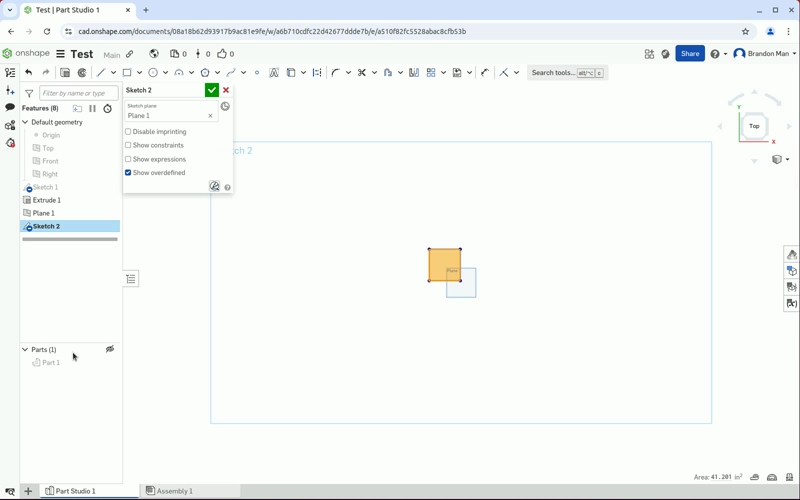
key(shift+e)
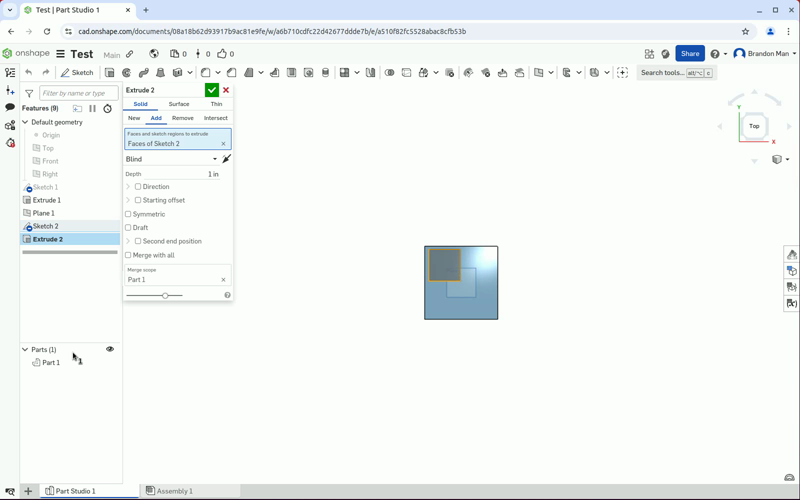
mouse_move(143, 106)
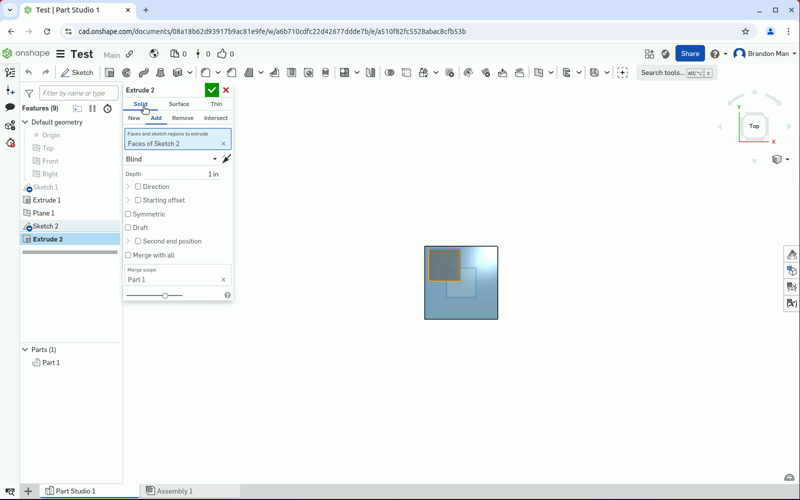
click(143, 106)
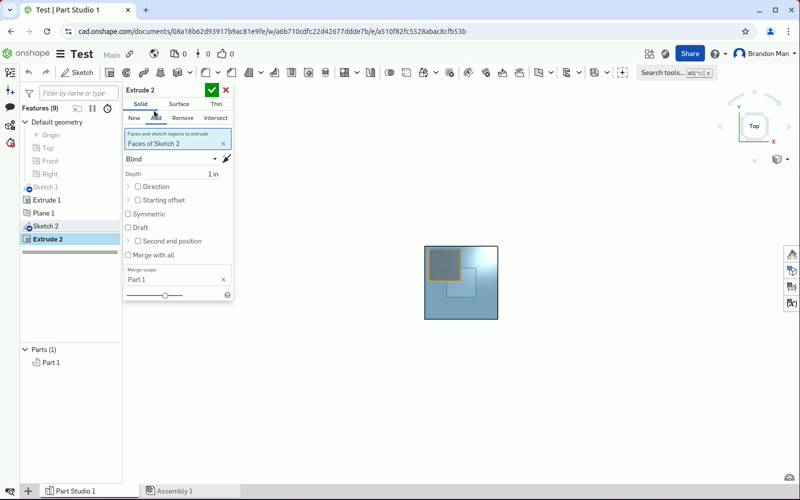
mouse_move(186, 120)
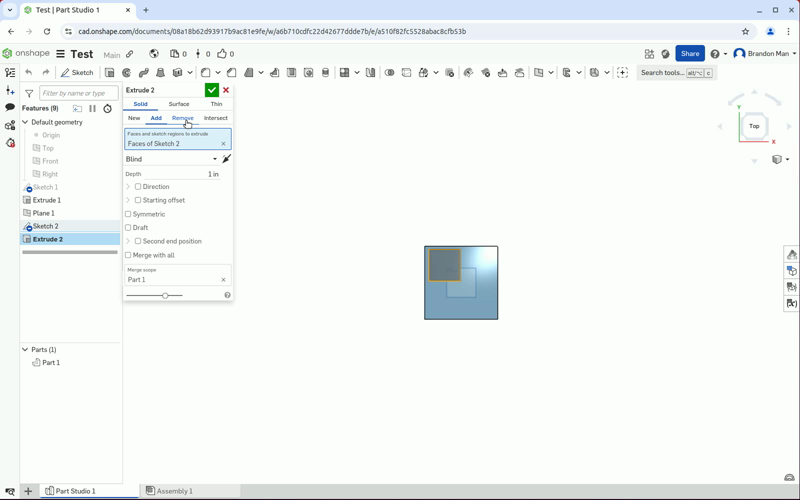
click(186, 120)
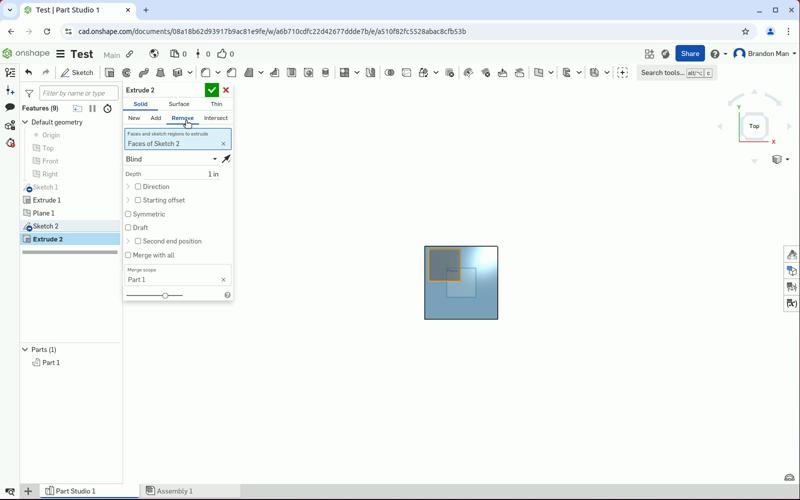
key(tab, 4)
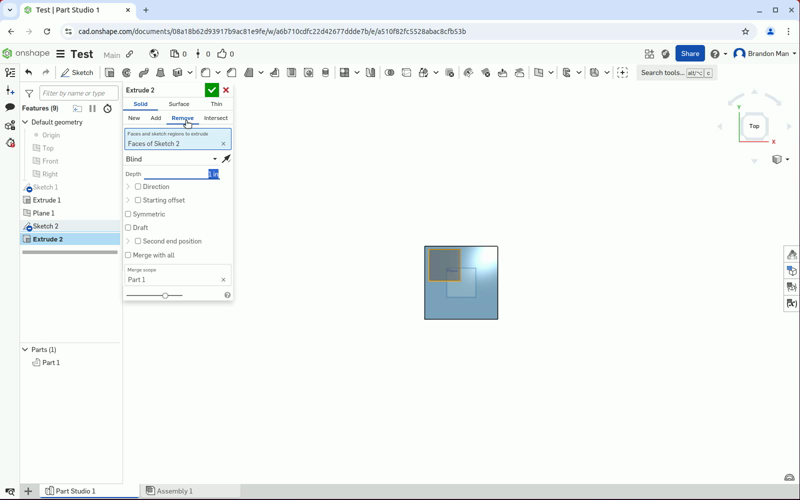
text(22.386)
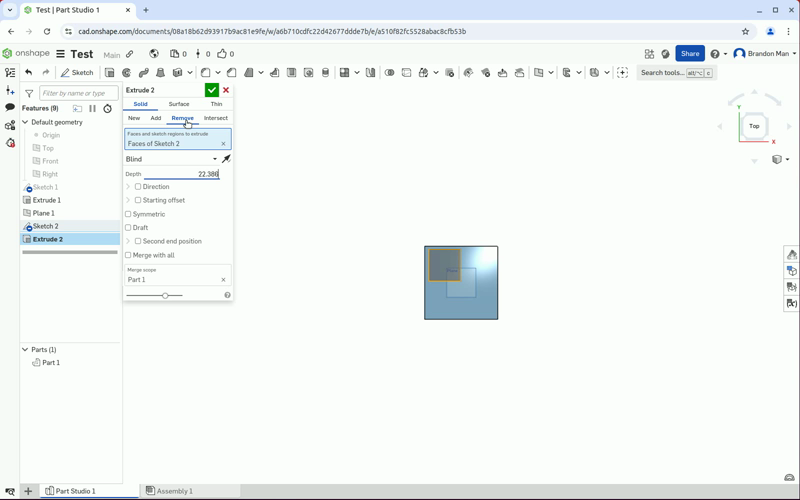
key(tab, 6)
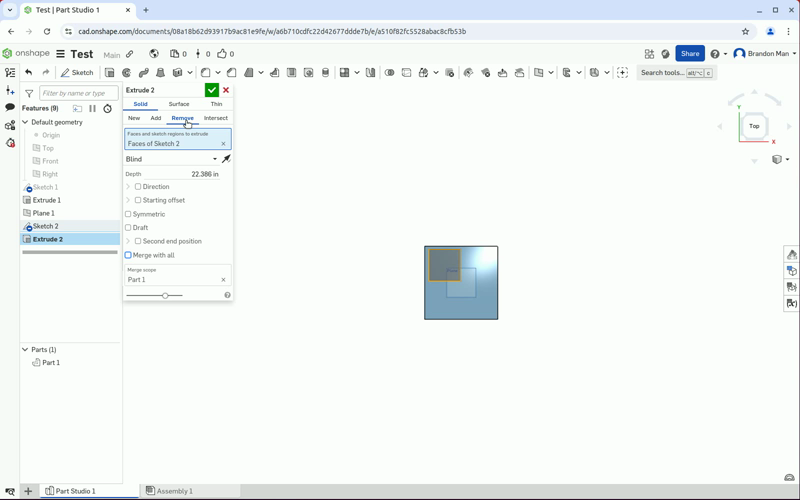
key(space)
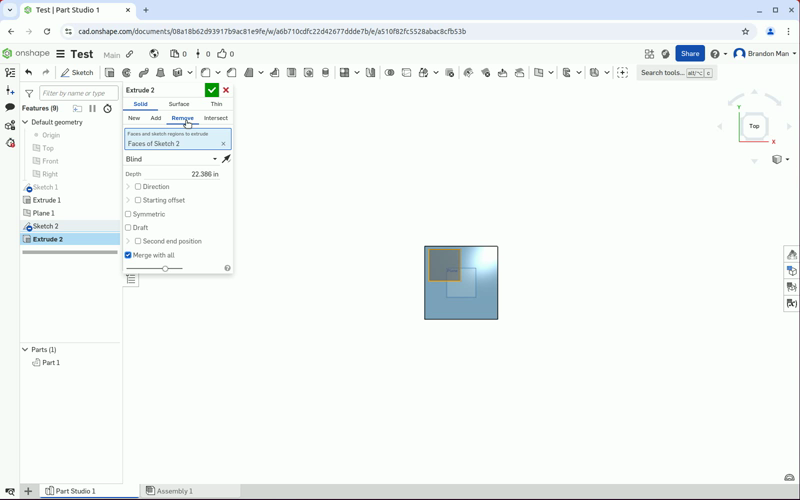
key(enter)
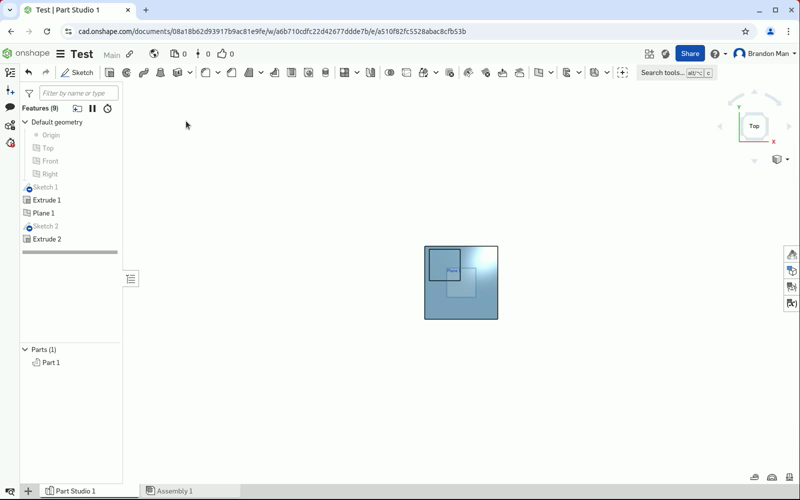
key(shift+h)
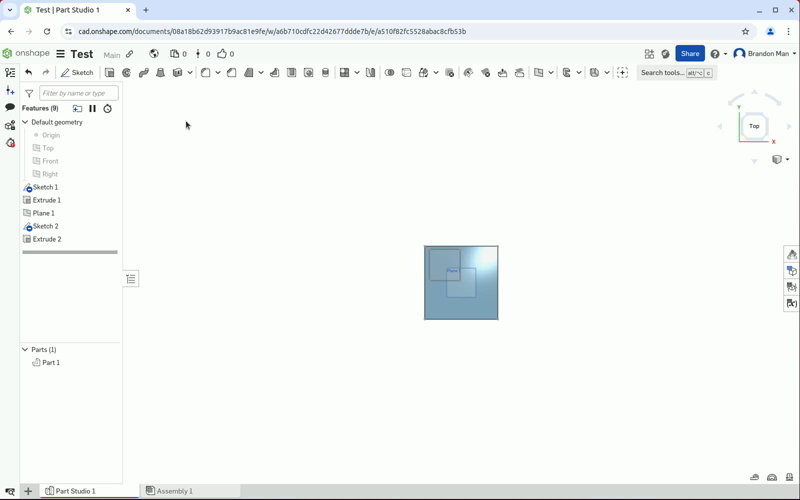
key(shift+h)
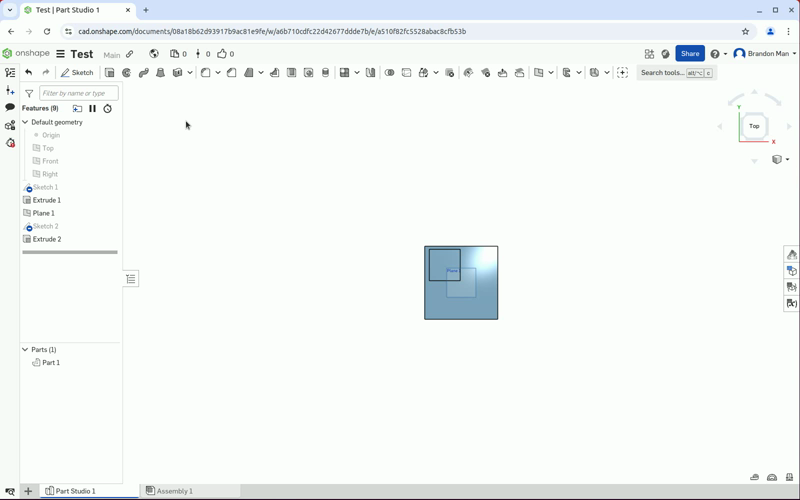
mouse_move(73, 189)
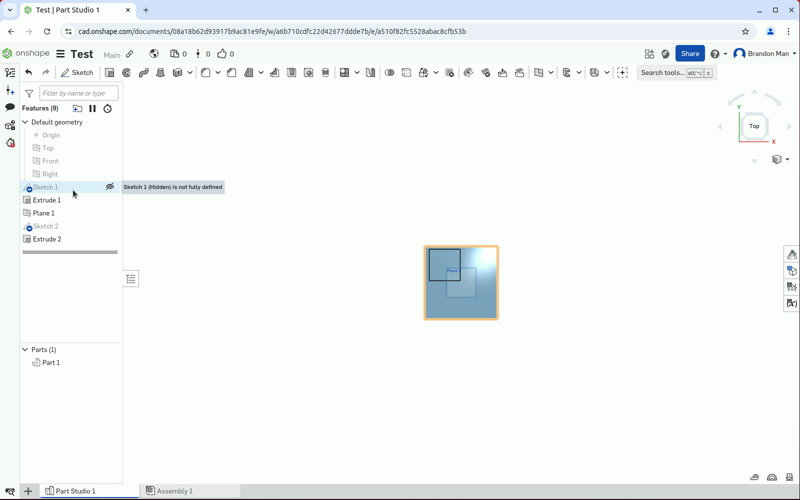
click(73, 189)
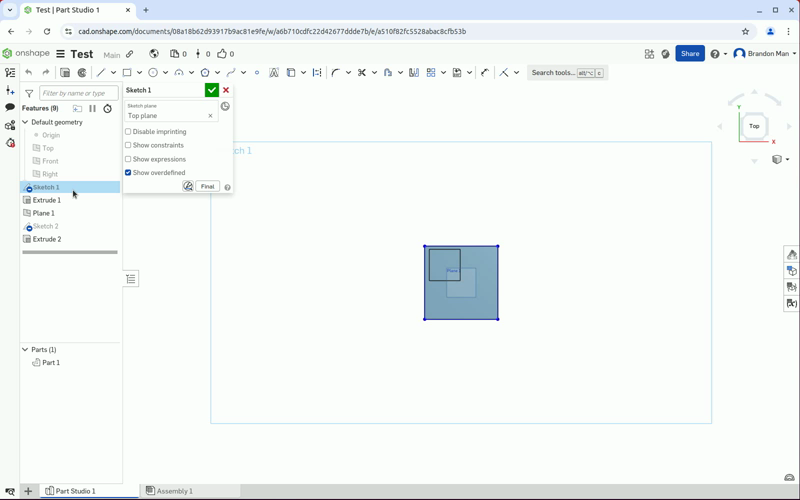
mouse_move(229, 92)
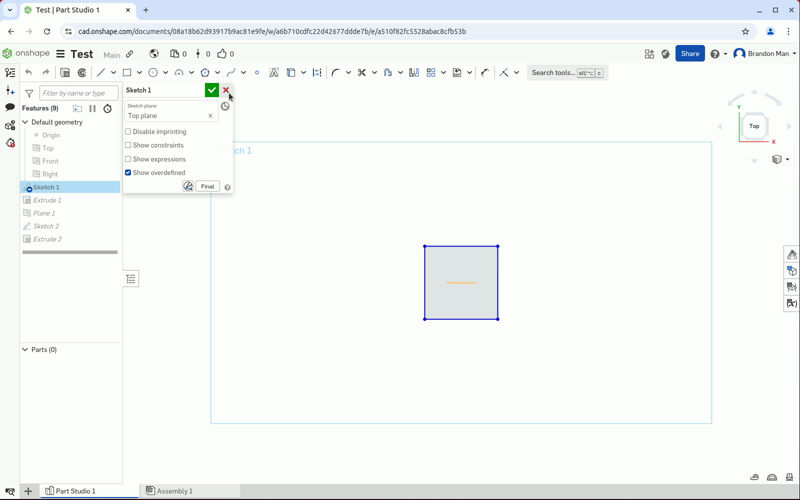
click(229, 92)
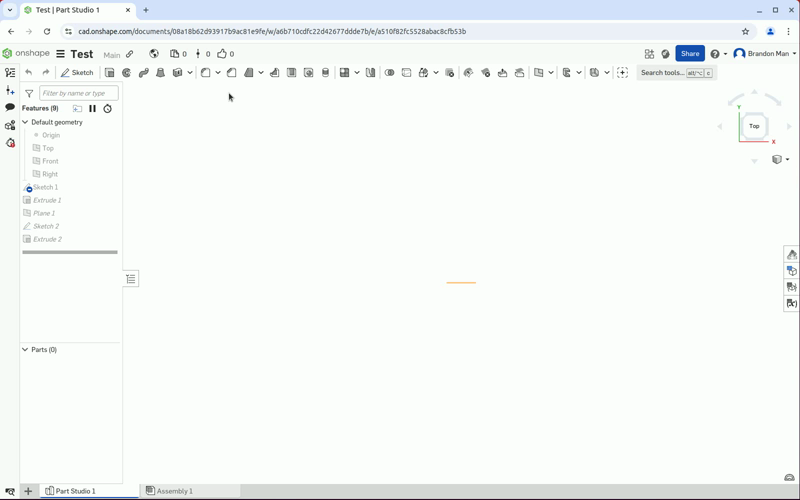
key(shift+s)
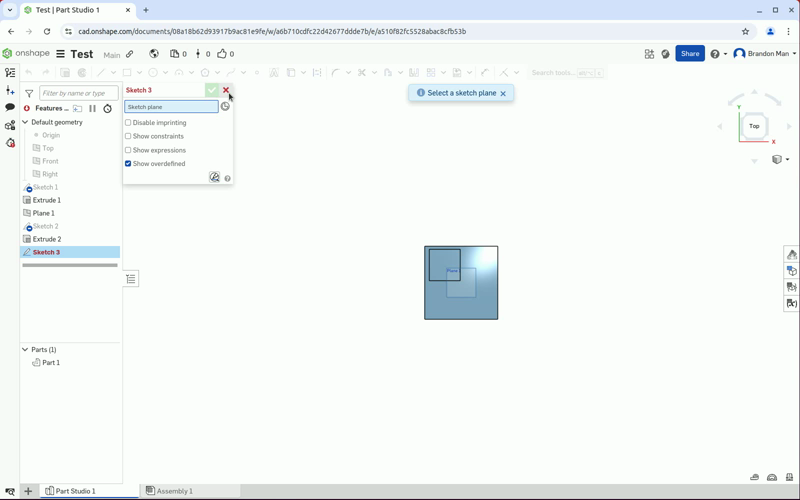
mouse_move(73, 215)
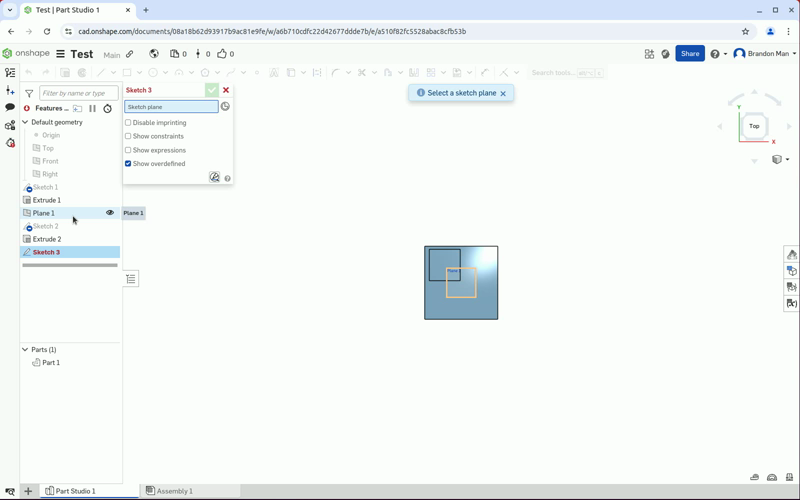
click(73, 215)
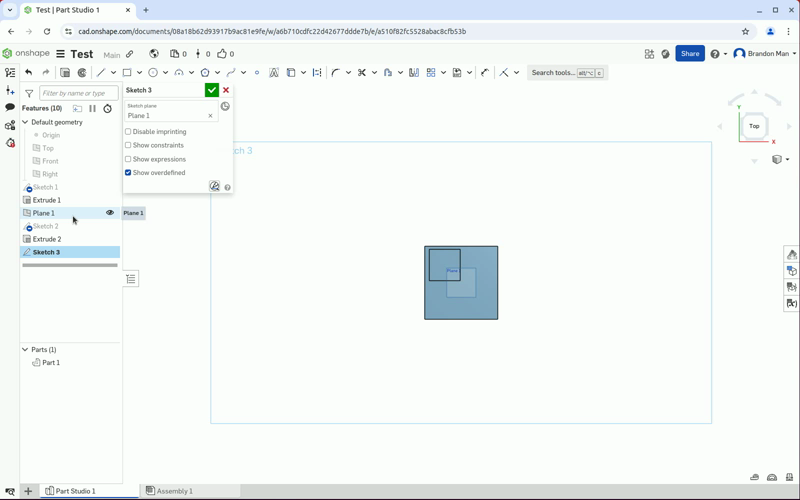
mouse_move(73, 352)
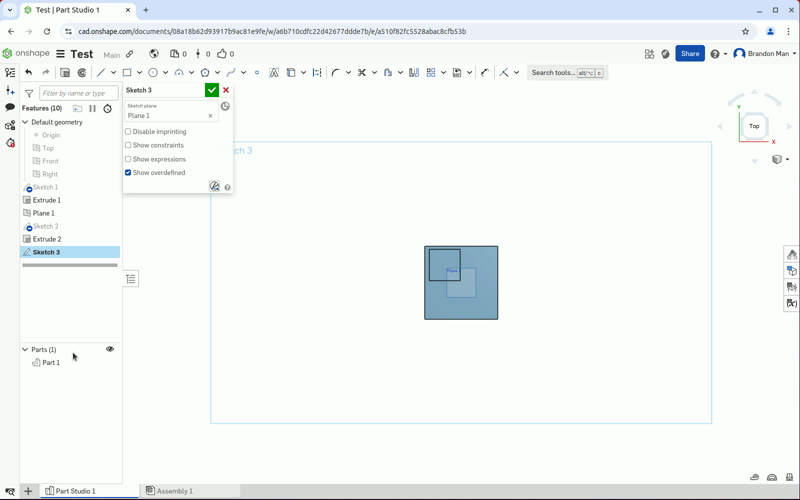
key(y)
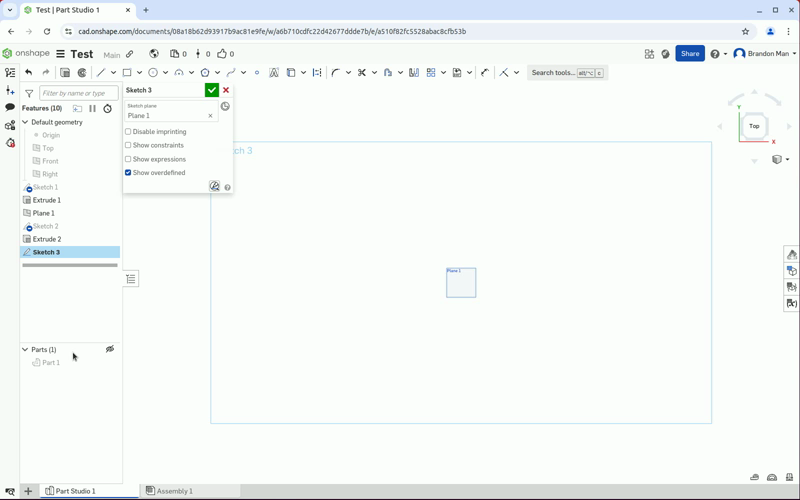
key(l)
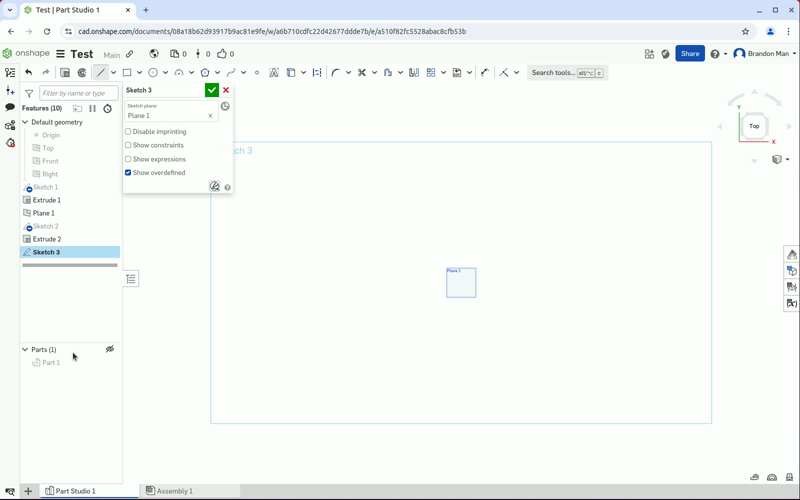
key_down(shift)
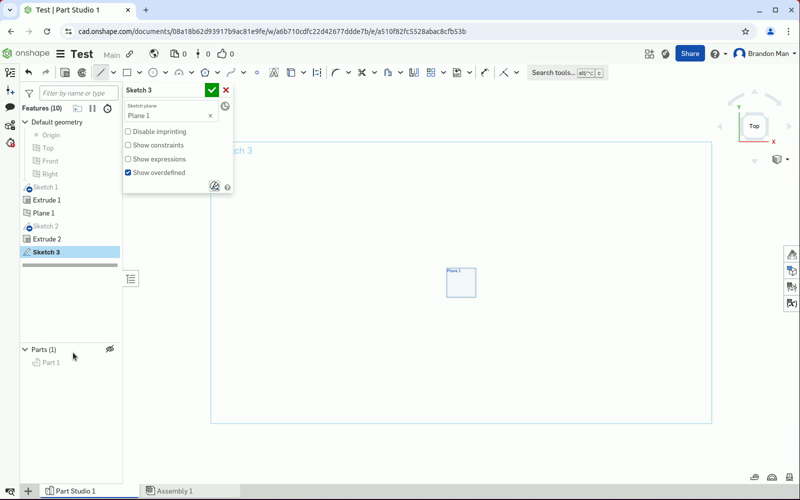
mouse_move(463, 280)
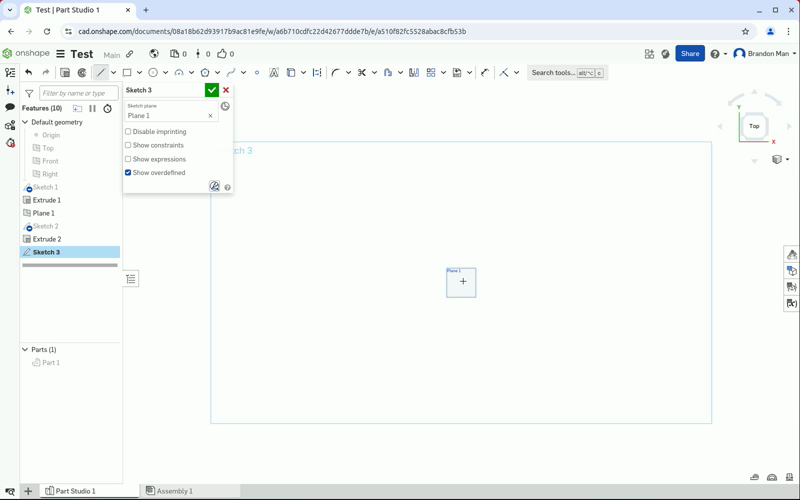
click(463, 280)
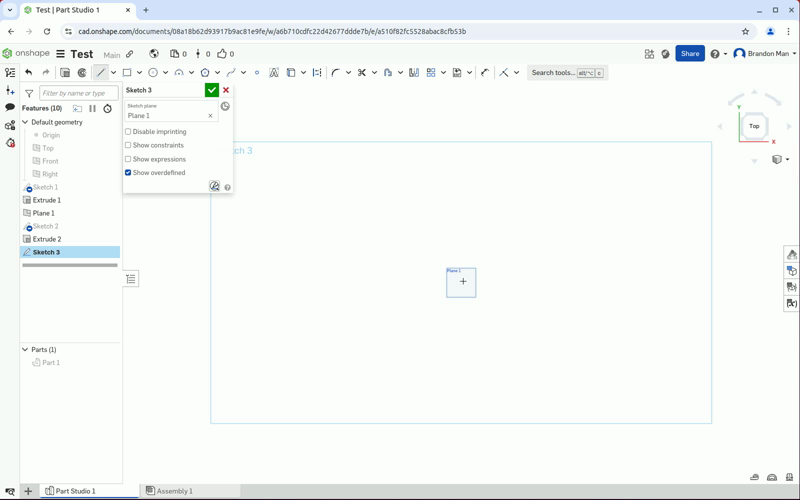
key_up(shift)
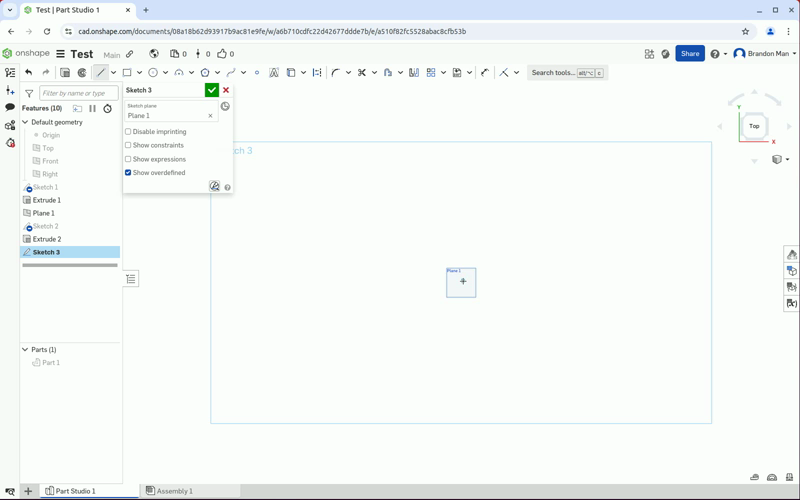
key_down(shift)
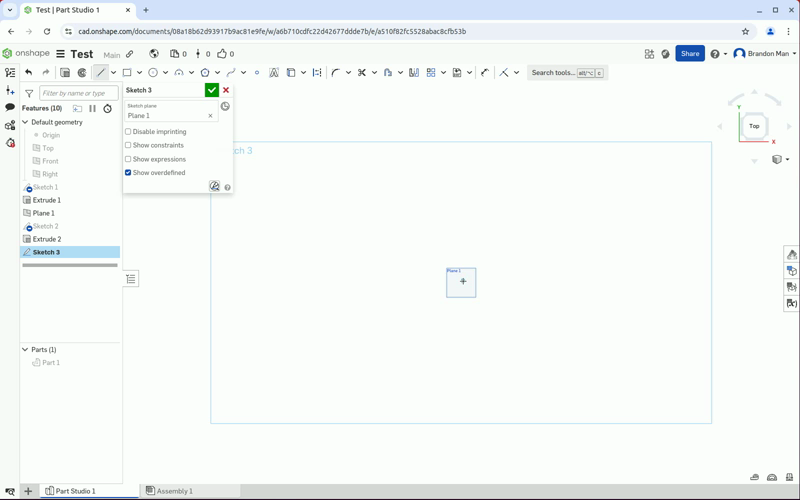
mouse_move(493, 280)
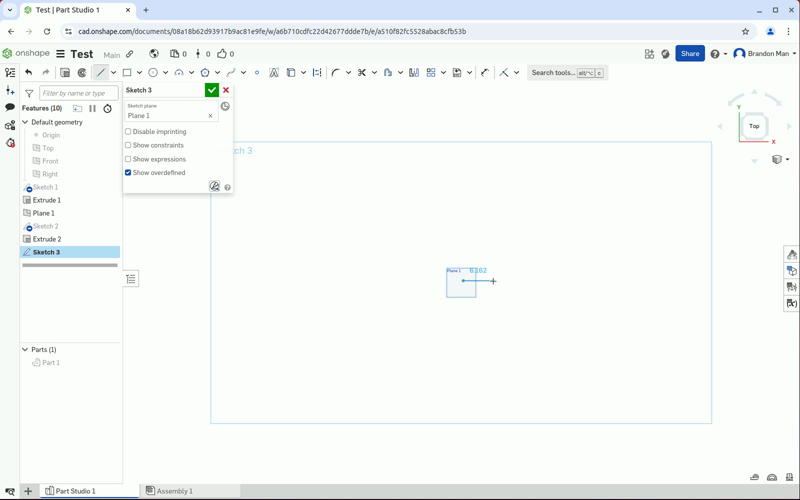
mouse_move(494, 280)
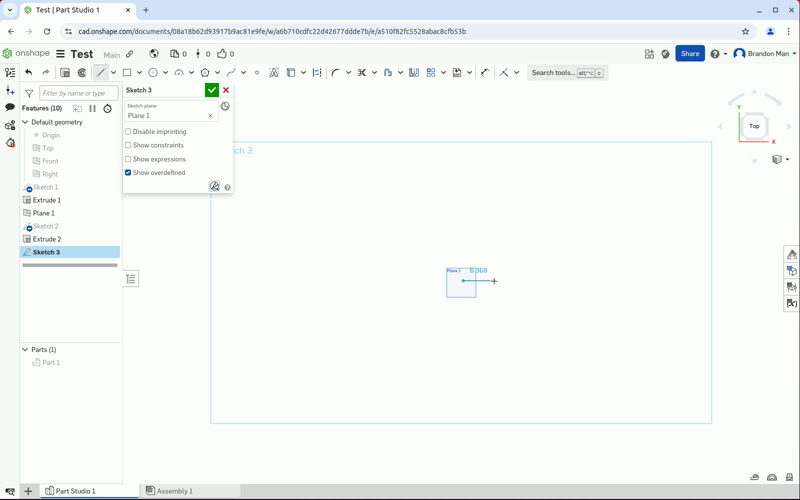
click(494, 280)
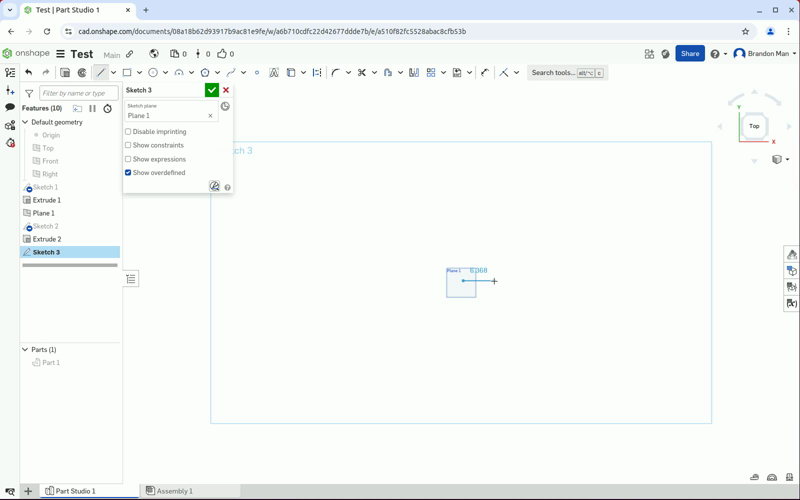
key_up(shift)
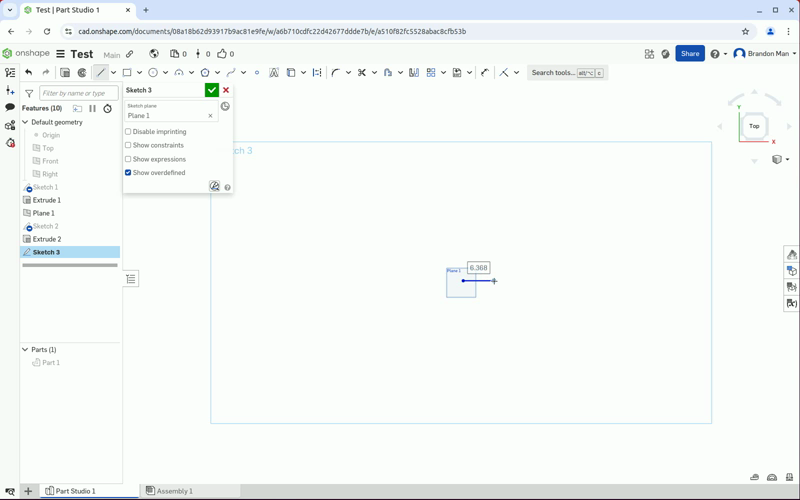
key_down(shift)
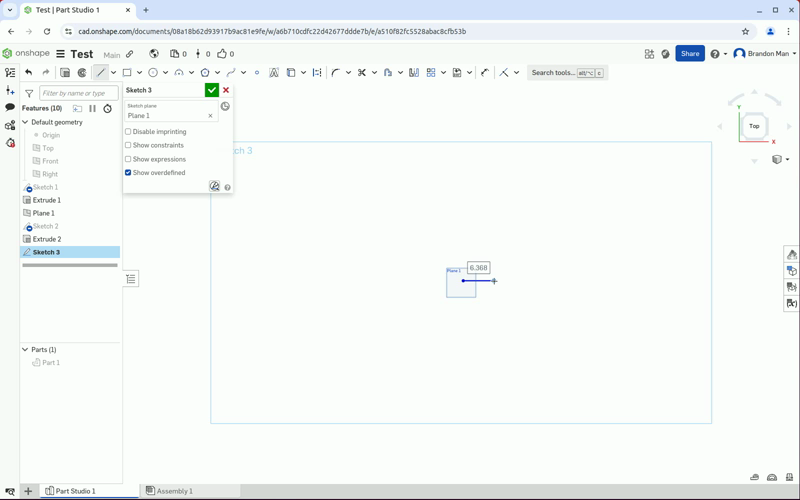
mouse_move(524, 280)
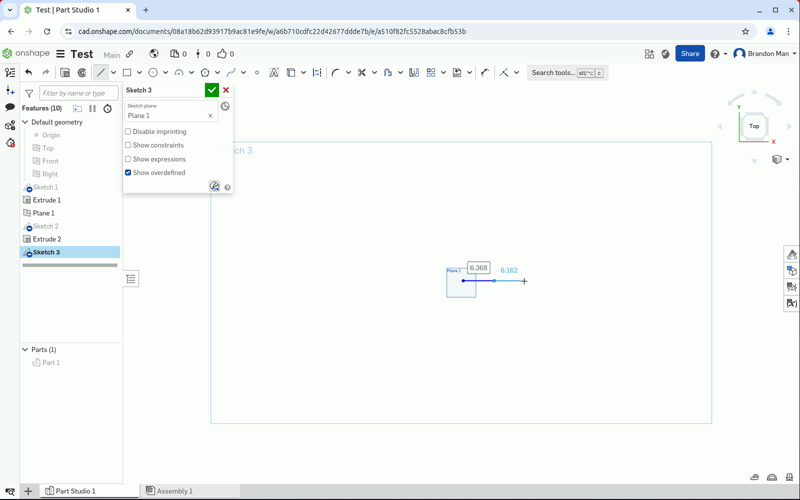
mouse_move(494, 249)
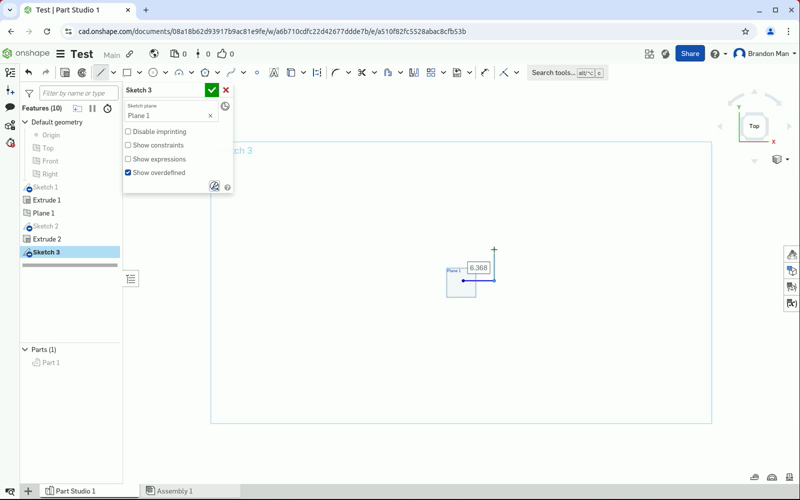
click(494, 249)
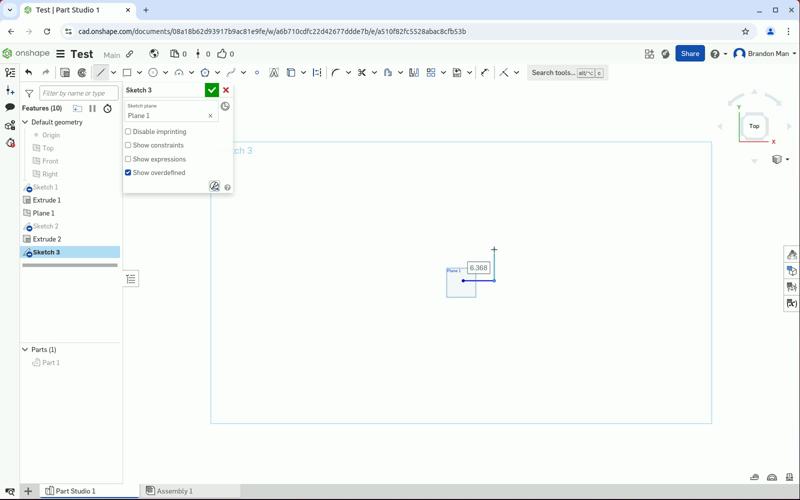
key_up(shift)
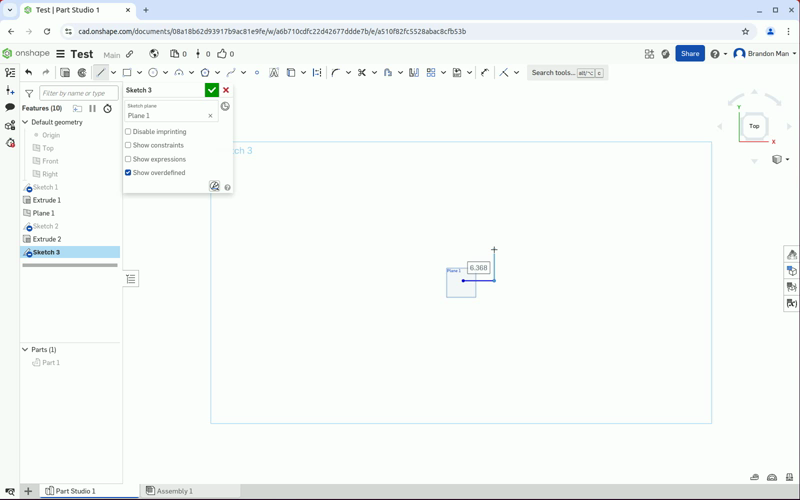
key_down(shift)
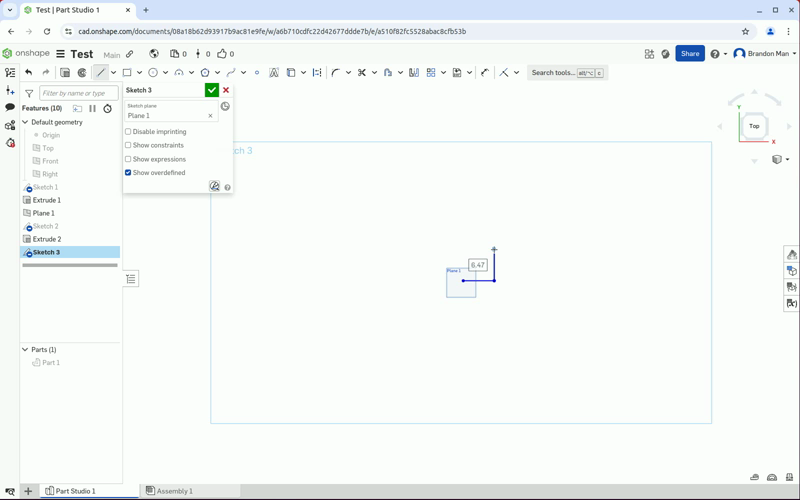
mouse_move(524, 249)
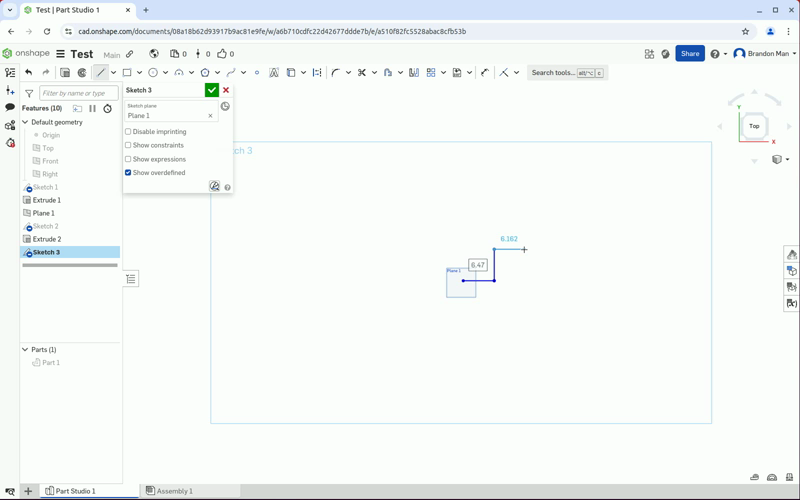
mouse_move(463, 249)
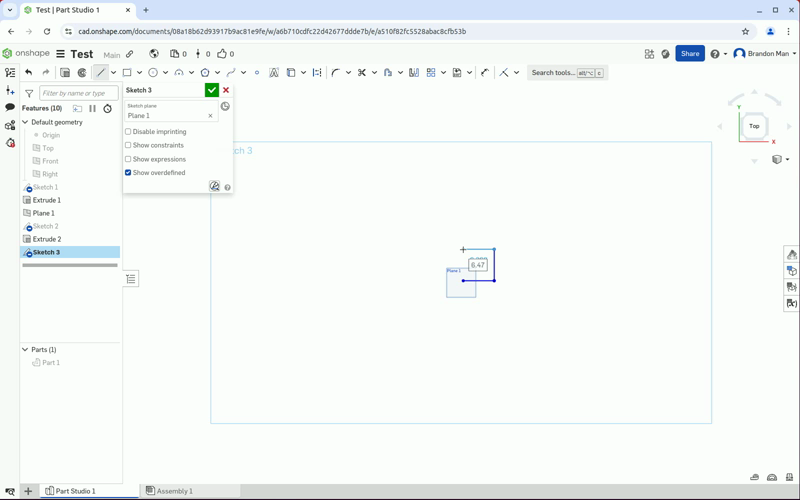
click(463, 249)
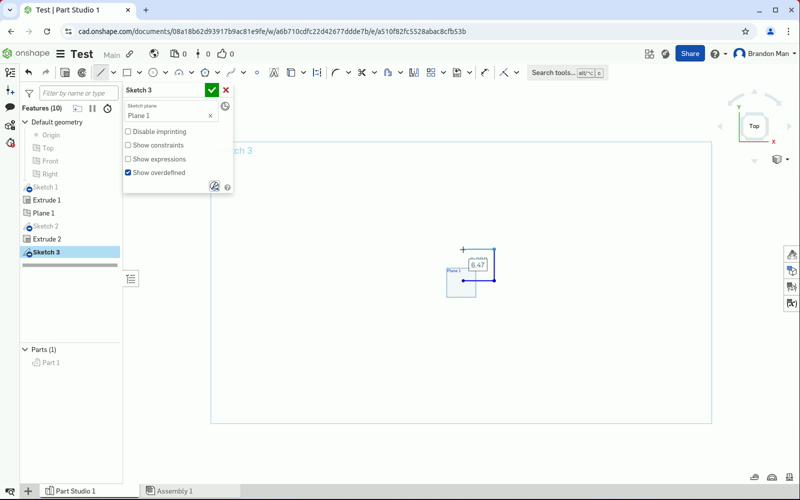
key_up(shift)
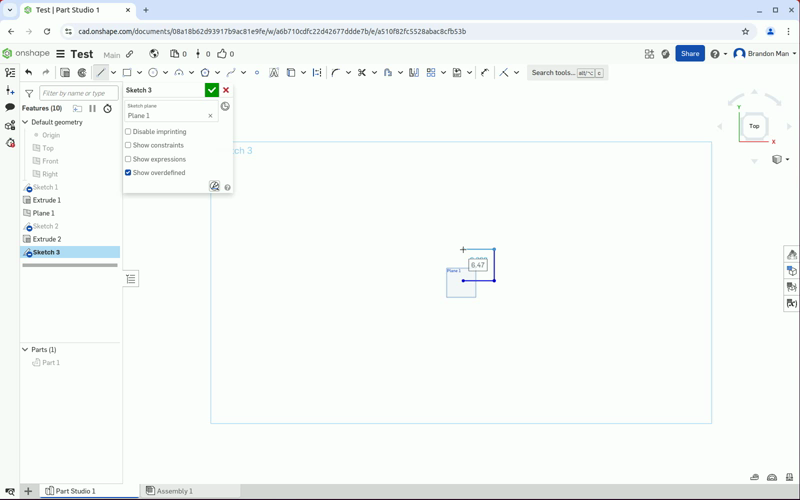
mouse_move(493, 249)
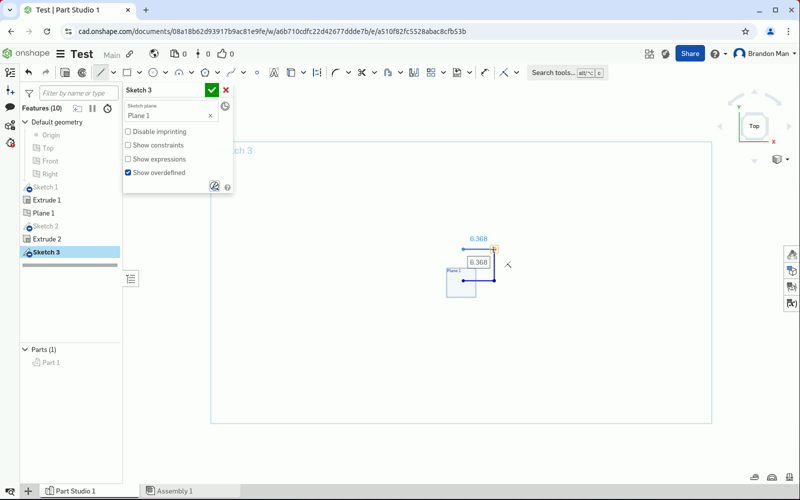
key_down(shift)
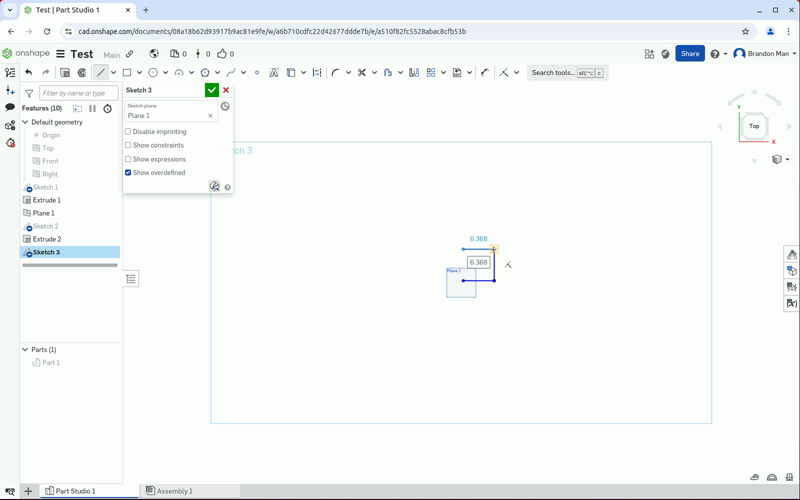
mouse_move(463, 280)
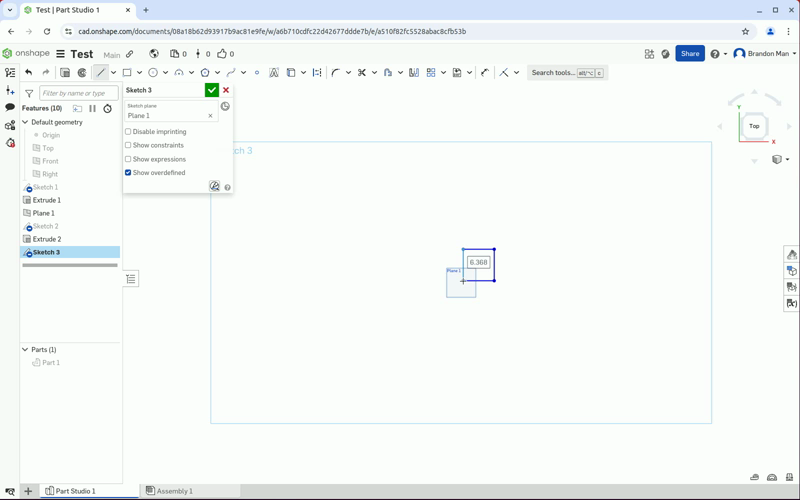
key_up(shift)
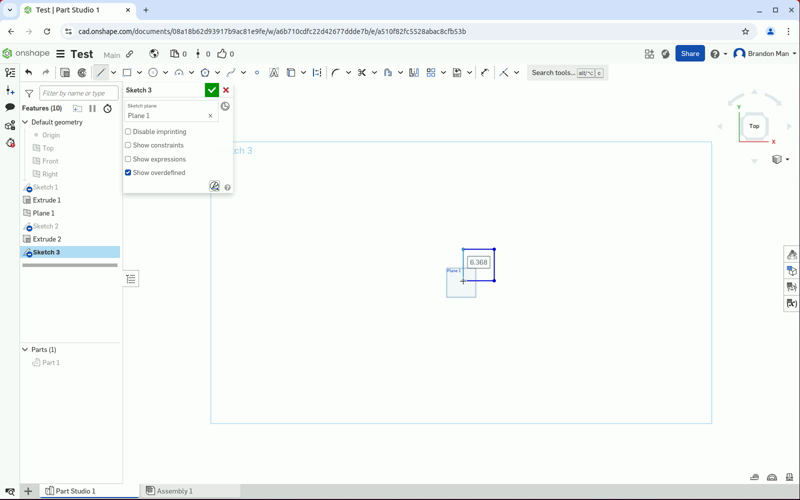
click(463, 280)
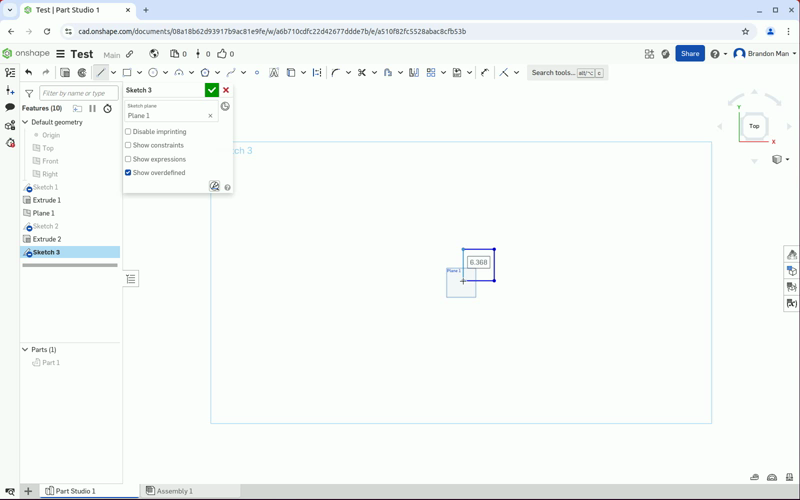
key(esc)
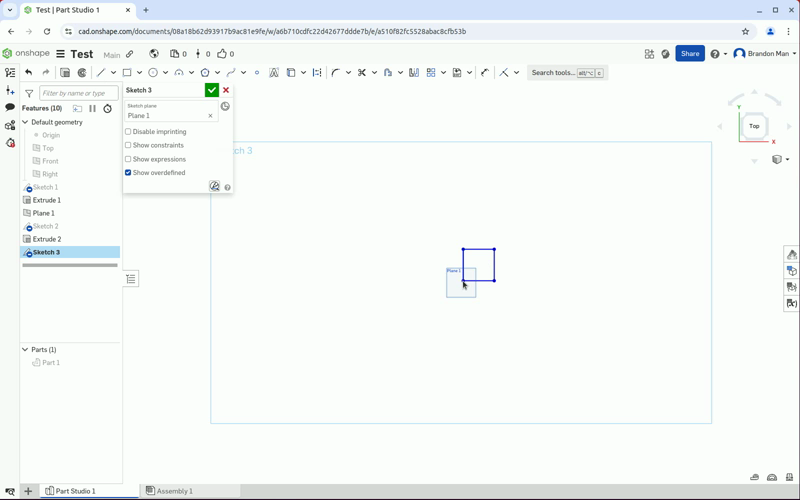
mouse_move(465, 263)
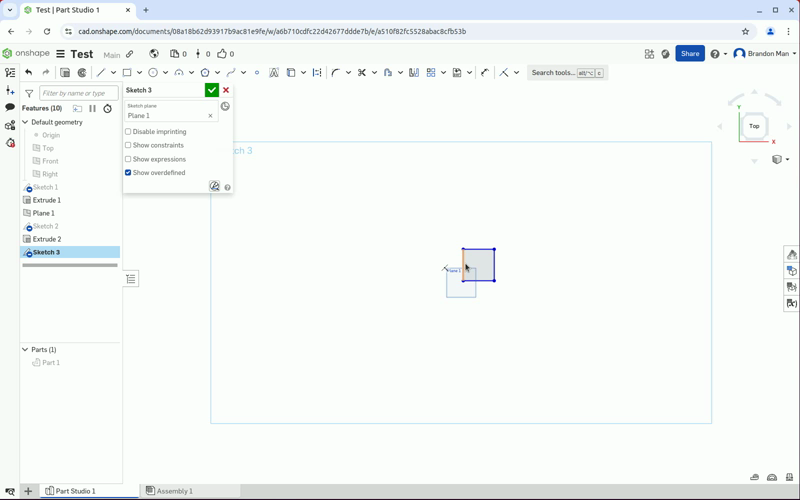
scroll(6)
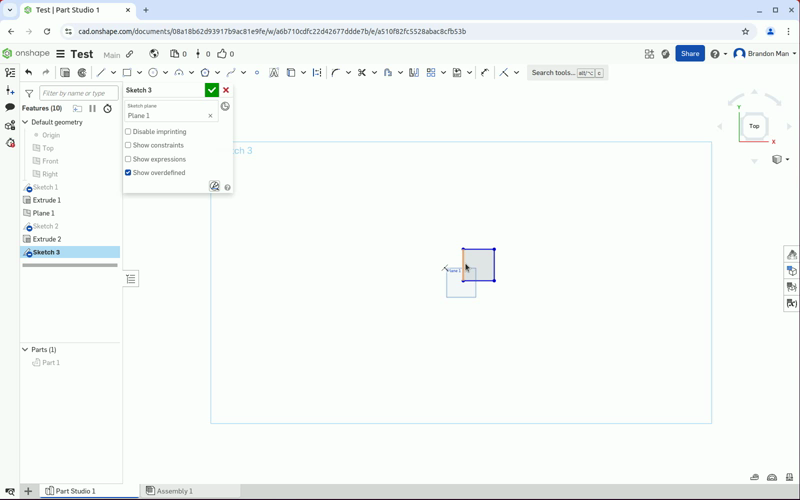
scroll(6)
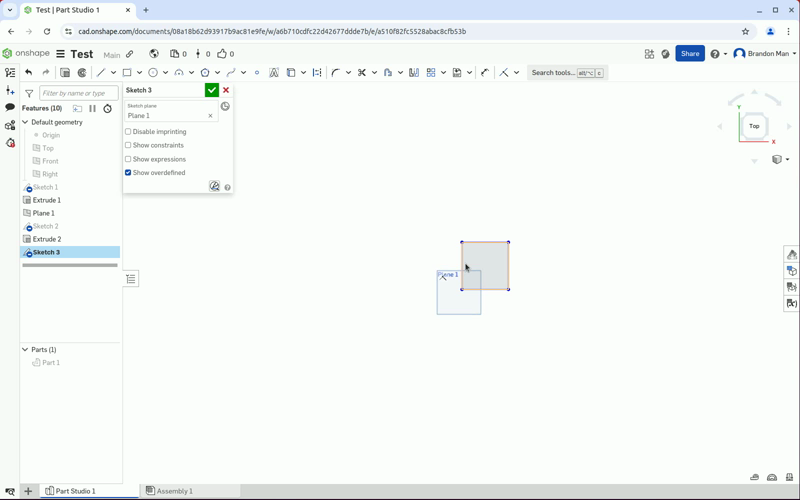
scroll(6)
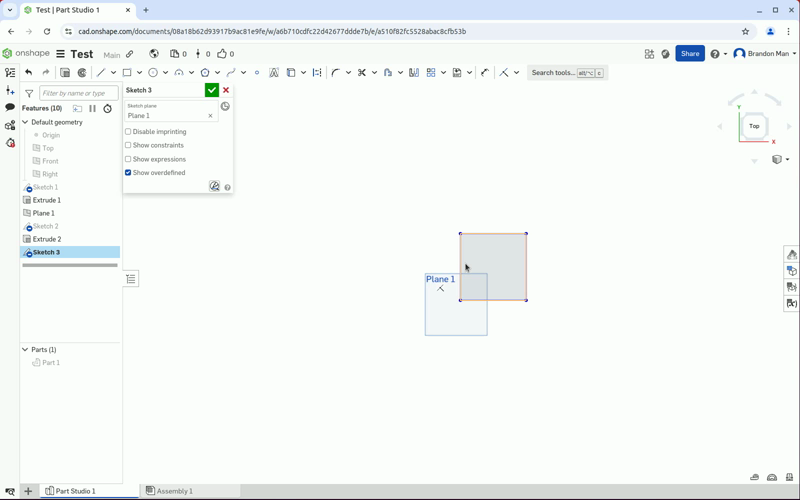
scroll(6)
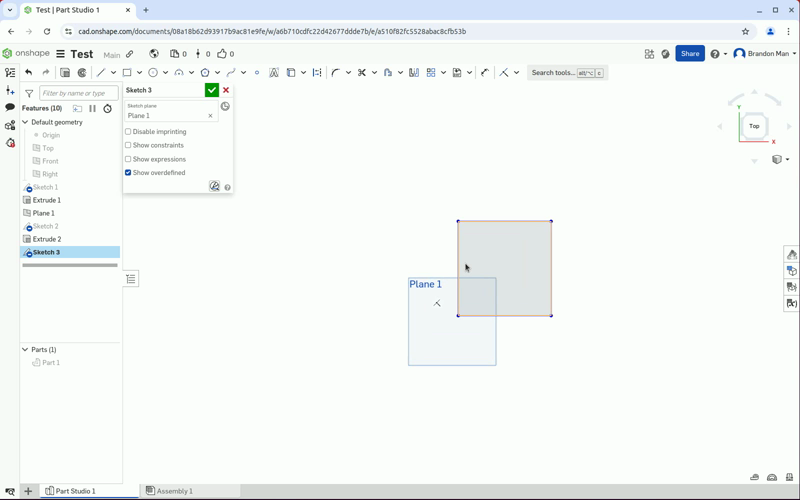
scroll(6)
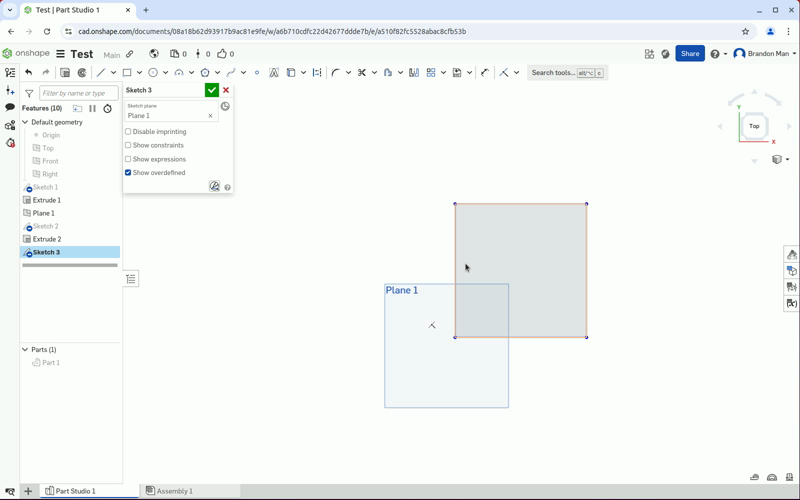
scroll(6)
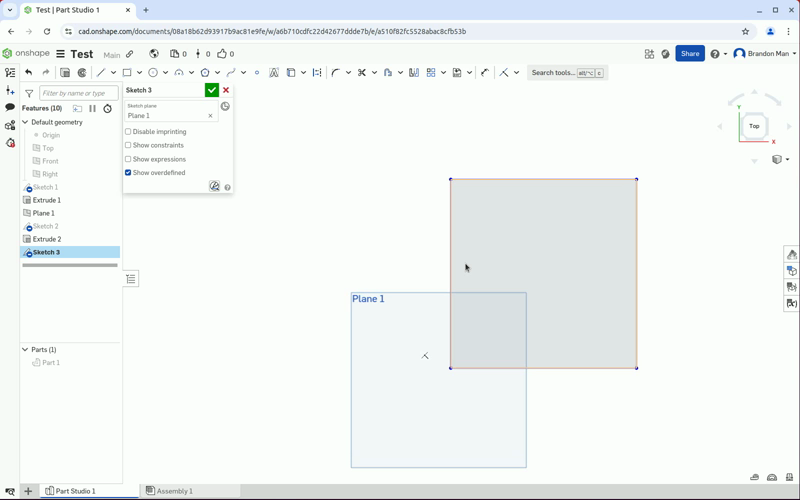
scroll(6)
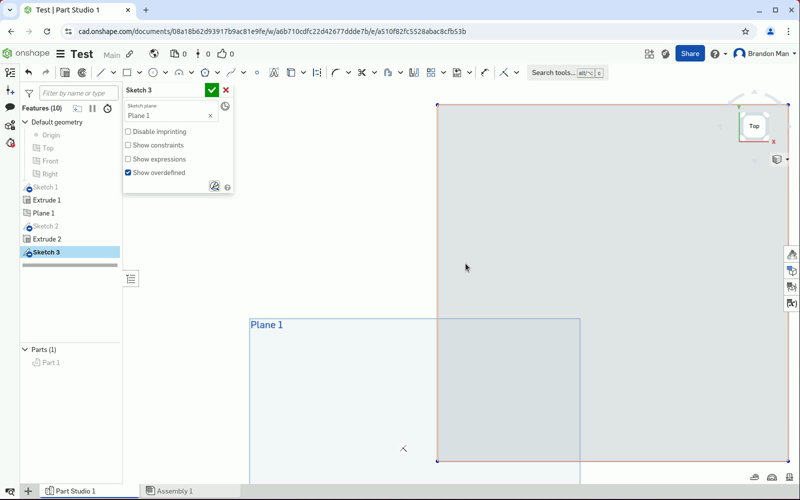
click(465, 263)
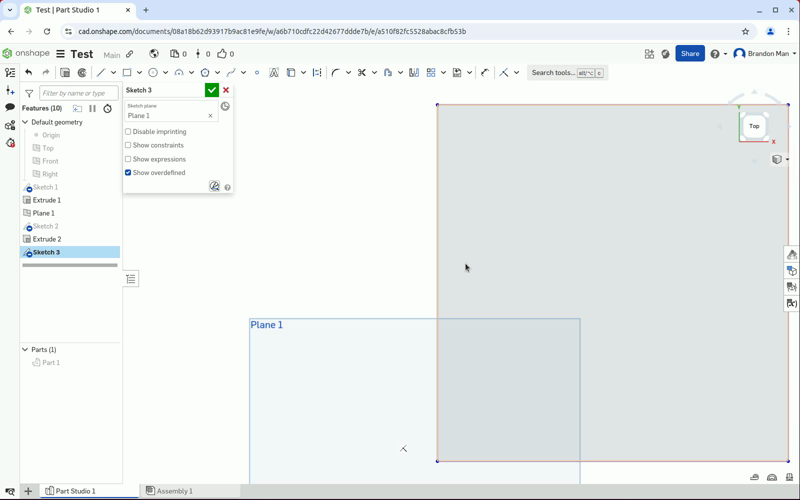
scroll(-6)
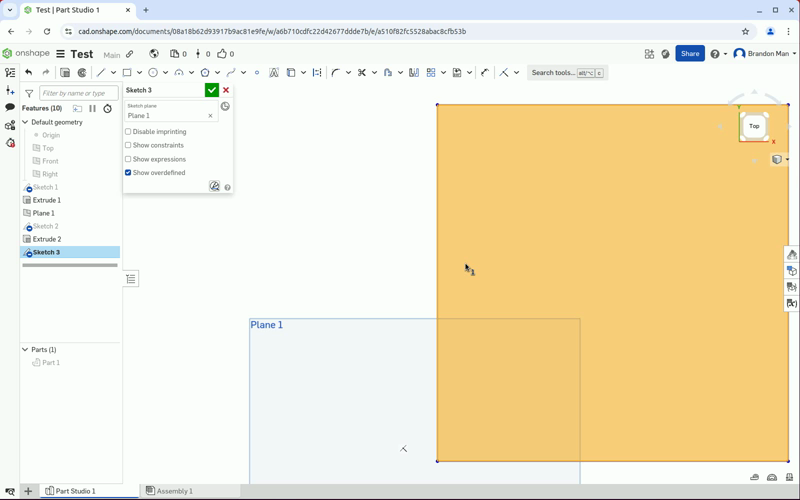
scroll(-6)
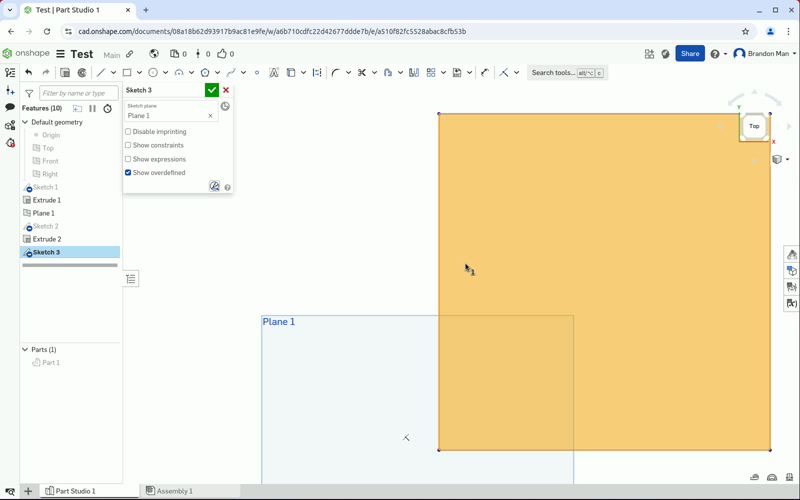
scroll(-6)
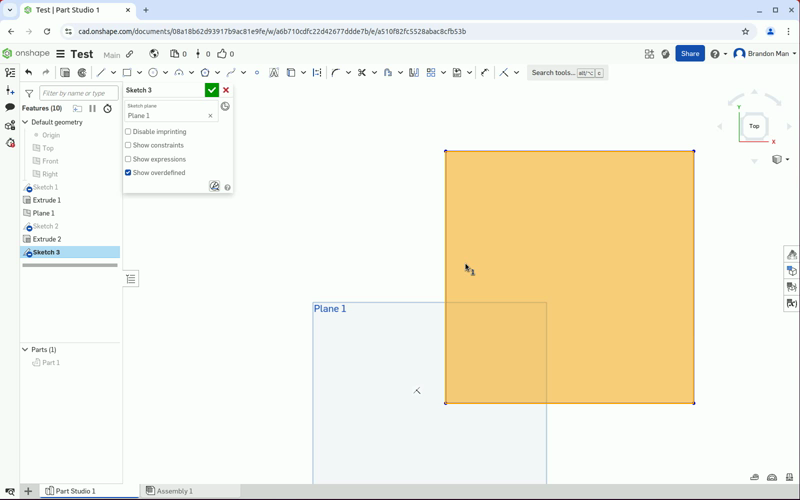
scroll(-6)
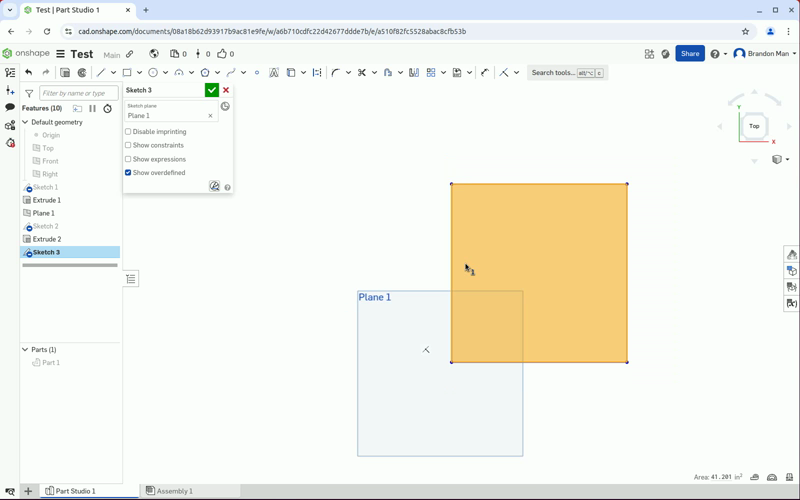
scroll(-6)
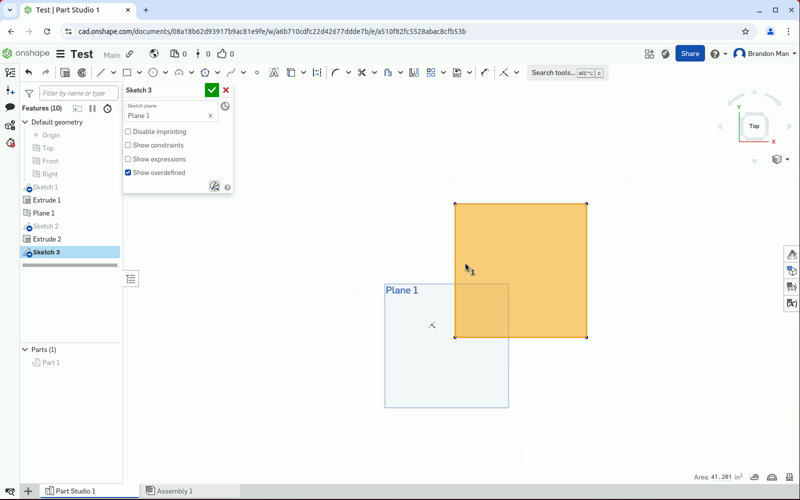
scroll(-6)
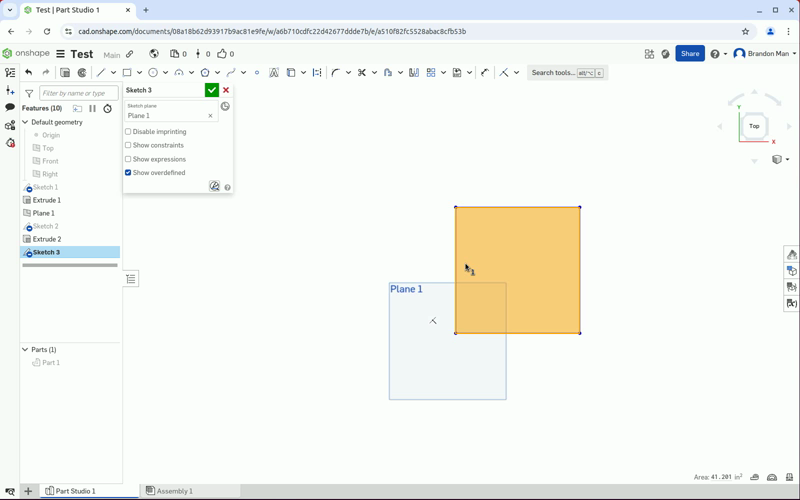
scroll(-6)
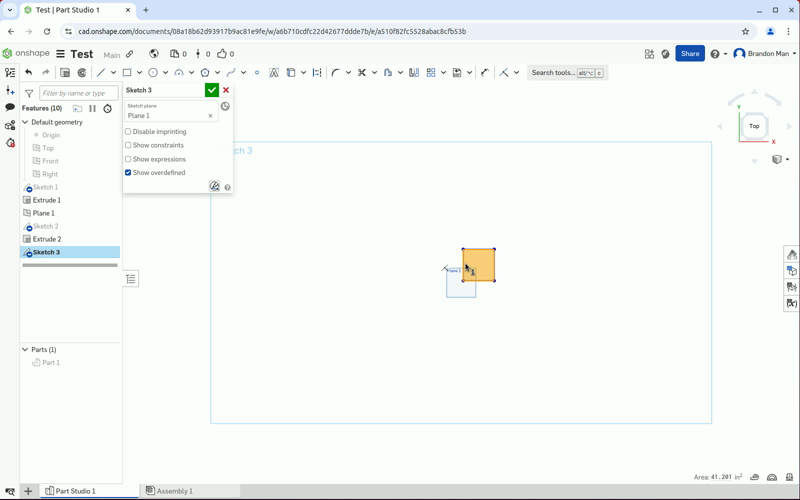
mouse_move(73, 352)
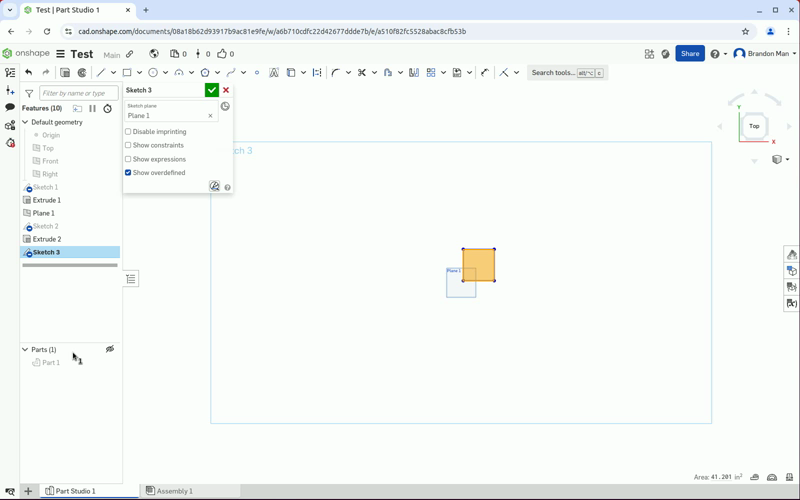
key(shift+y)
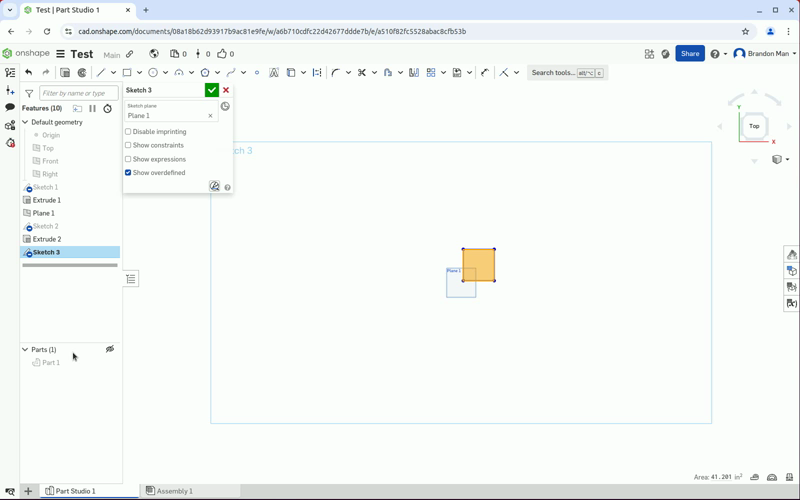
key(shift+e)
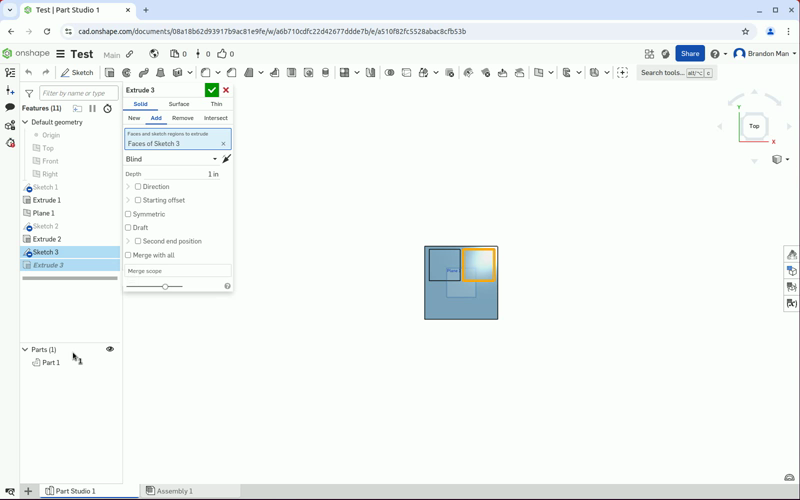
mouse_move(143, 106)
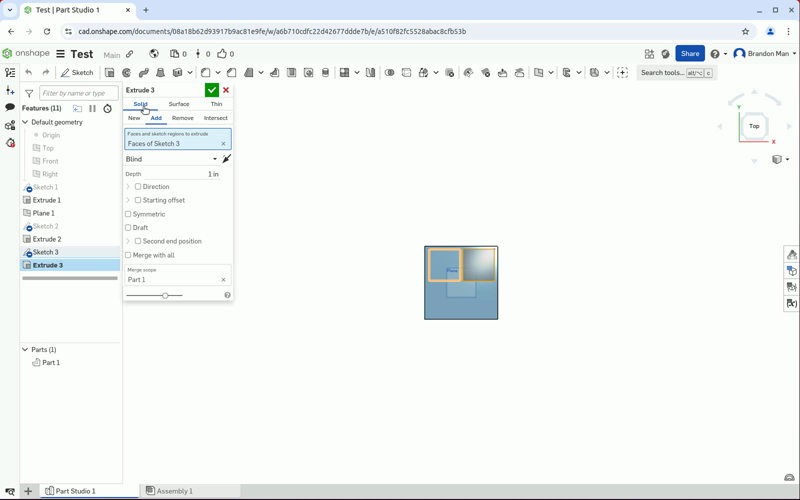
click(143, 106)
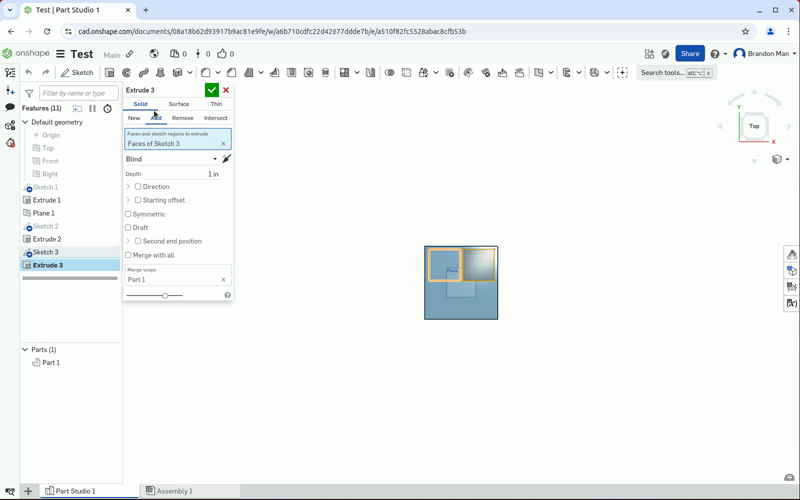
mouse_move(186, 120)
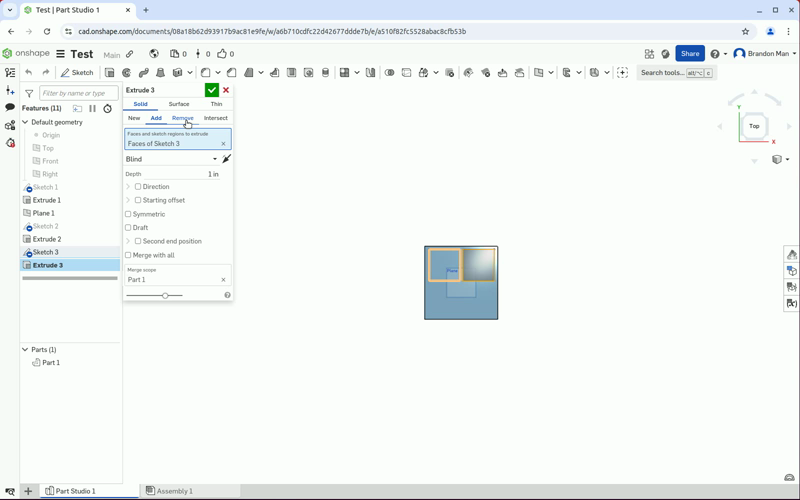
click(186, 120)
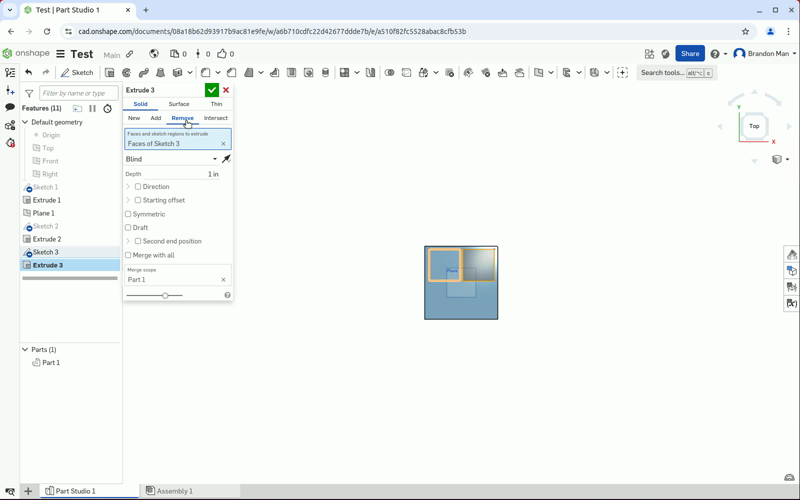
key(tab, 4)
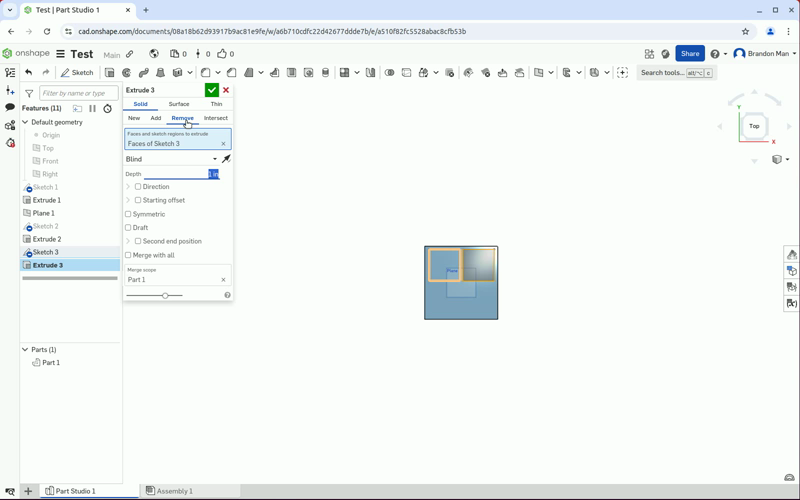
text(22.386)
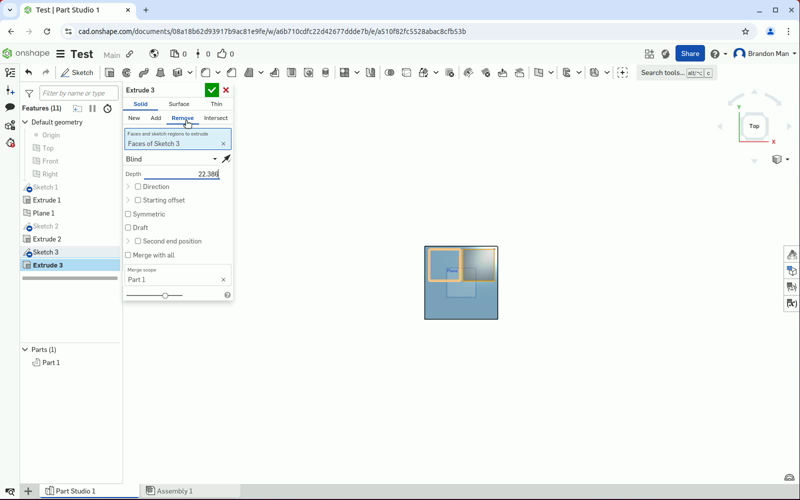
key(tab, 6)
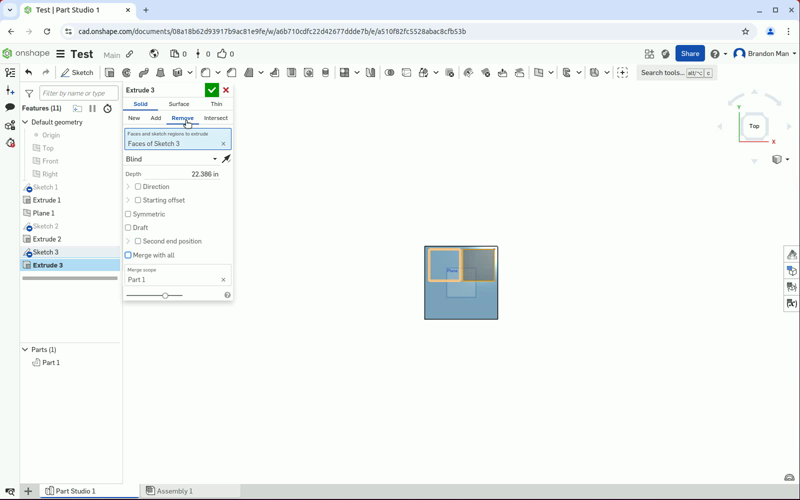
key(space)
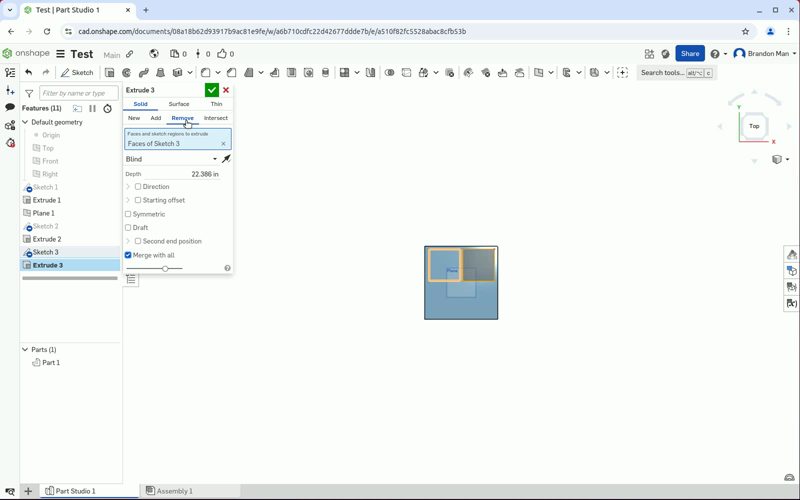
key(enter)
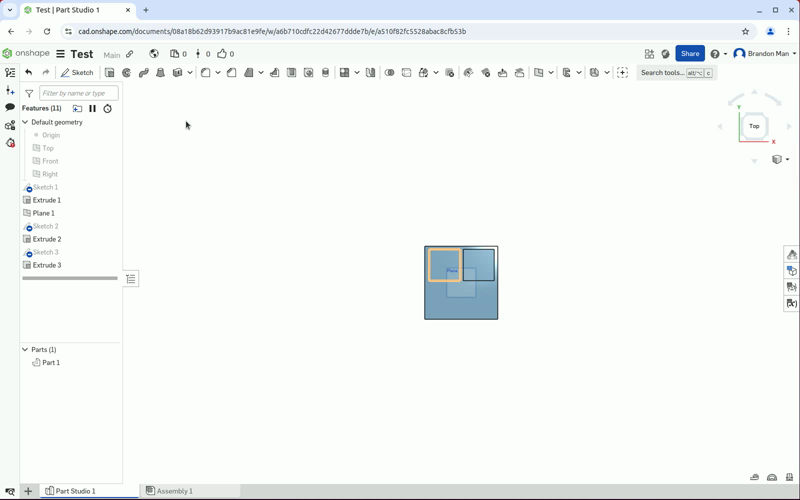
key(shift+h)
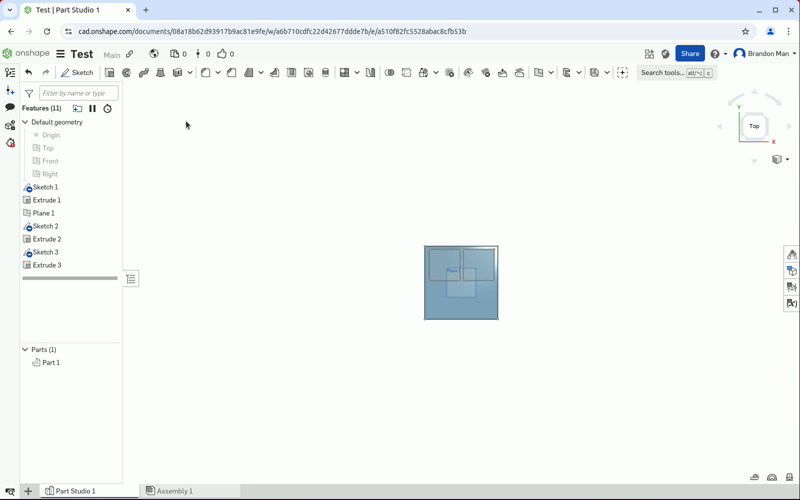
key(shift+h)
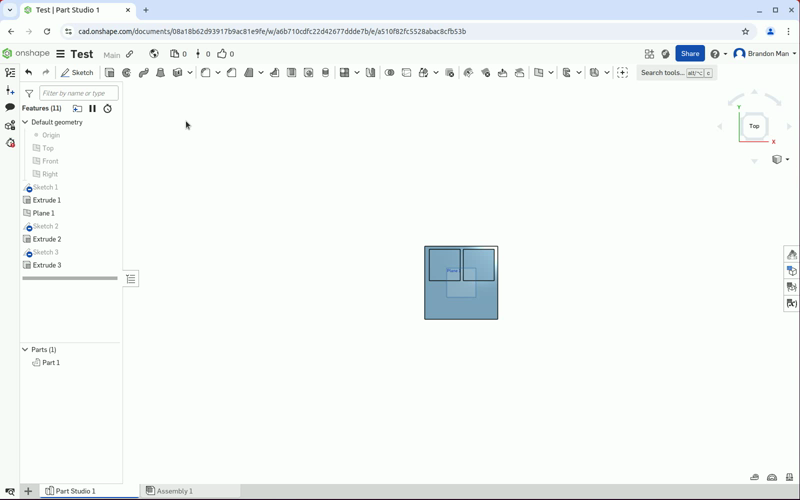
mouse_move(73, 189)
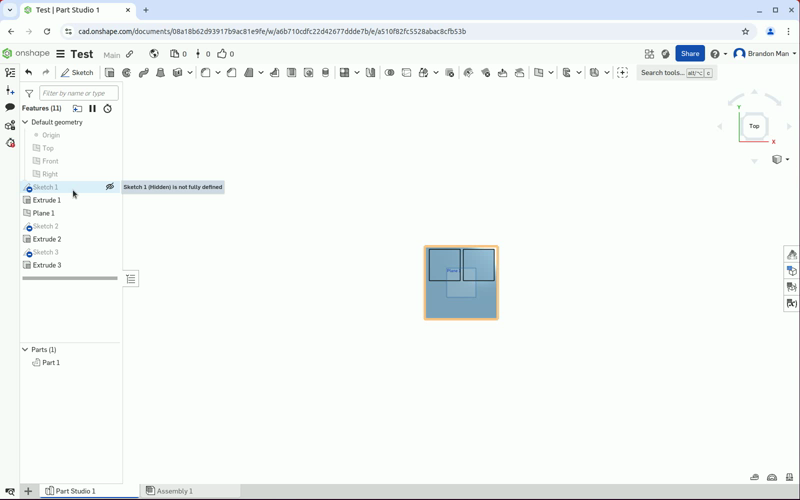
click(73, 189)
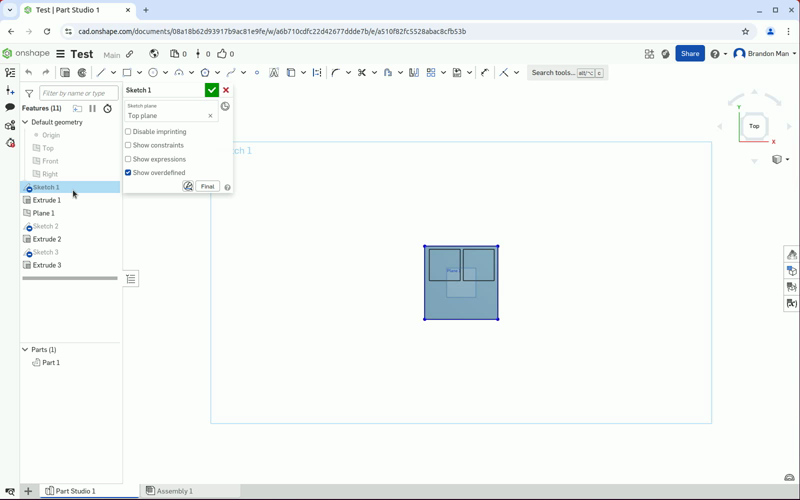
mouse_move(229, 92)
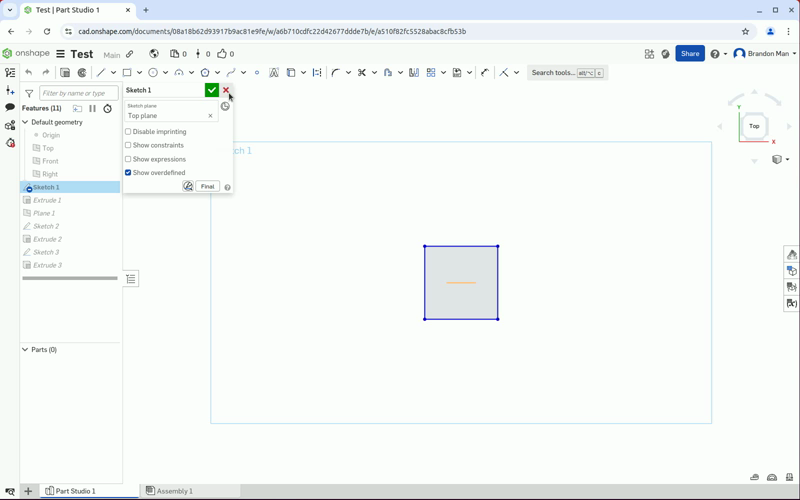
click(229, 92)
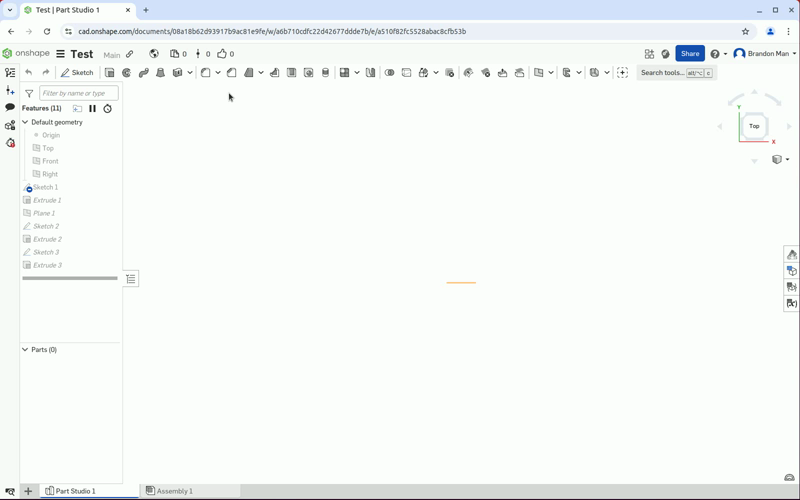
key(shift+s)
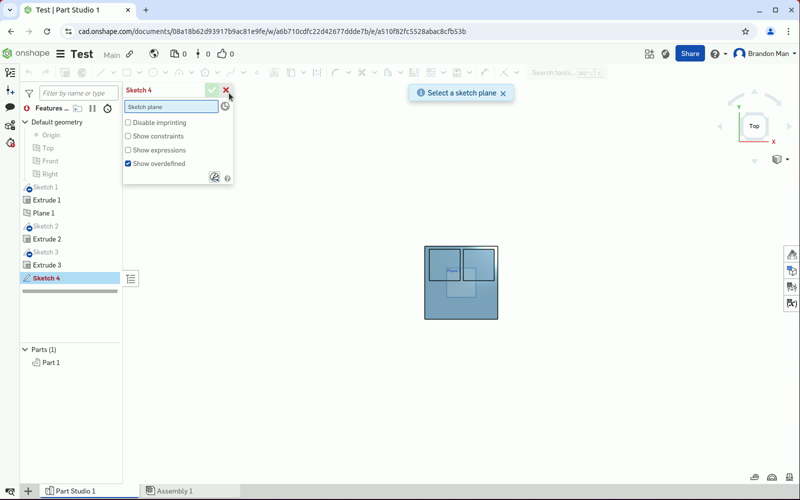
mouse_move(73, 215)
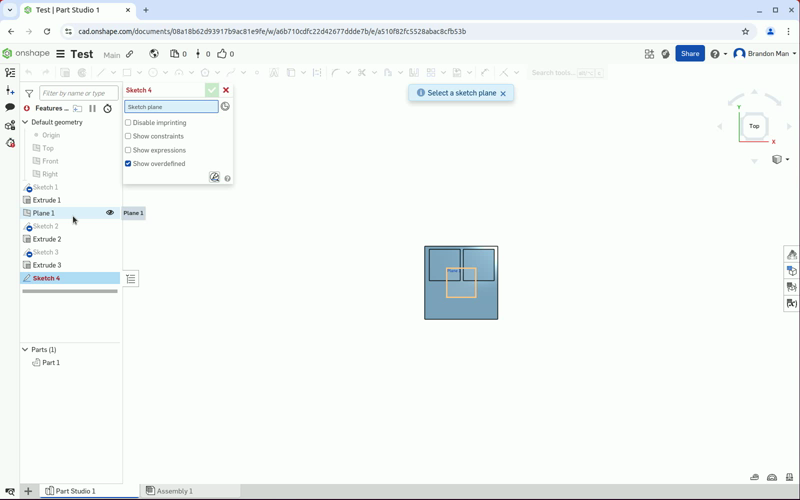
click(73, 215)
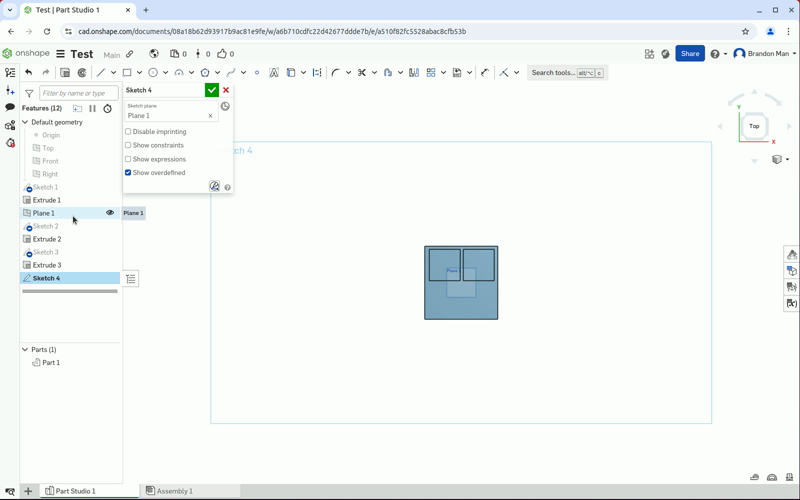
mouse_move(73, 352)
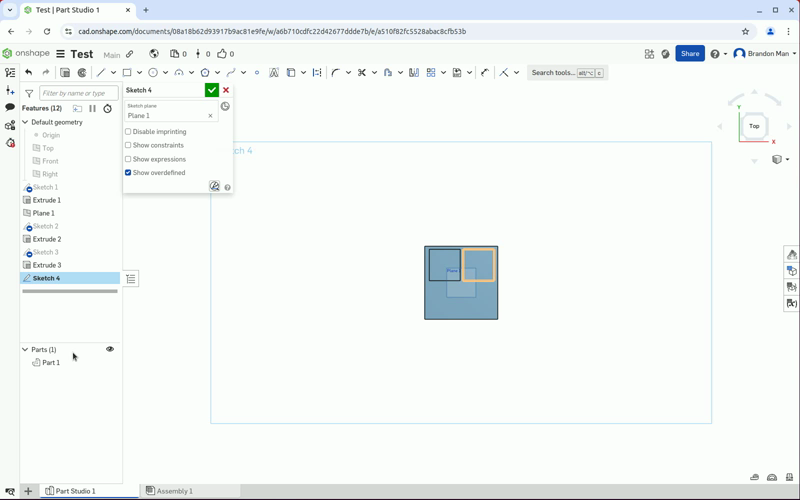
key(y)
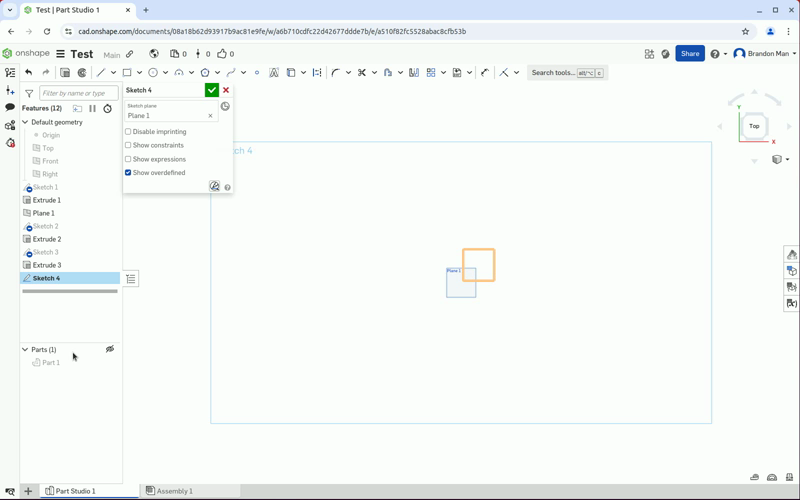
key(l)
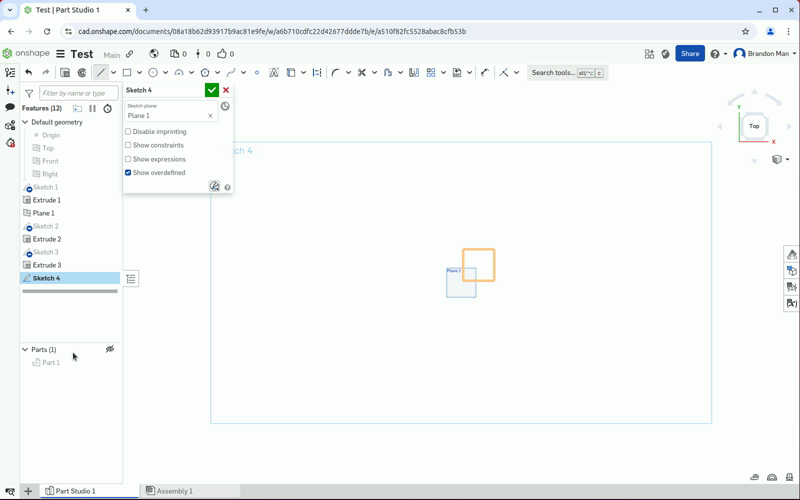
key_down(shift)
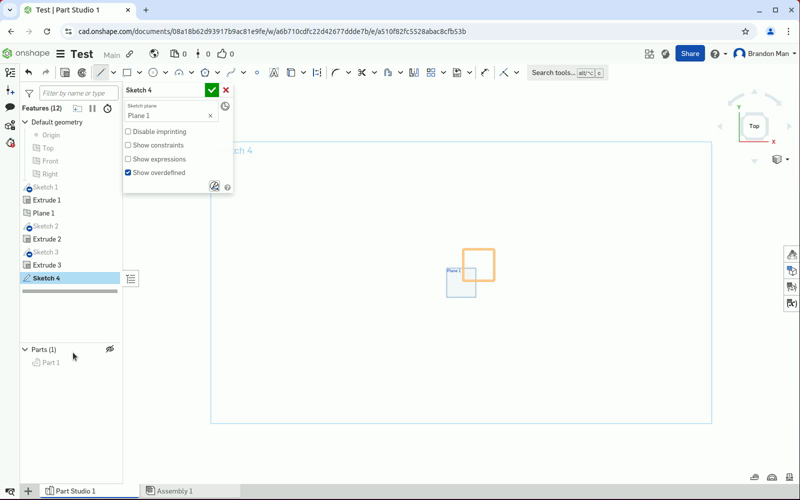
mouse_move(463, 314)
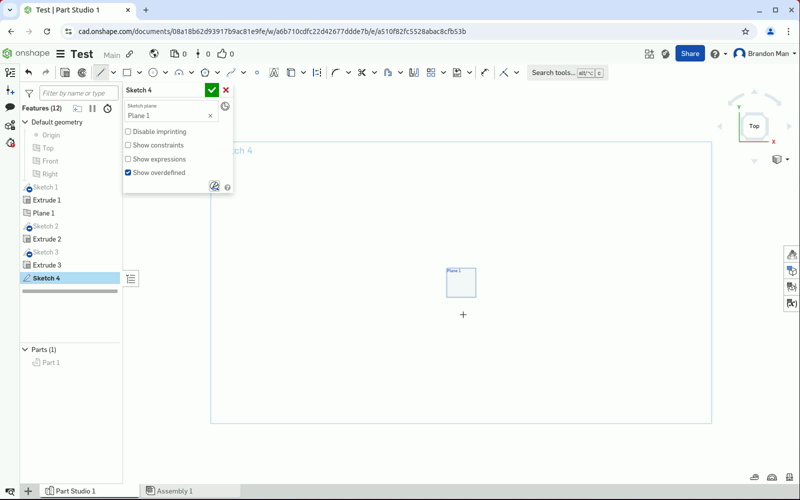
click(463, 314)
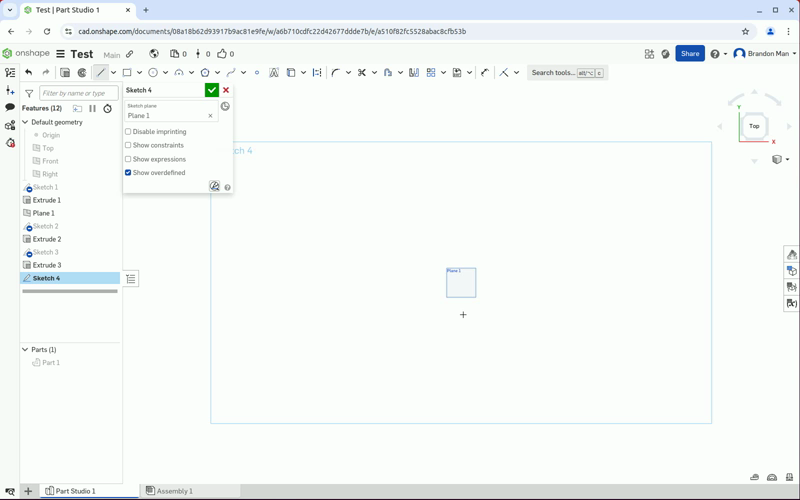
key_up(shift)
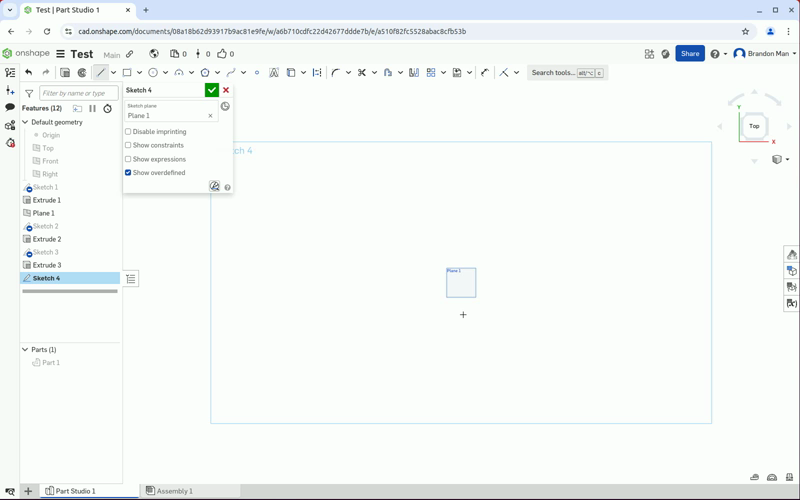
key_down(shift)
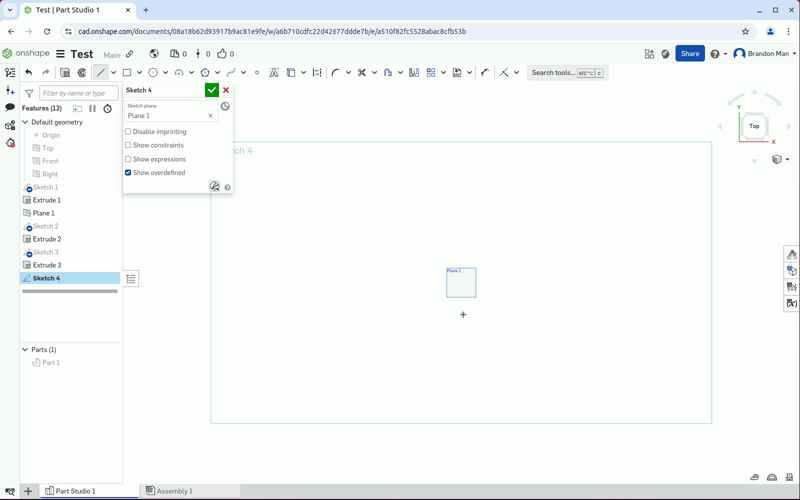
mouse_move(493, 314)
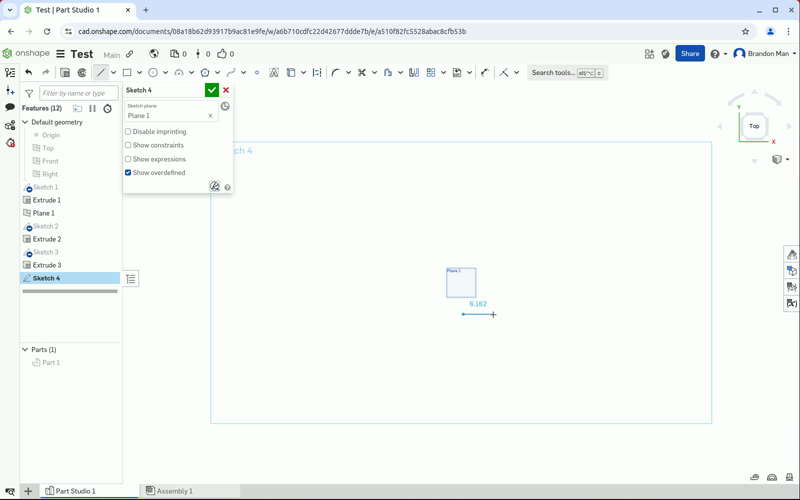
mouse_move(494, 314)
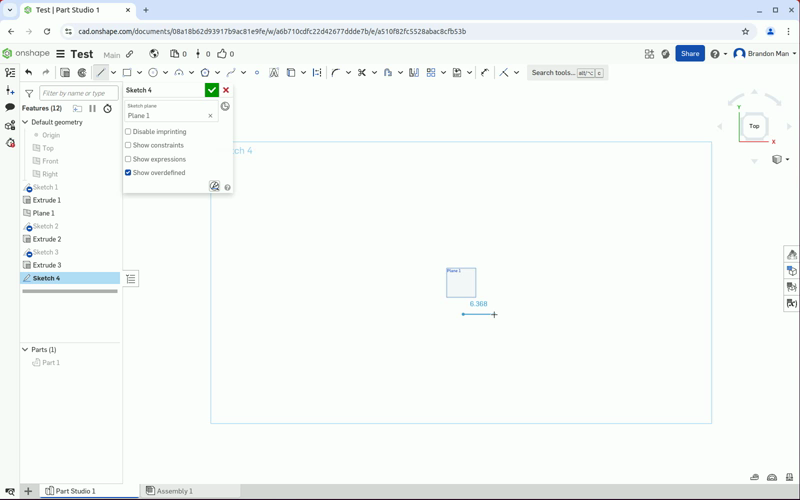
click(494, 314)
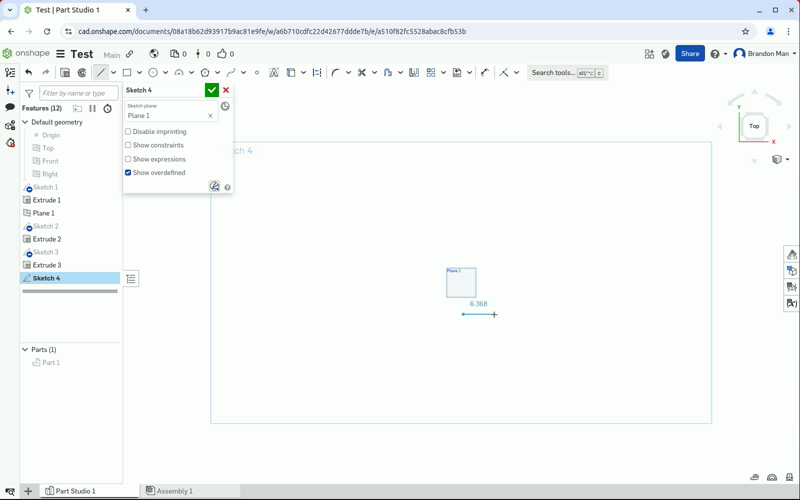
key_up(shift)
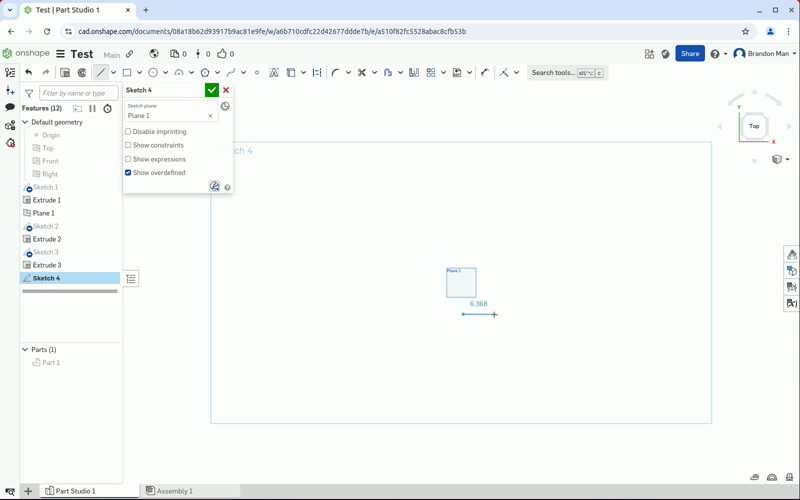
key_down(shift)
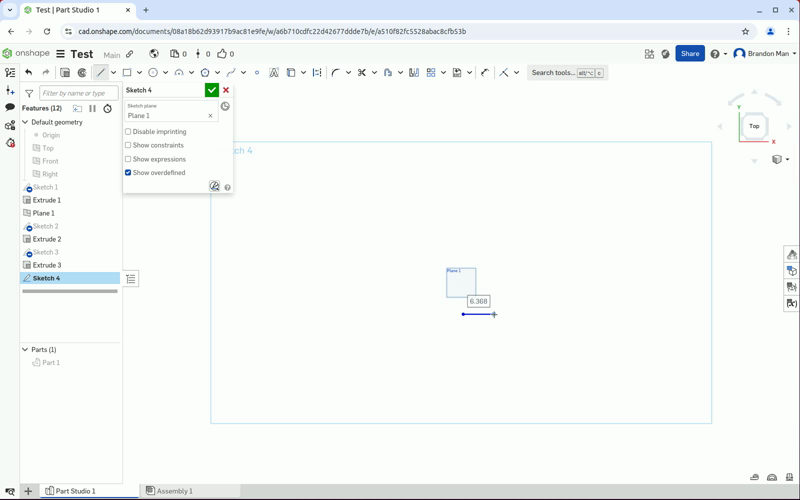
mouse_move(524, 314)
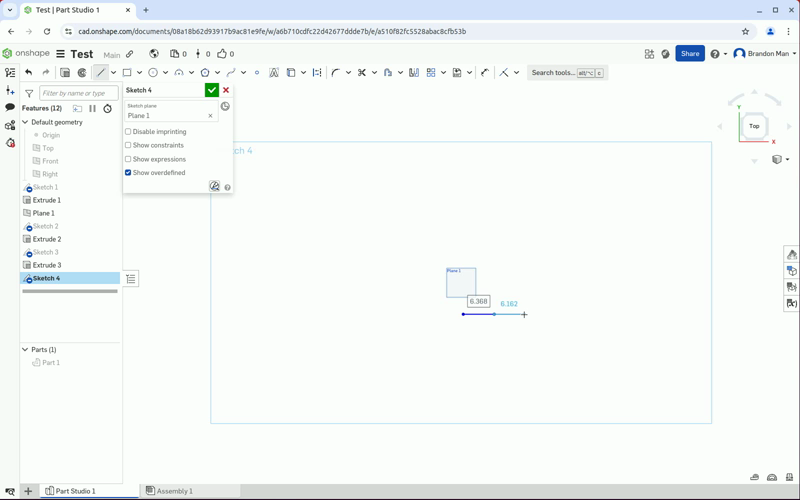
mouse_move(494, 283)
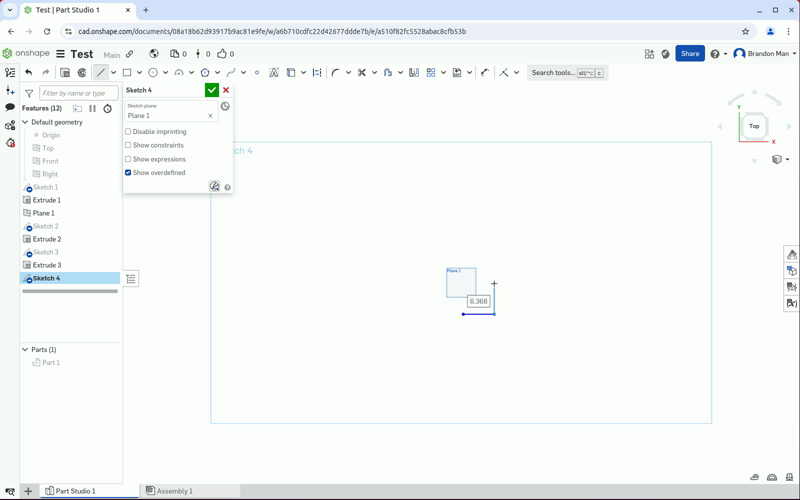
click(494, 283)
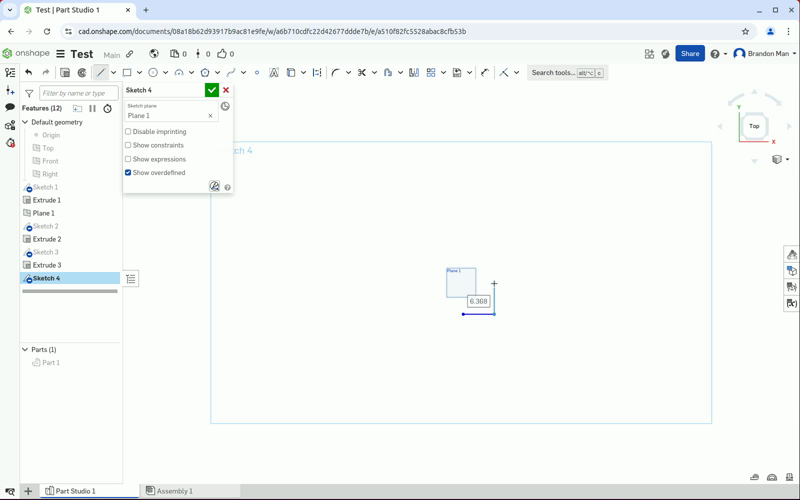
key_up(shift)
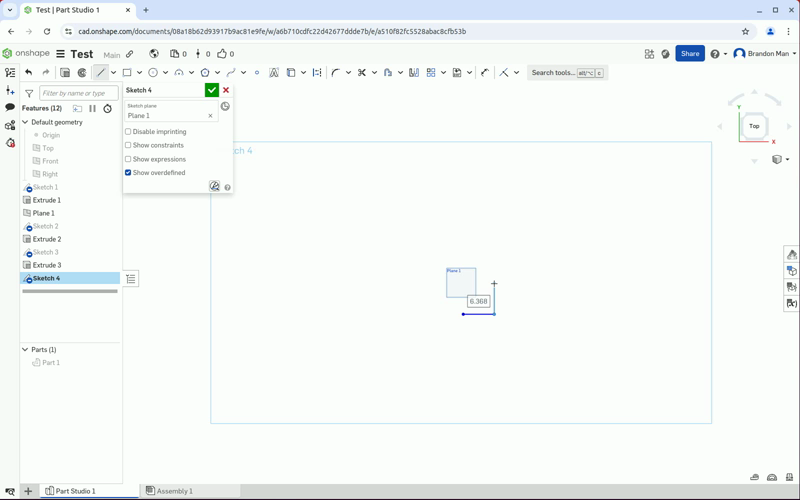
key_down(shift)
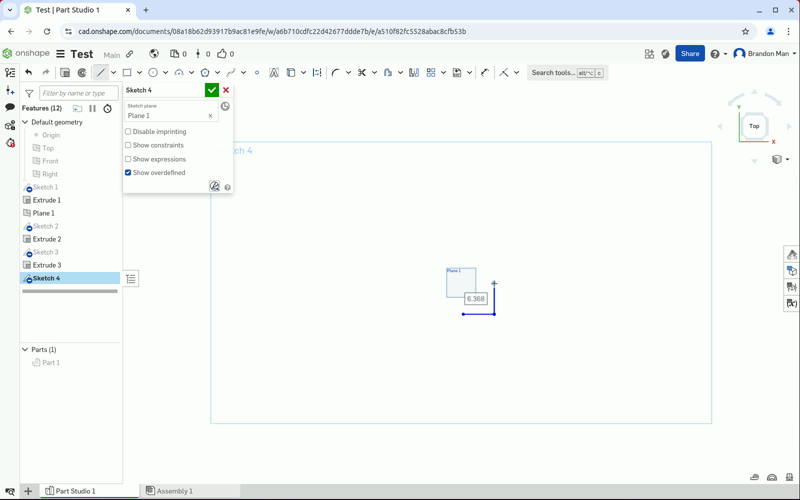
mouse_move(524, 283)
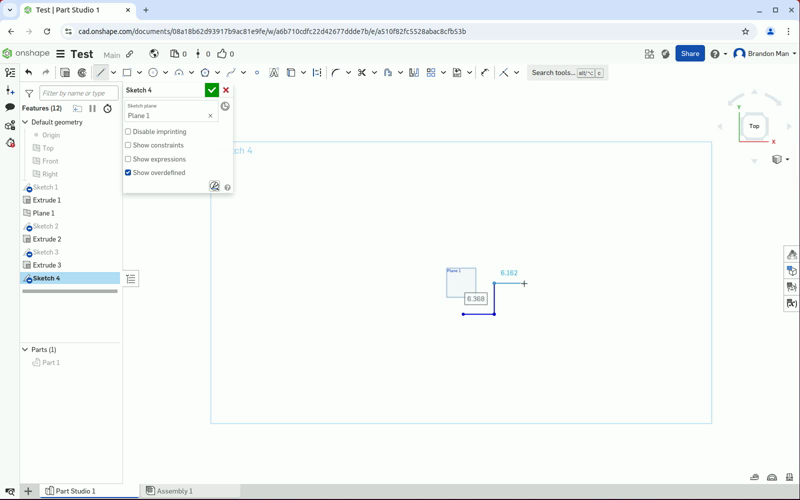
mouse_move(463, 283)
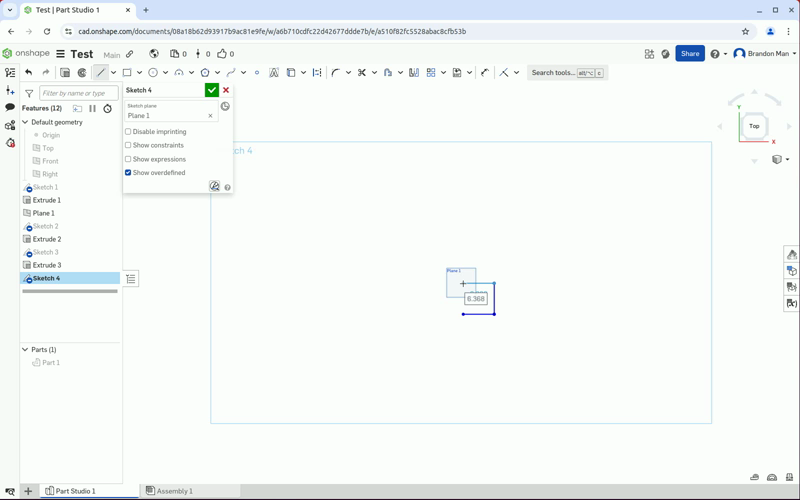
click(463, 283)
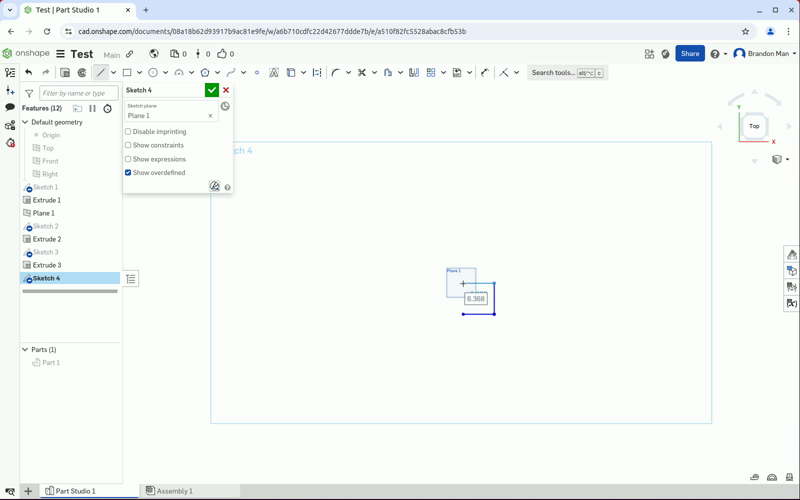
key_up(shift)
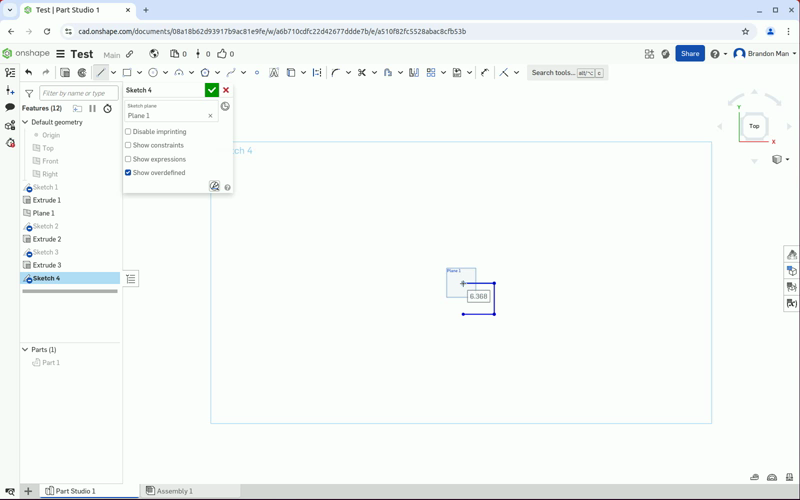
mouse_move(493, 283)
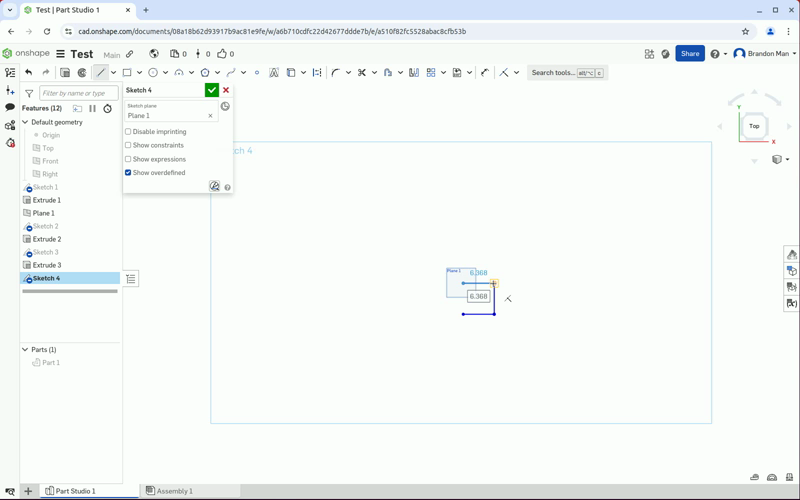
key_down(shift)
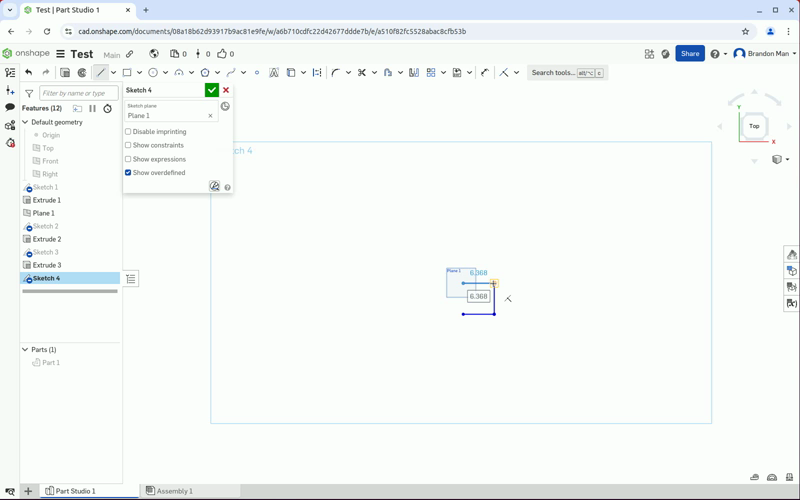
mouse_move(463, 314)
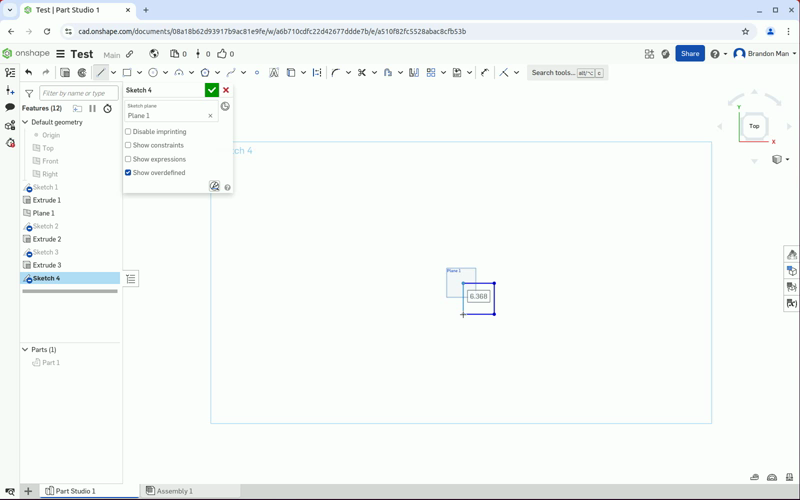
key_up(shift)
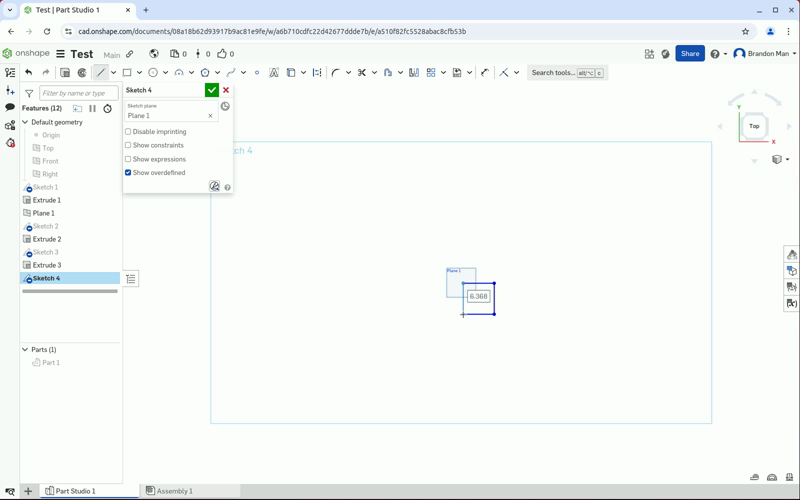
click(463, 314)
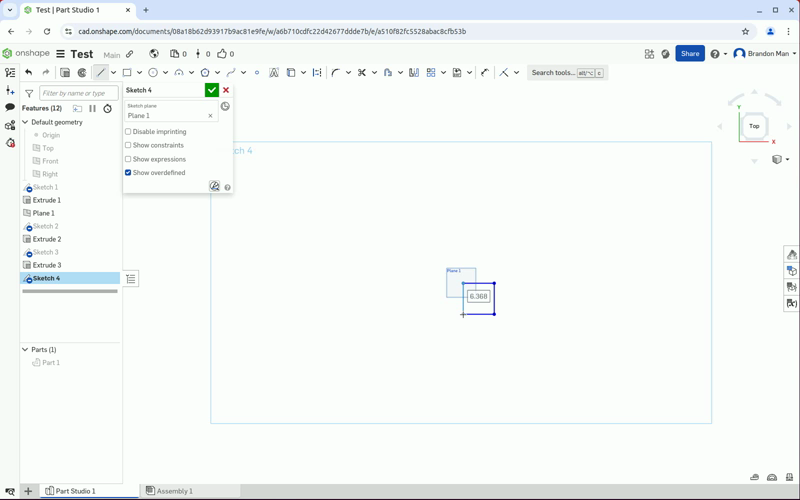
key(esc)
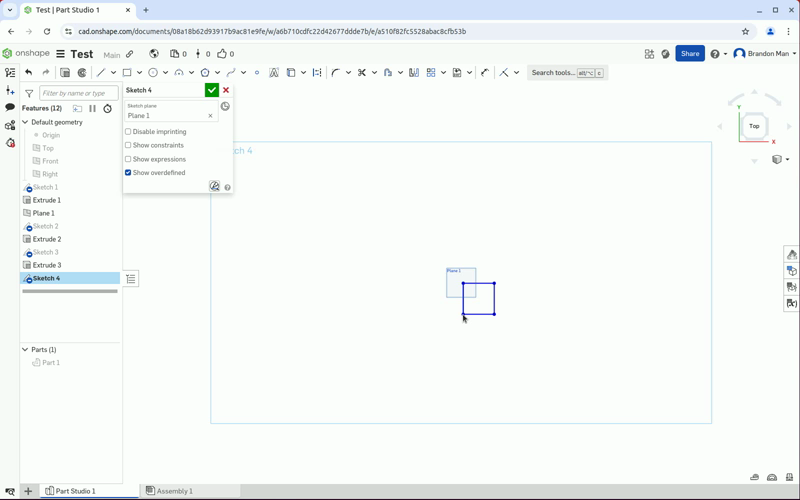
mouse_move(493, 284)
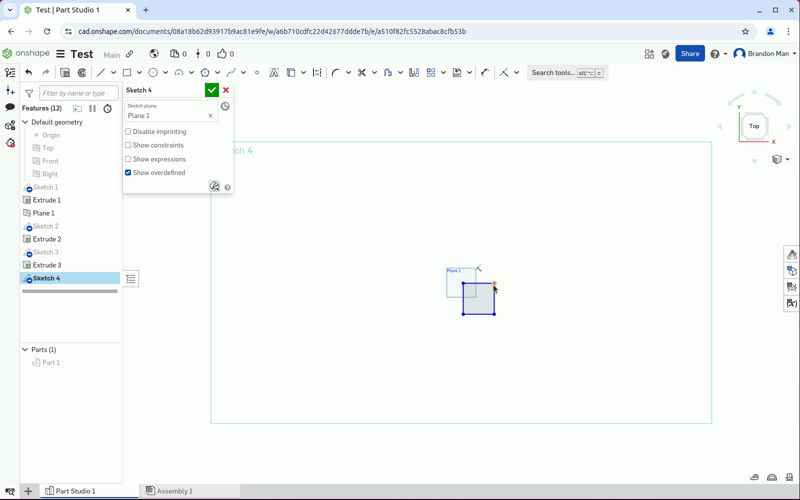
scroll(6)
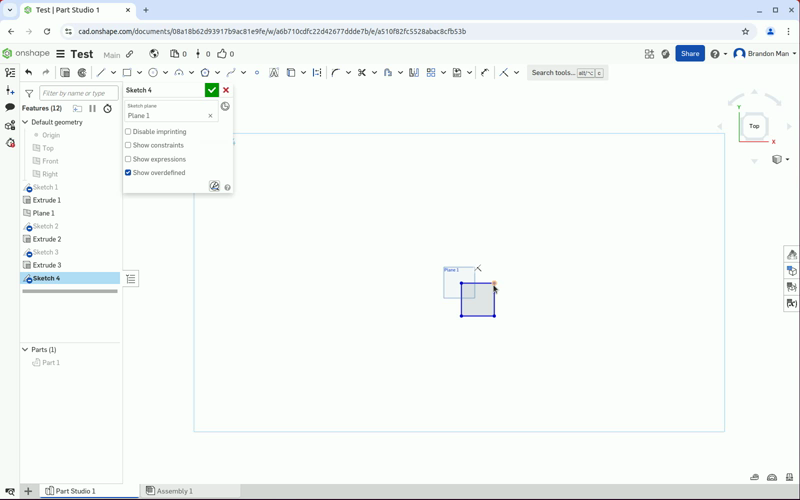
scroll(6)
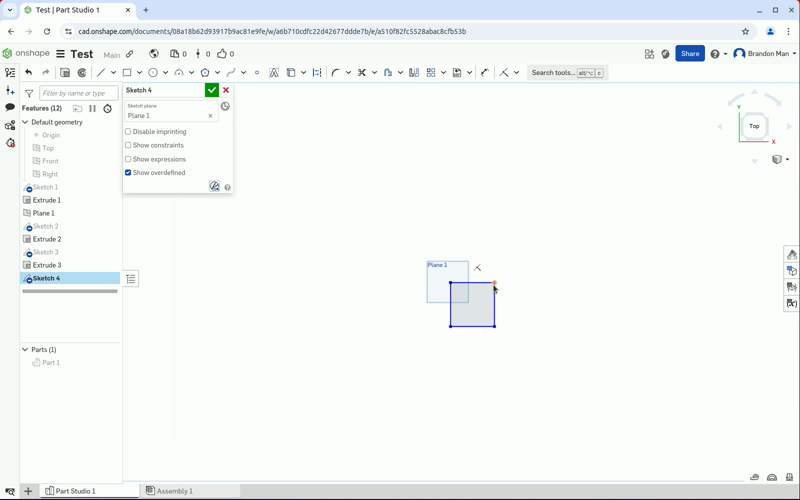
scroll(6)
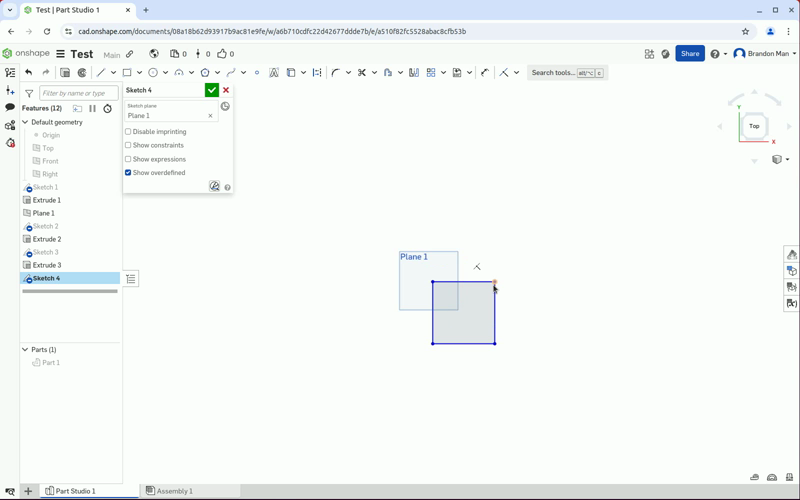
scroll(6)
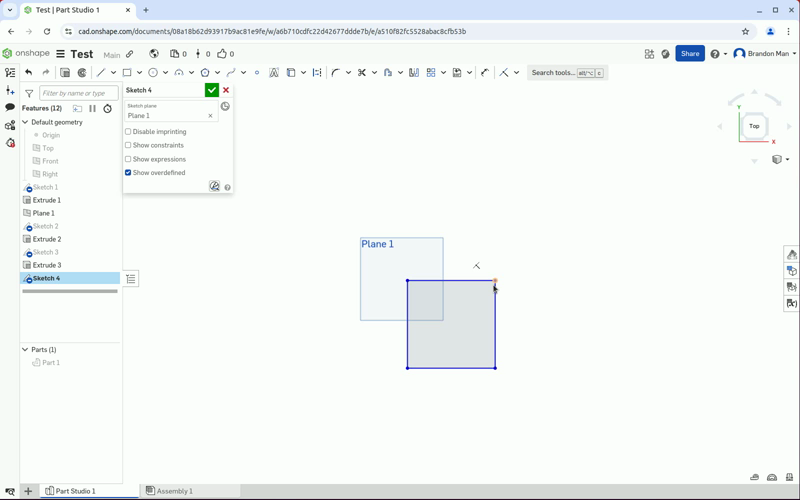
scroll(6)
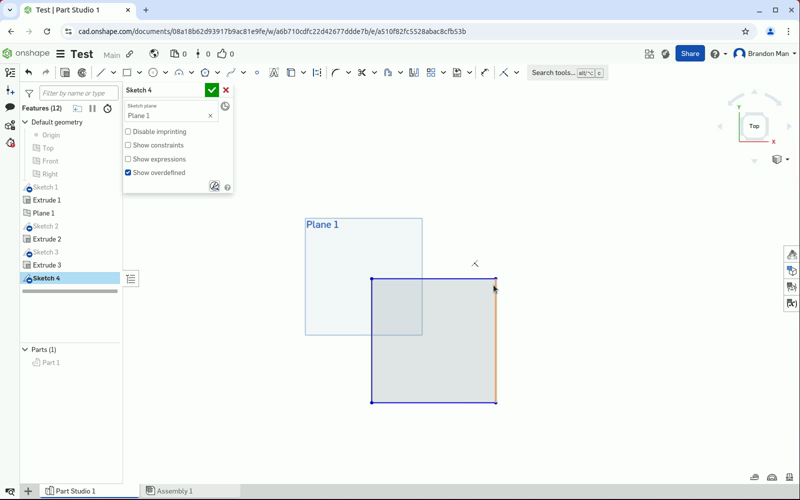
scroll(6)
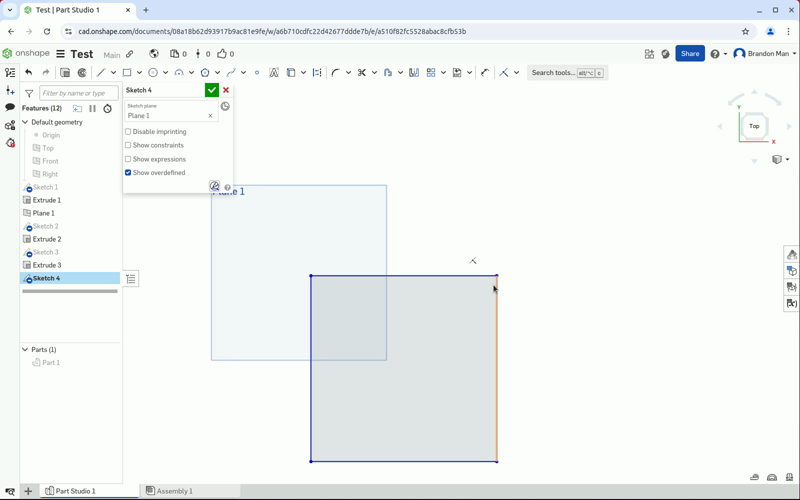
scroll(6)
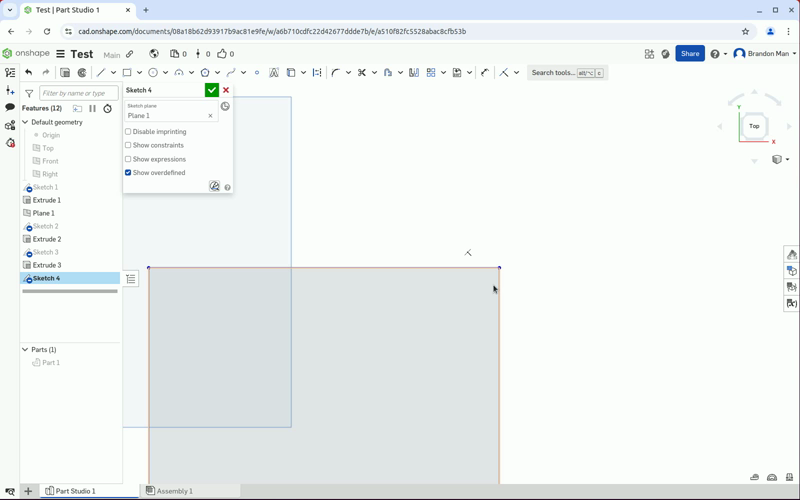
click(493, 284)
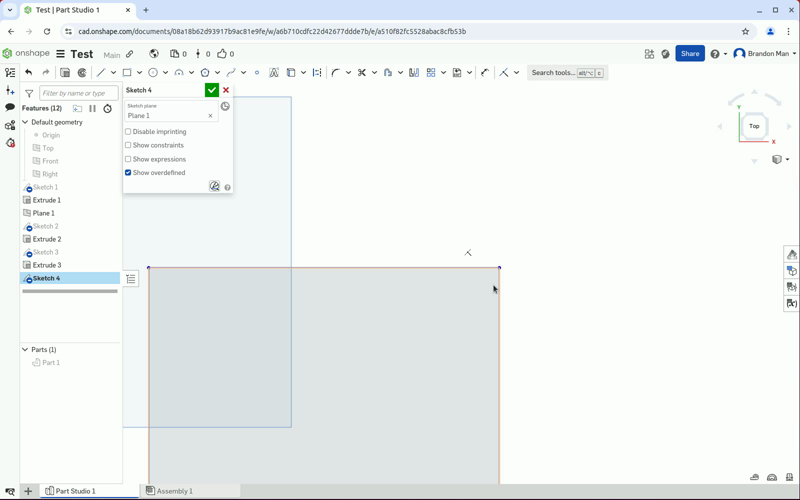
scroll(-6)
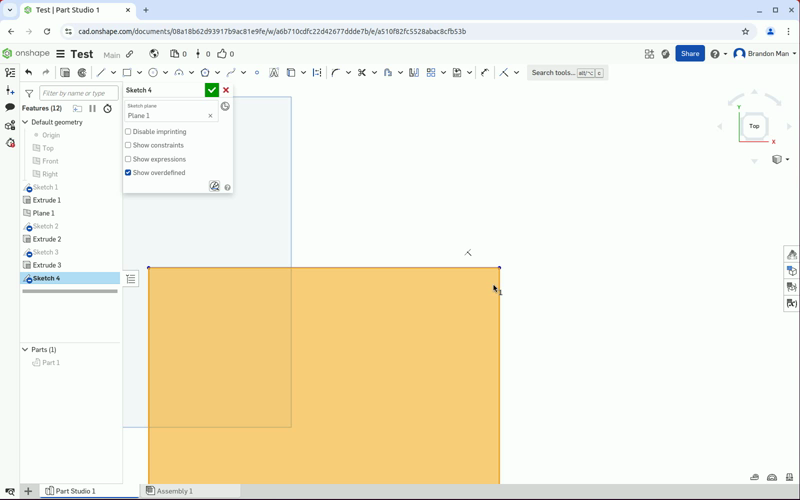
scroll(-6)
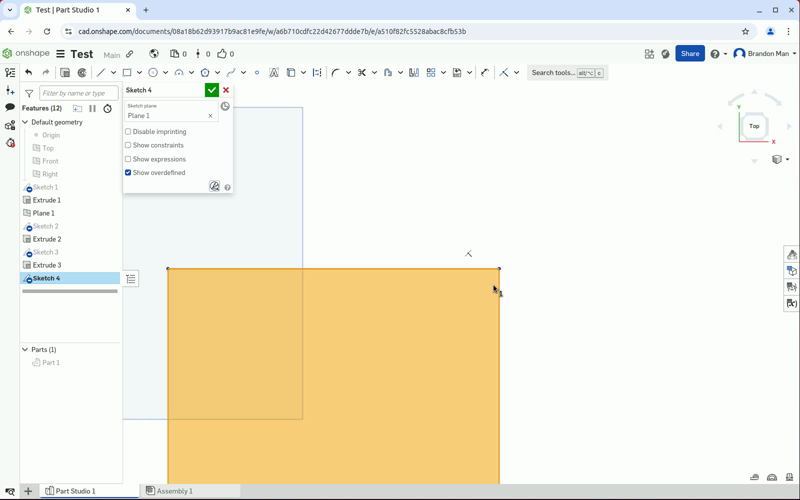
scroll(-6)
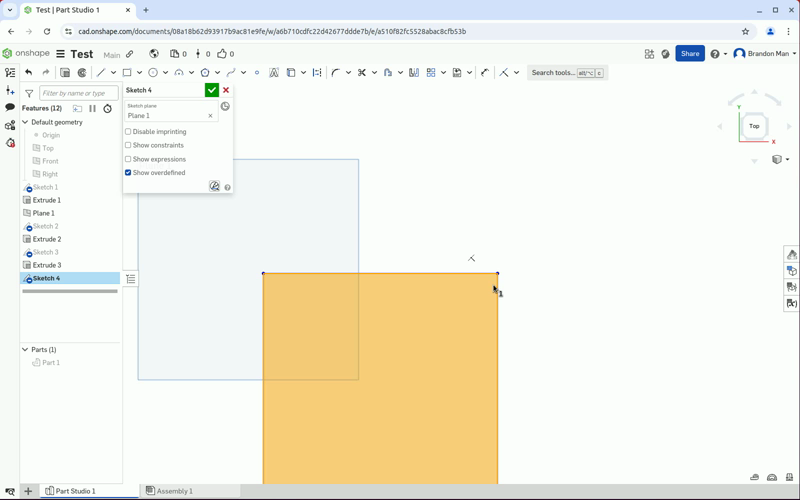
scroll(-6)
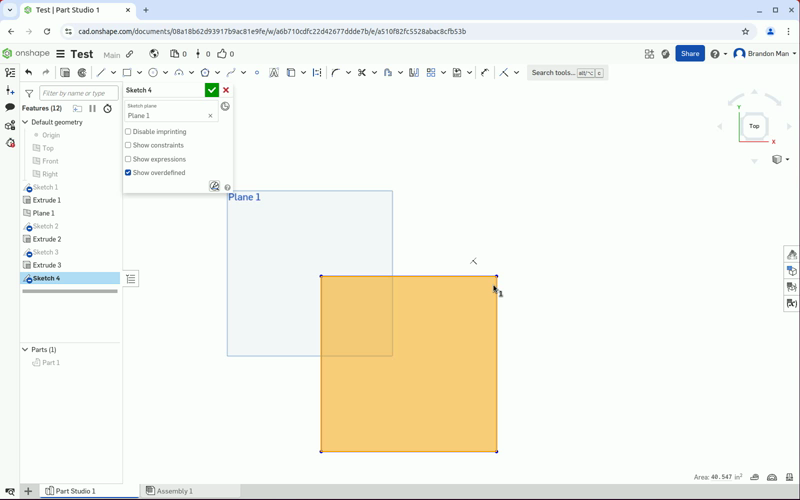
scroll(-6)
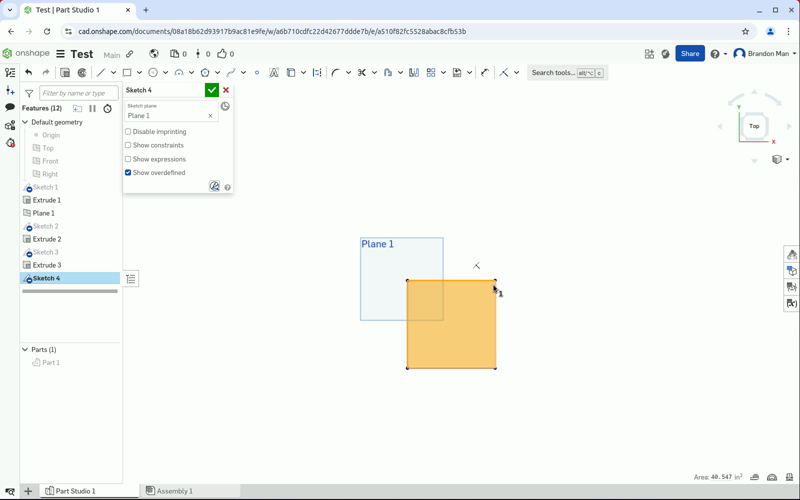
scroll(-6)
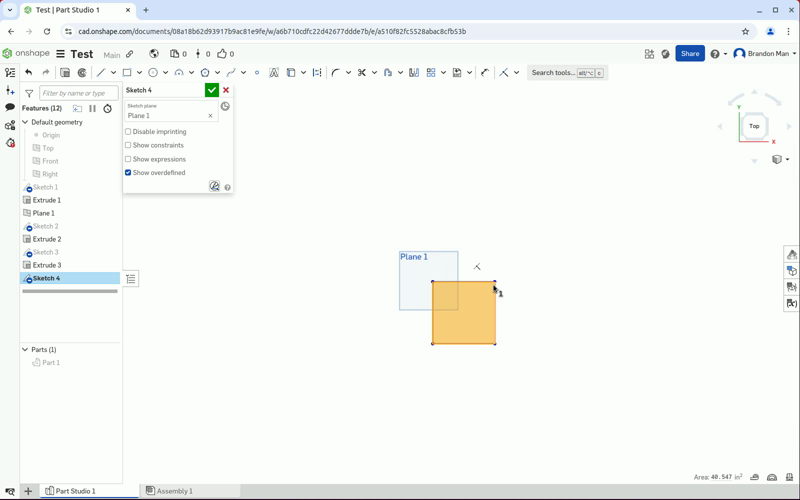
scroll(-6)
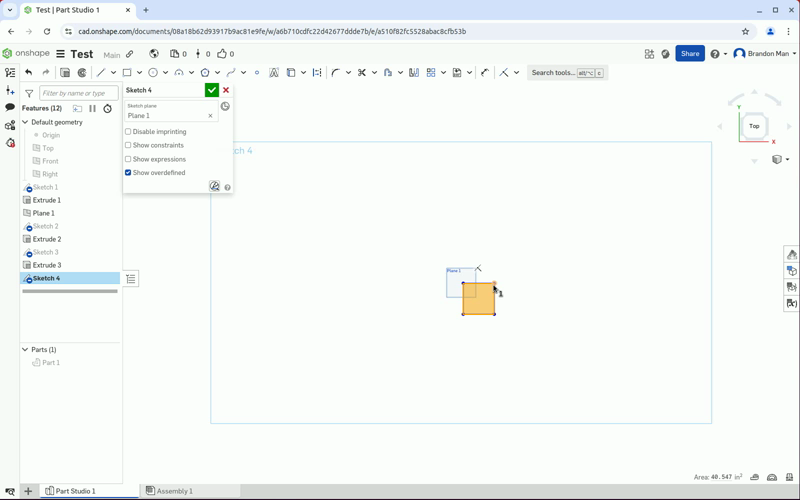
mouse_move(73, 352)
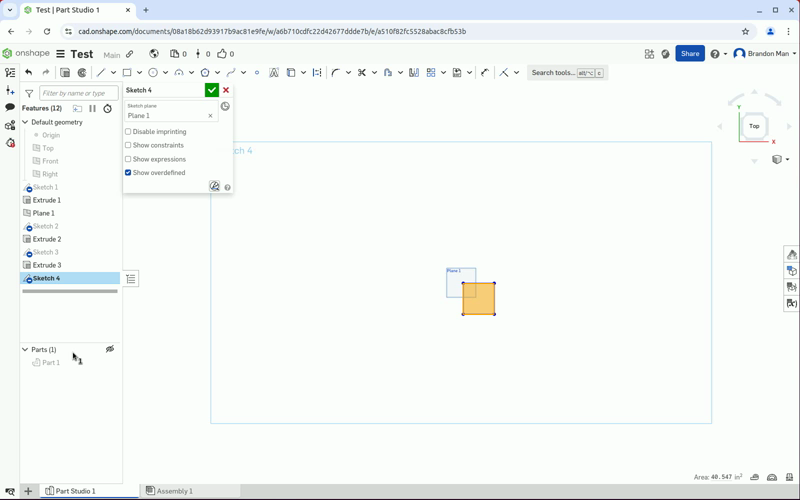
key(shift+y)
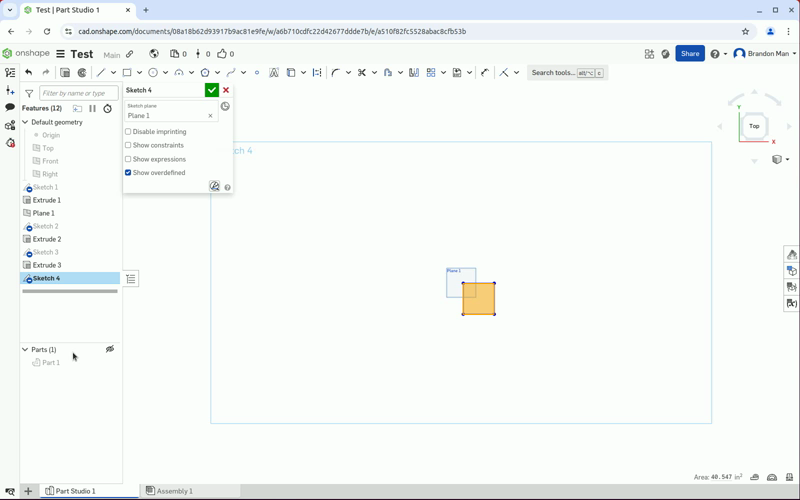
key(shift+e)
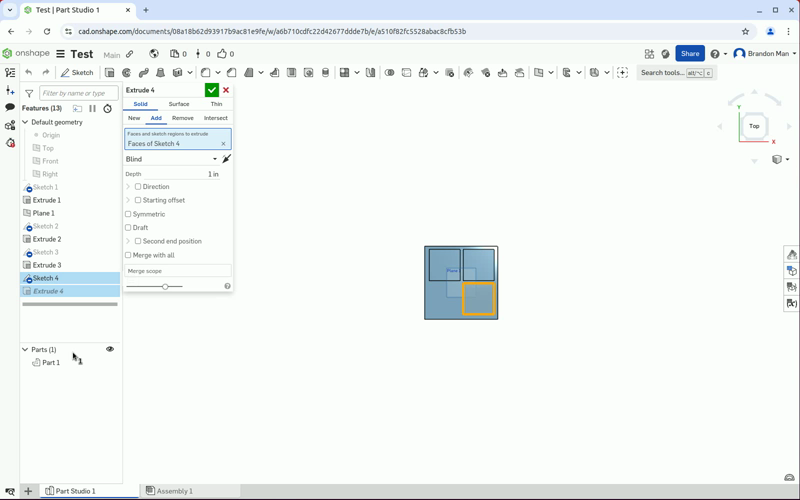
mouse_move(143, 106)
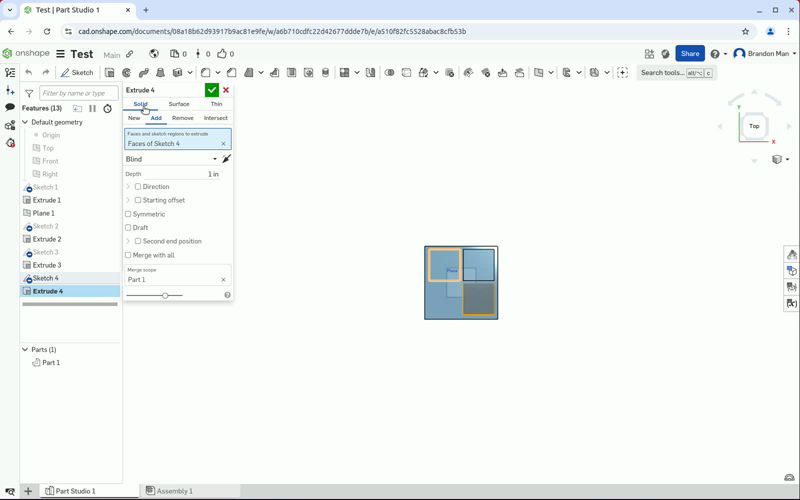
click(143, 106)
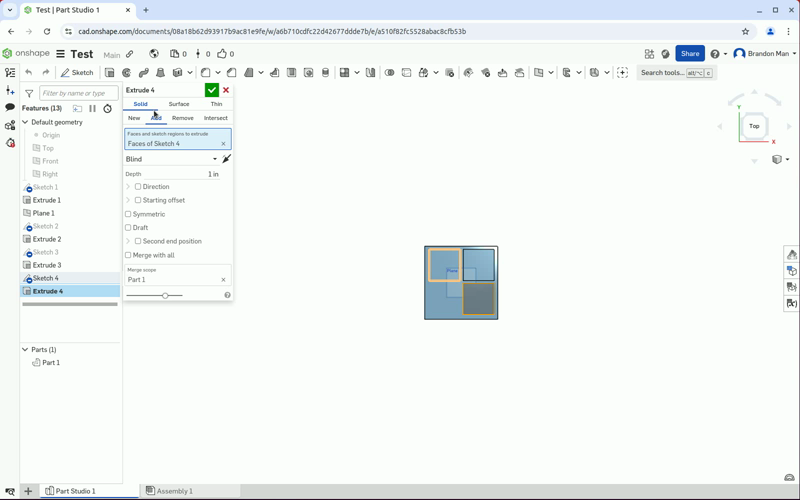
mouse_move(186, 120)
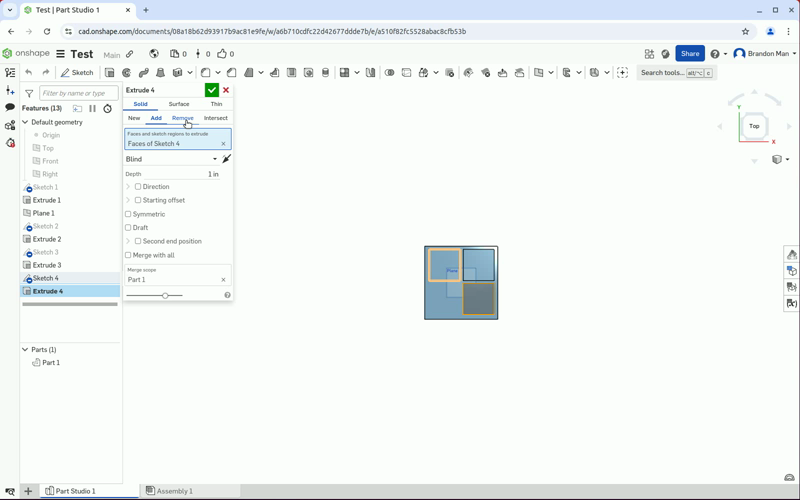
click(186, 120)
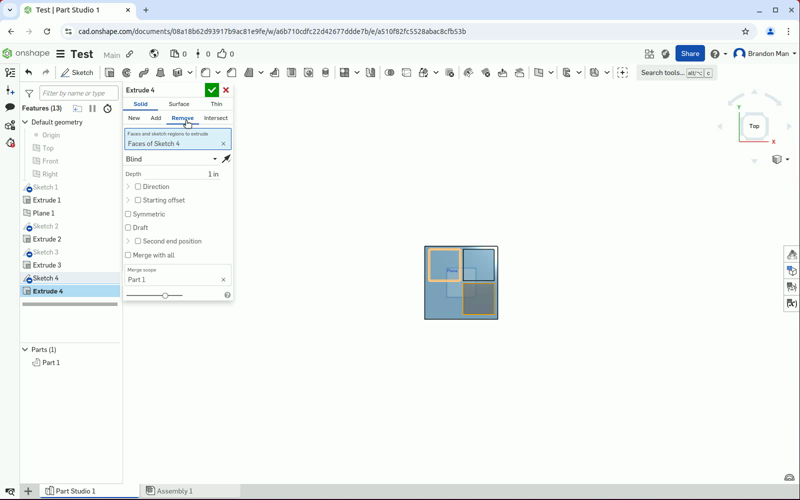
key(tab, 4)
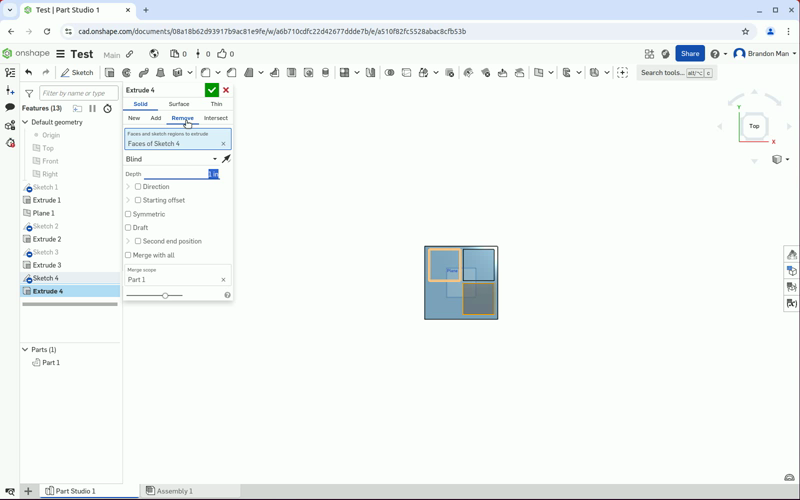
text(22.386)
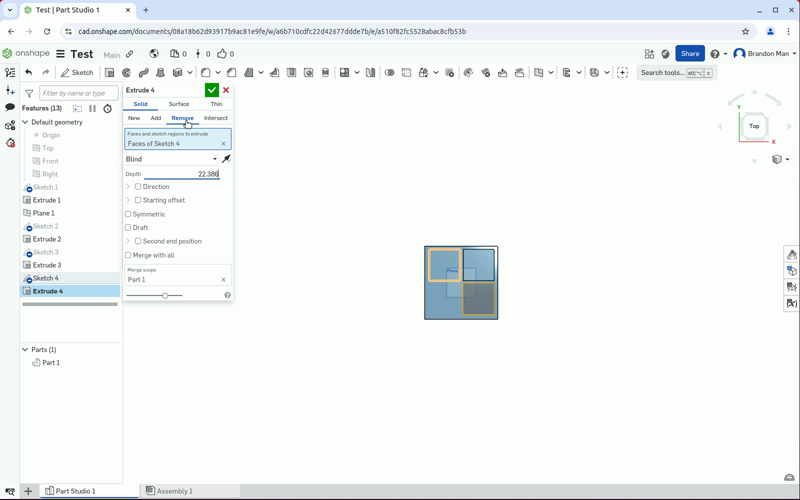
key(tab, 6)
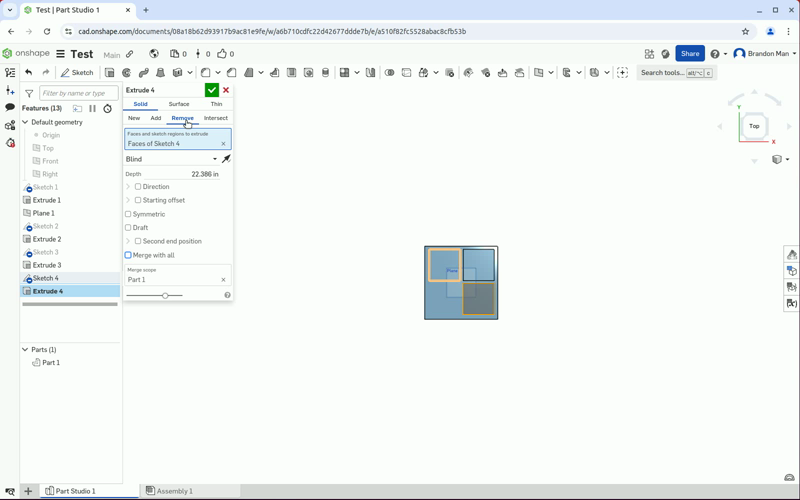
key(space)
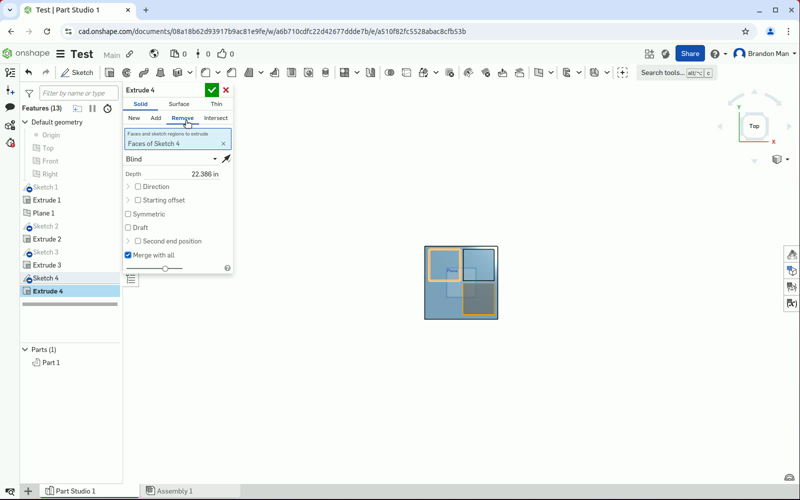
key(enter)
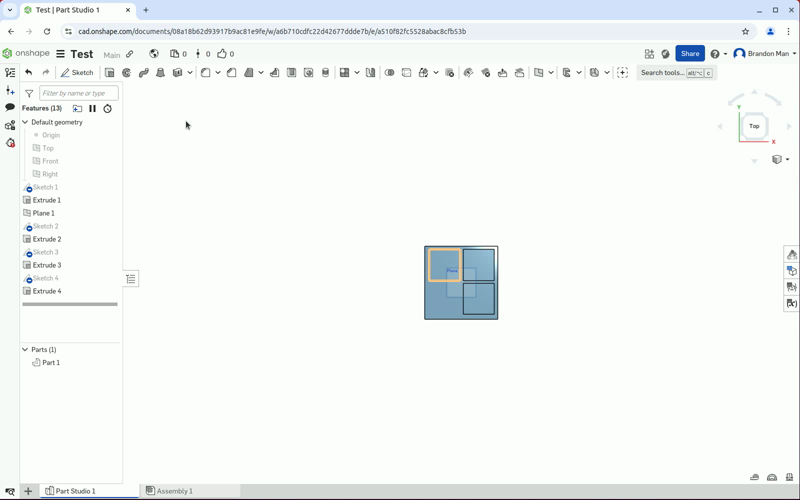
key(shift+h)
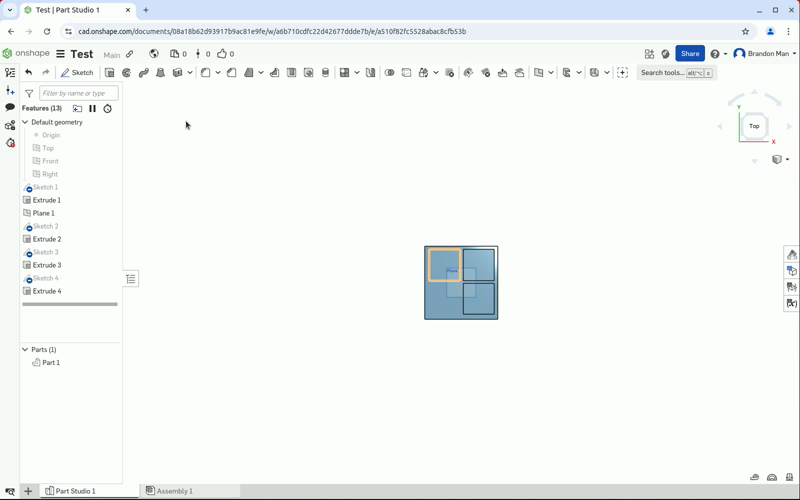
key(shift+h)
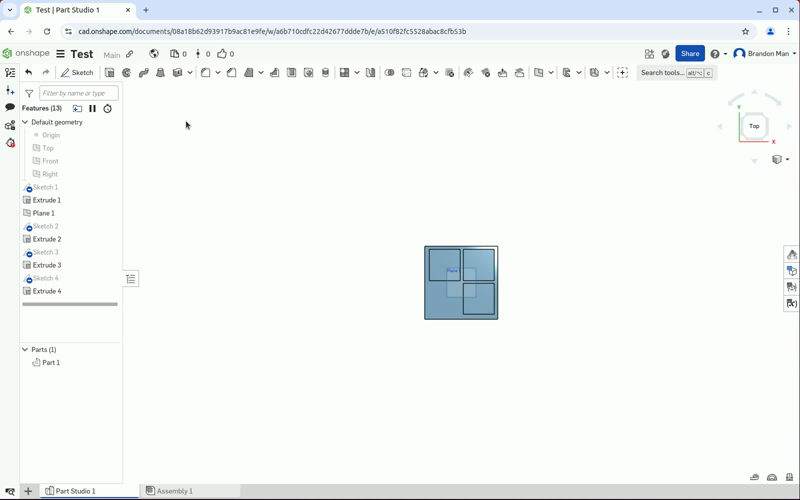
mouse_move(73, 189)
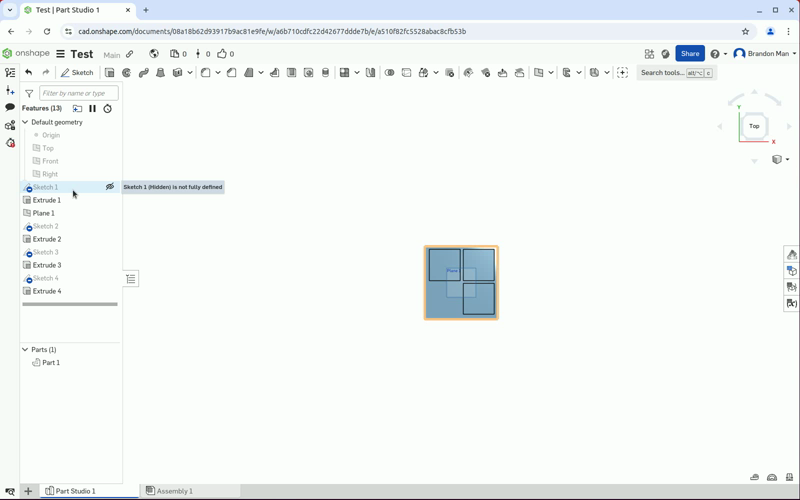
click(73, 189)
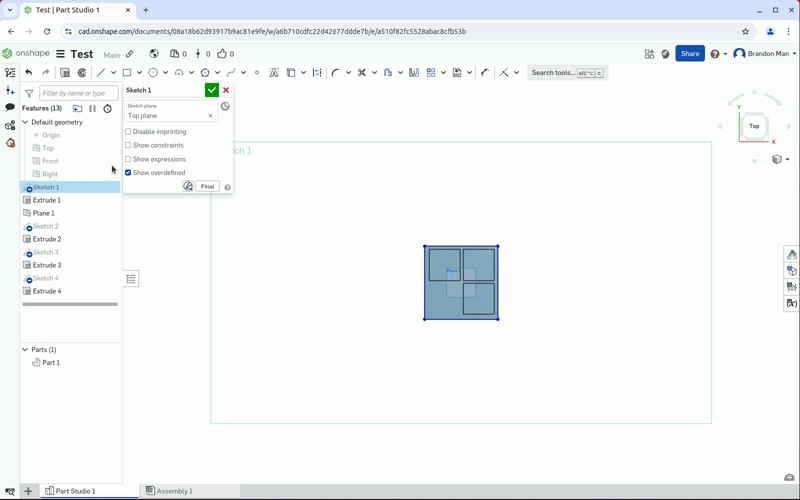
mouse_move(229, 92)
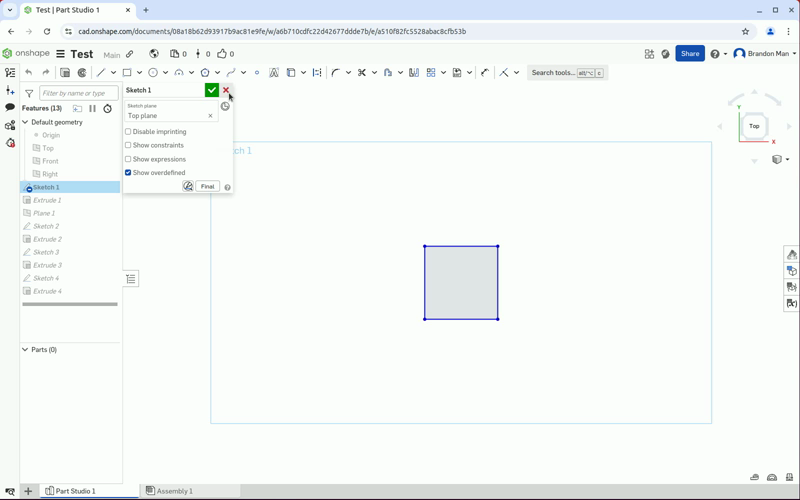
click(229, 92)
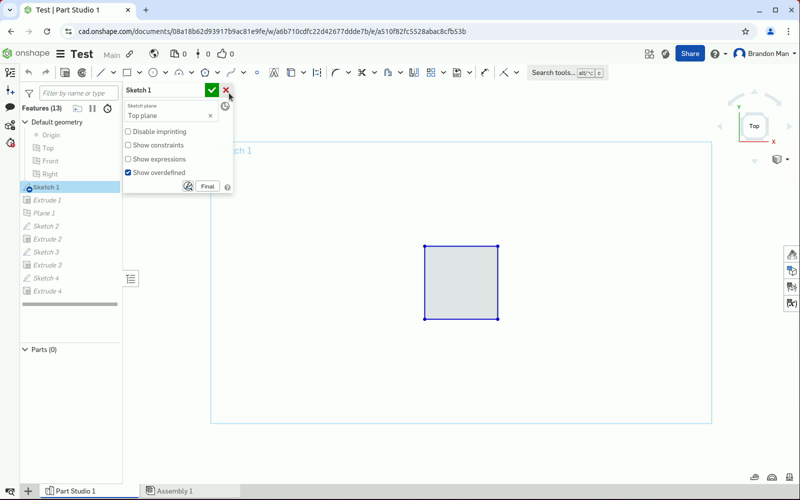
key(shift+s)
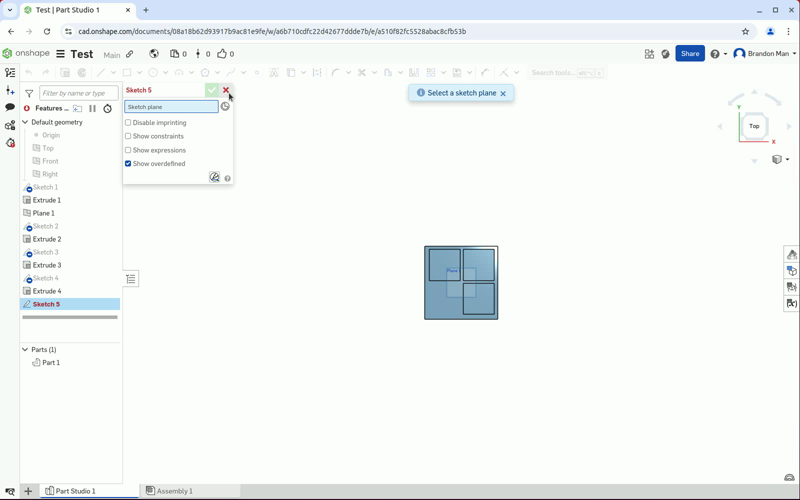
mouse_move(73, 215)
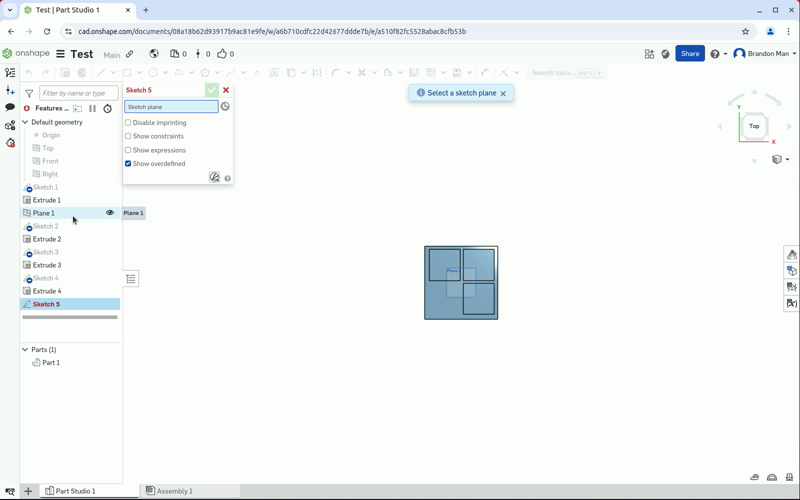
click(73, 215)
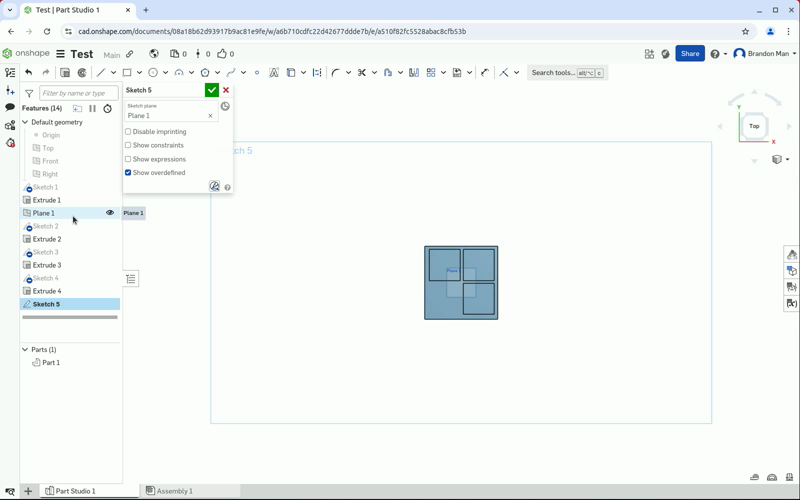
mouse_move(73, 352)
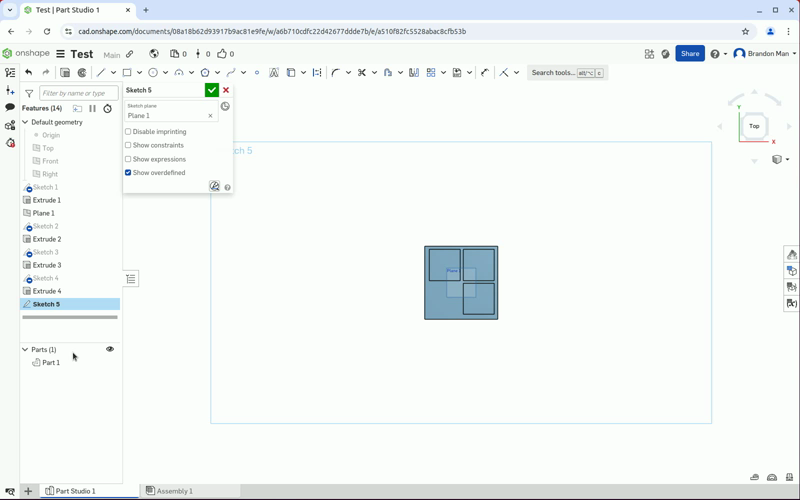
key(y)
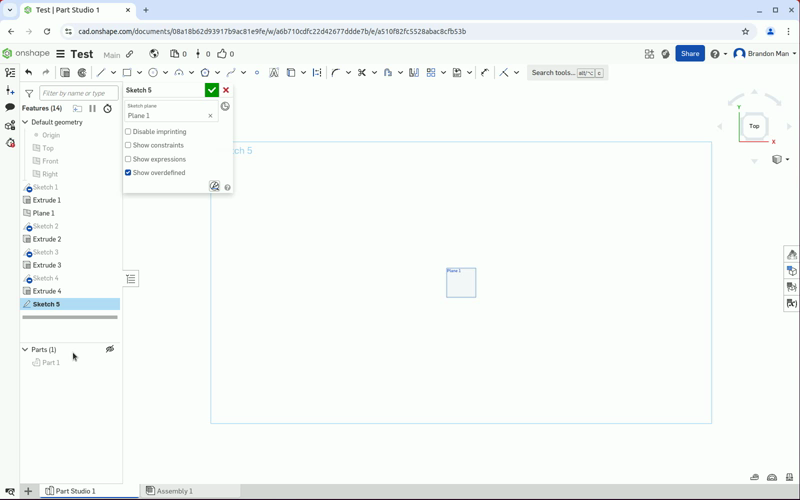
key(l)
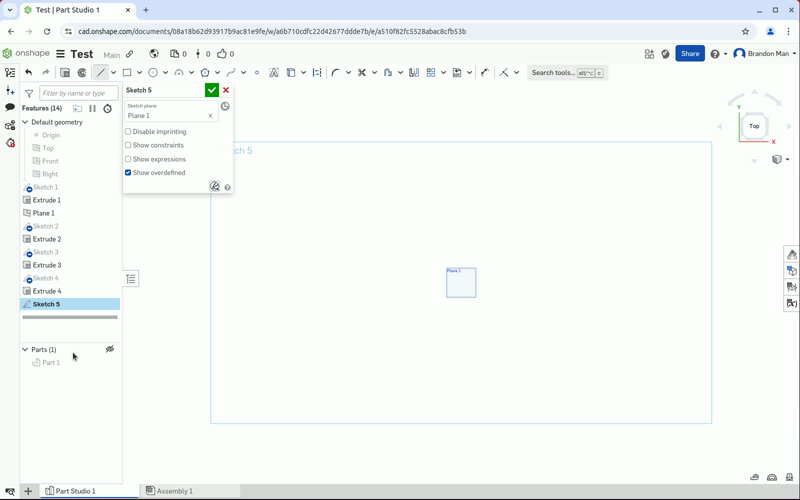
key_down(shift)
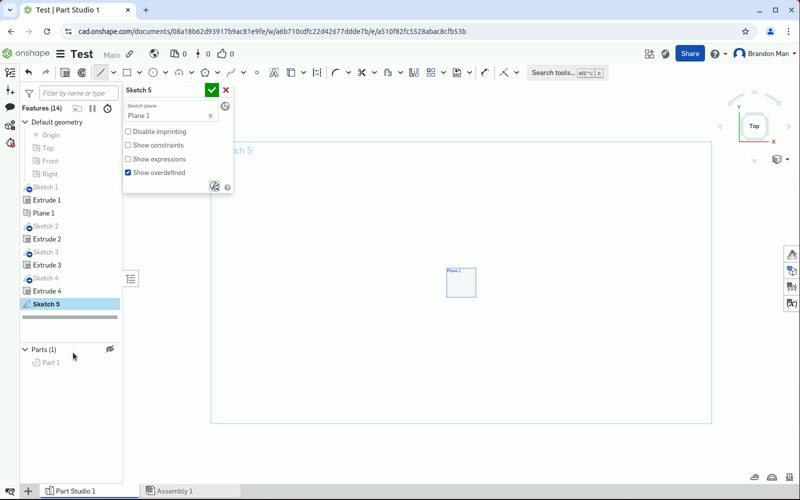
mouse_move(429, 314)
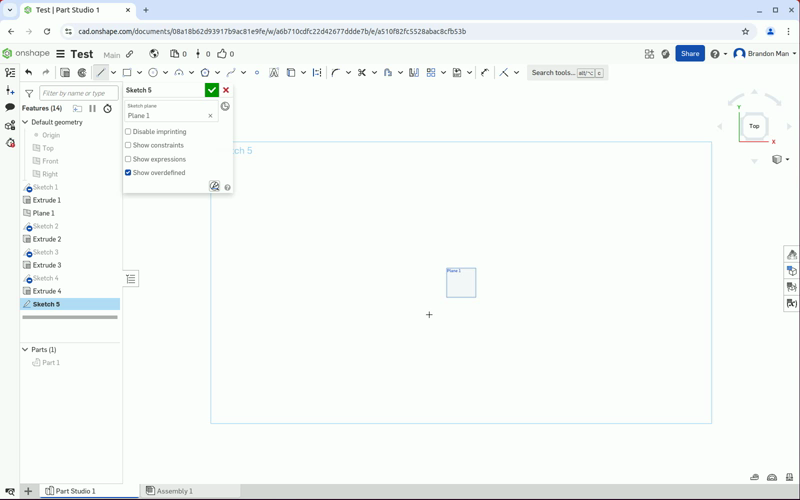
click(429, 314)
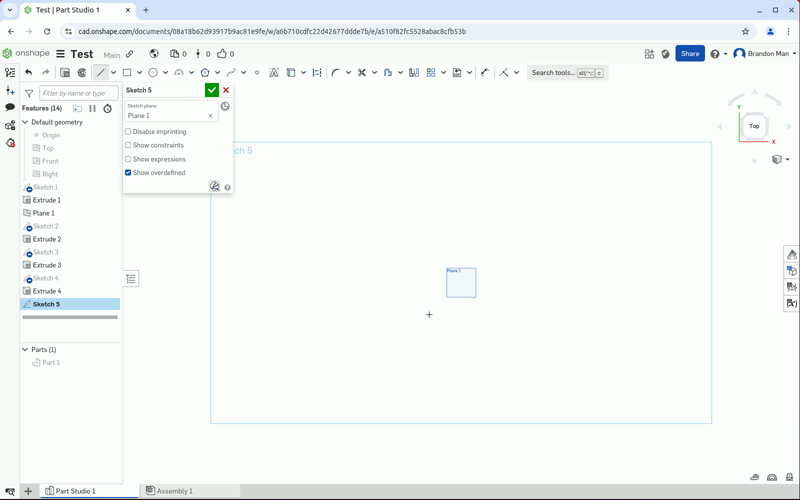
key_up(shift)
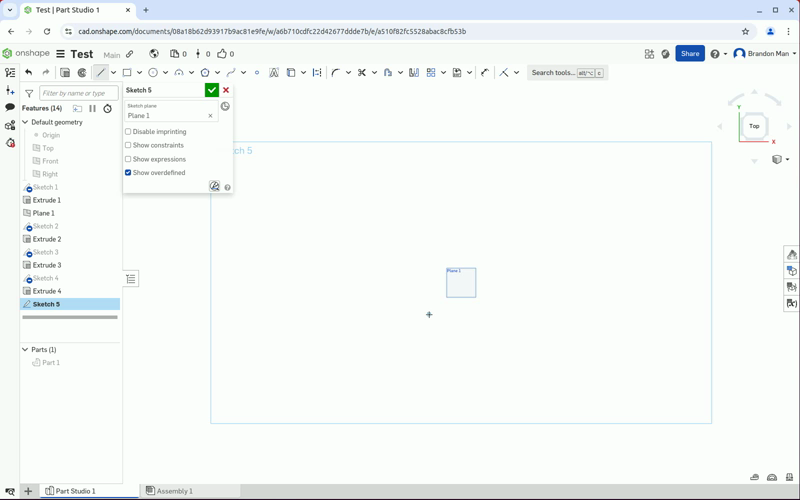
key_down(shift)
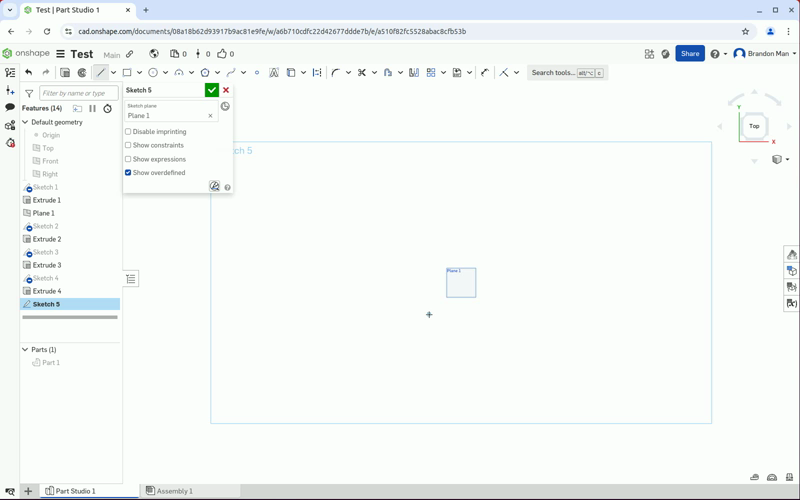
mouse_move(459, 314)
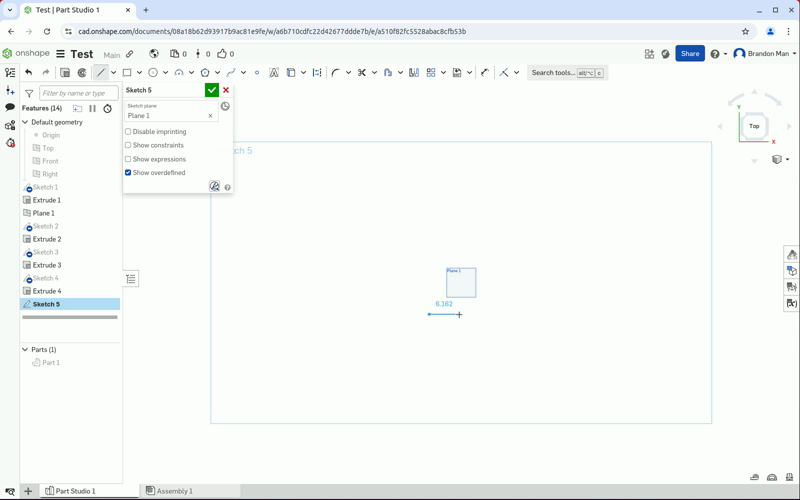
mouse_move(460, 314)
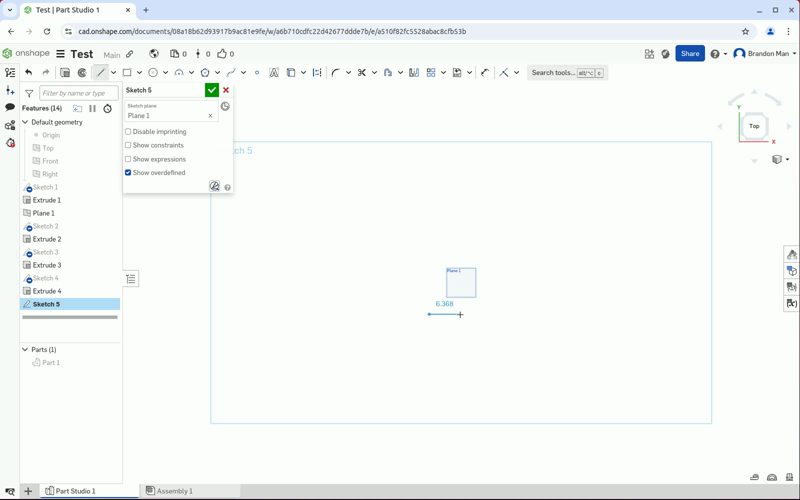
click(460, 314)
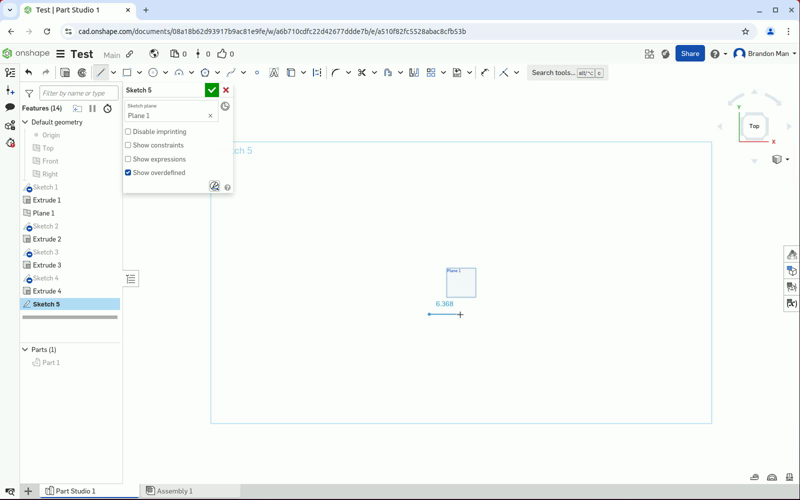
key_up(shift)
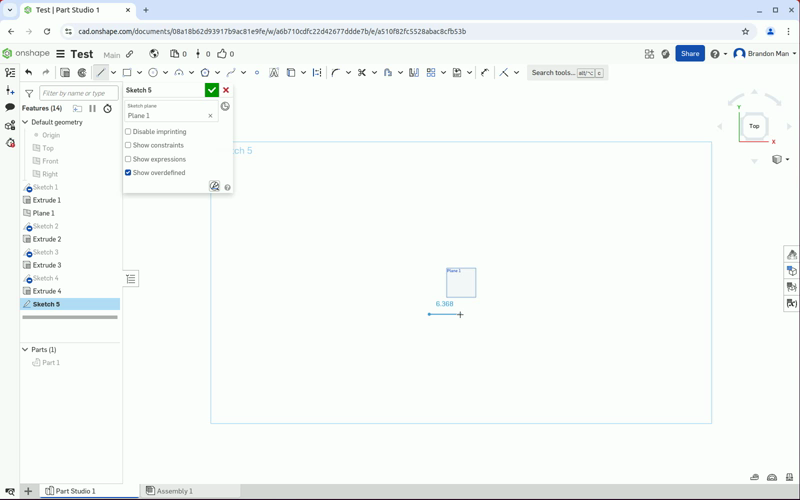
key_down(shift)
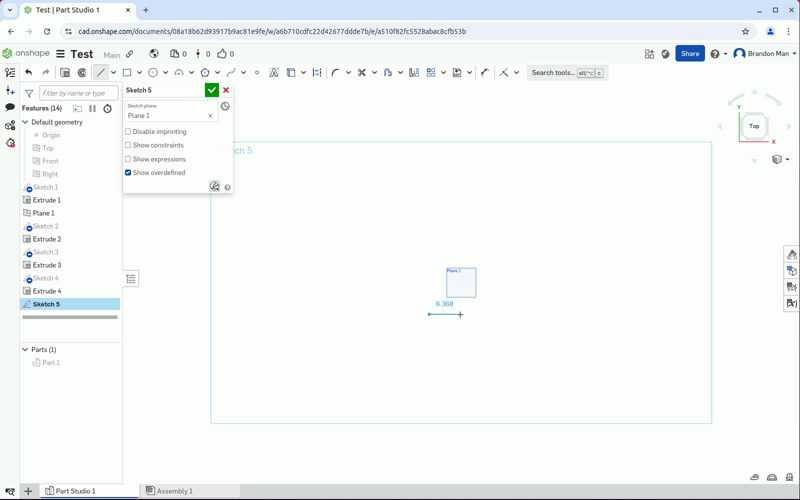
mouse_move(490, 314)
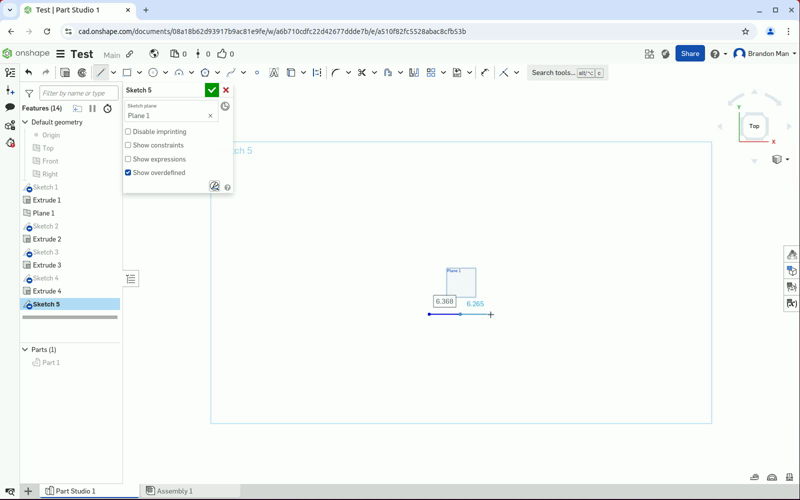
mouse_move(460, 283)
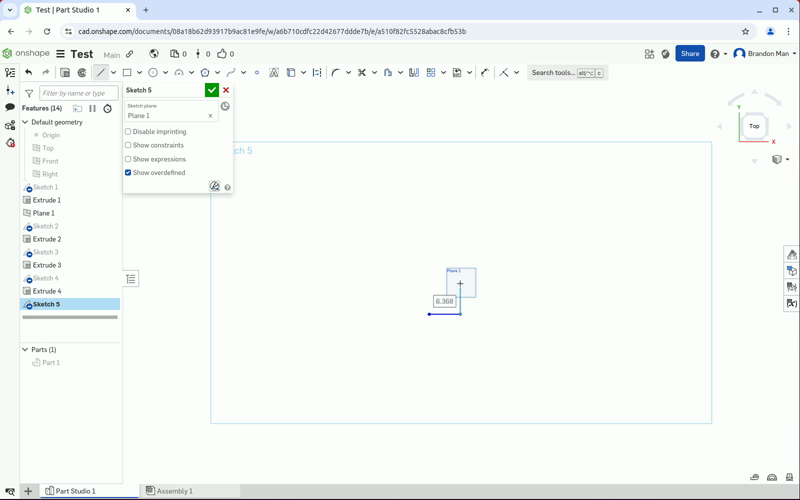
click(460, 283)
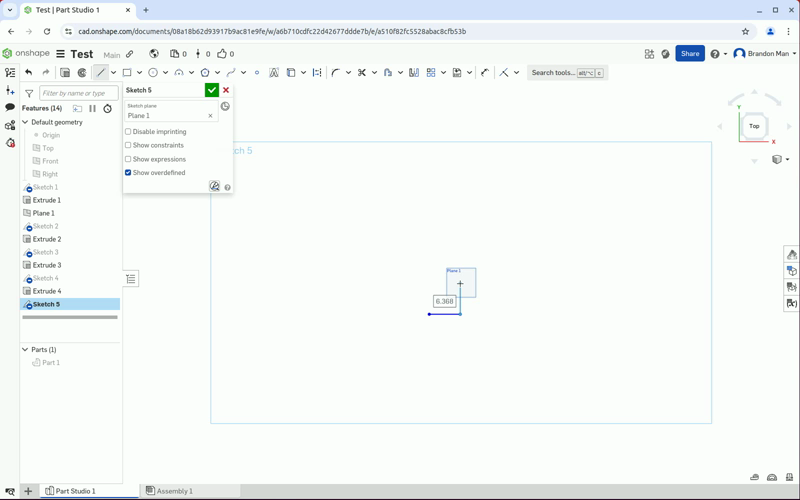
key_up(shift)
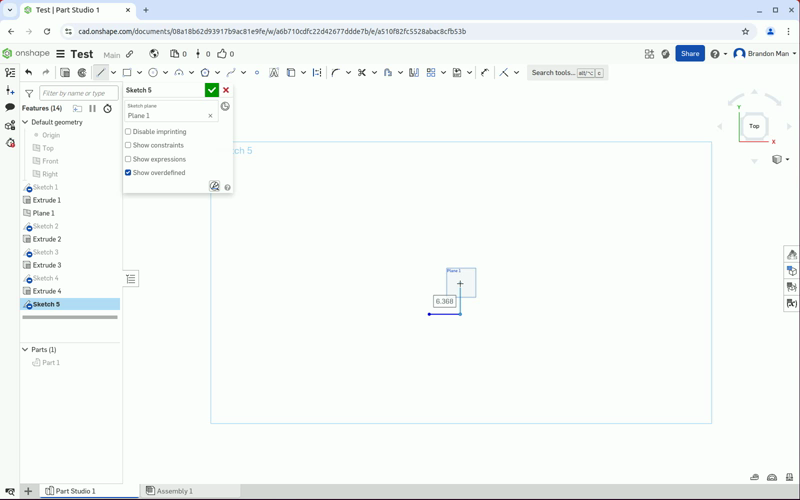
key_down(shift)
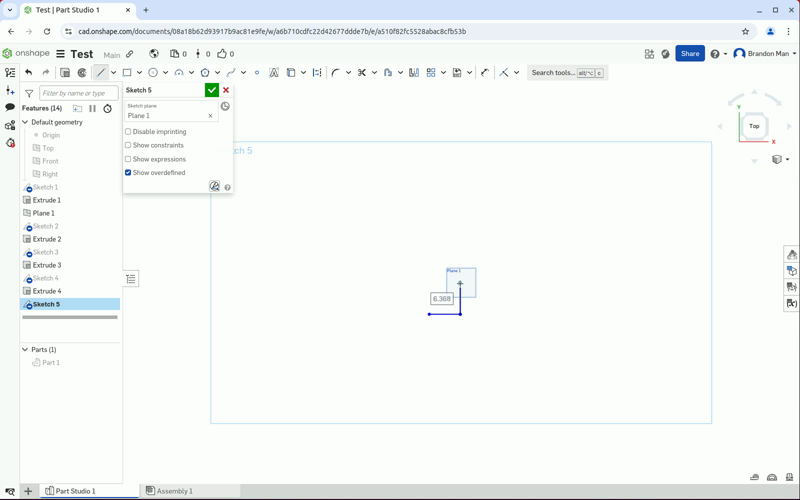
mouse_move(490, 283)
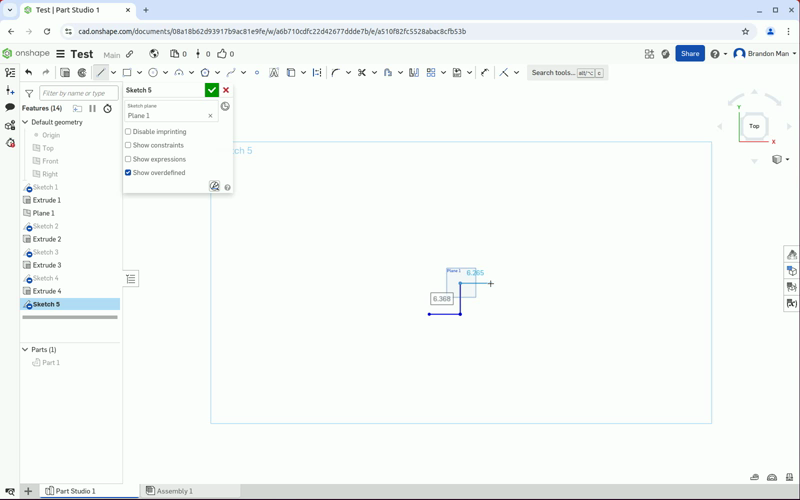
mouse_move(429, 283)
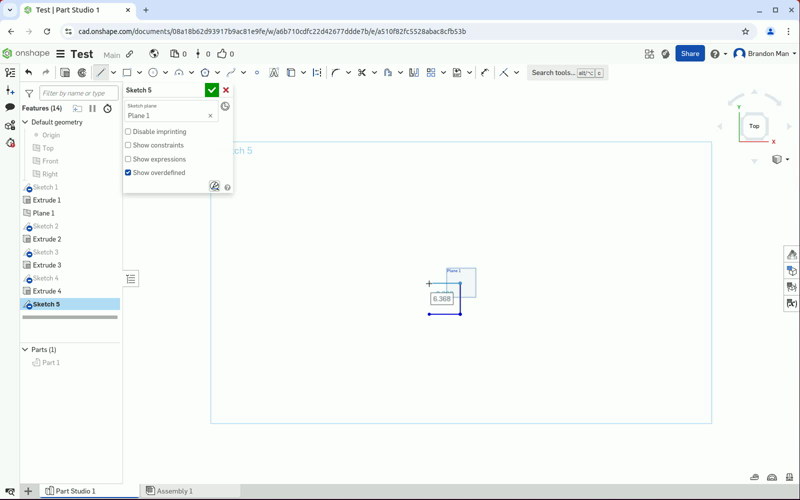
click(429, 283)
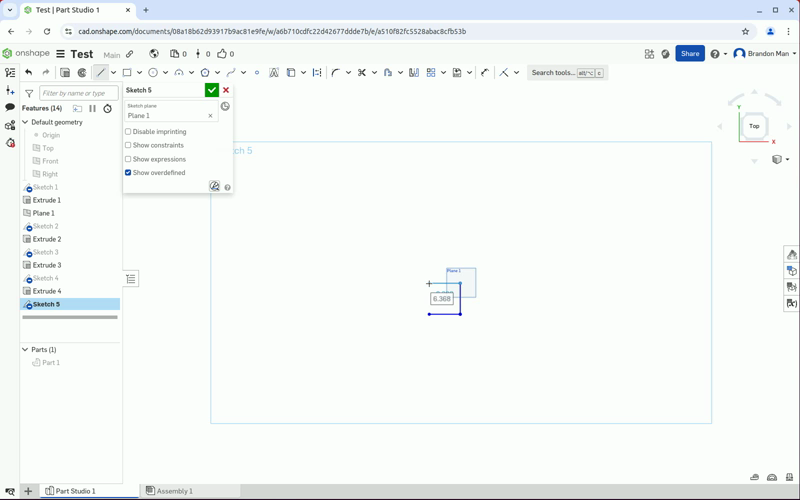
key_up(shift)
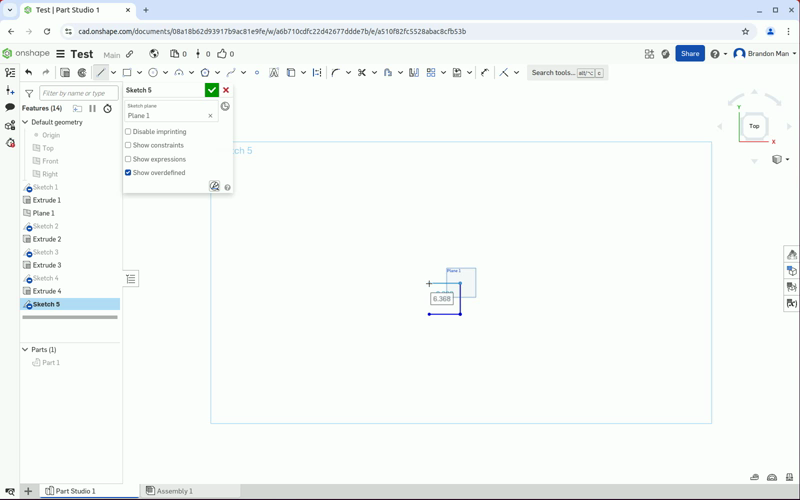
mouse_move(459, 283)
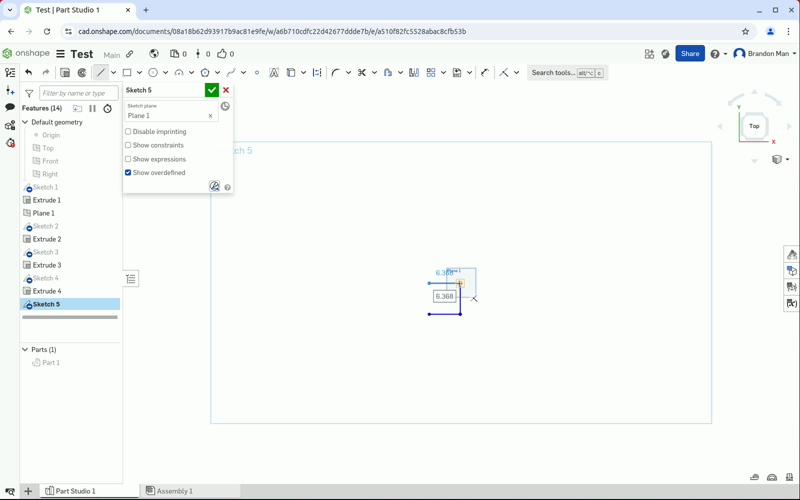
key_down(shift)
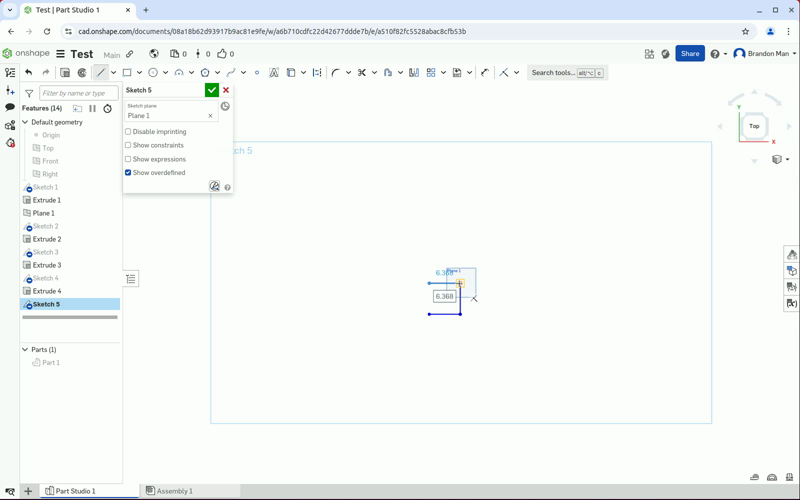
mouse_move(429, 314)
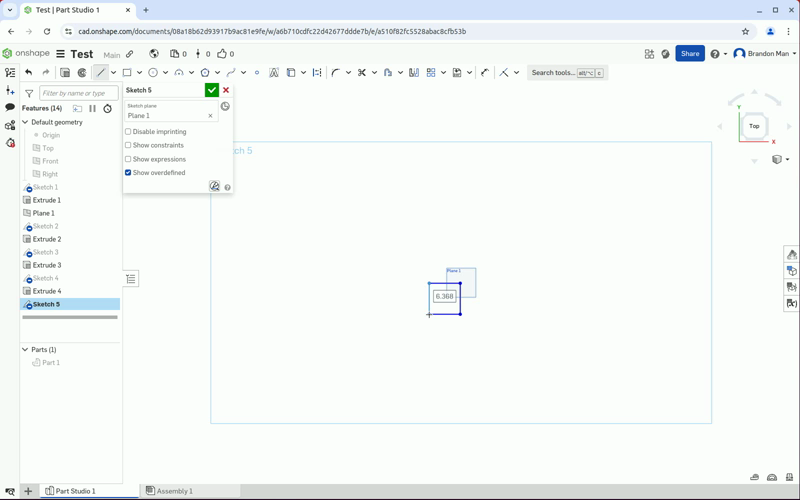
key_up(shift)
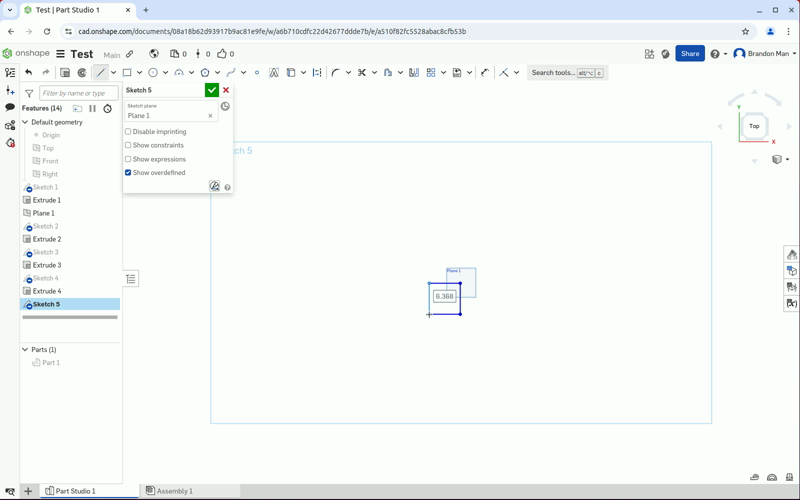
click(429, 314)
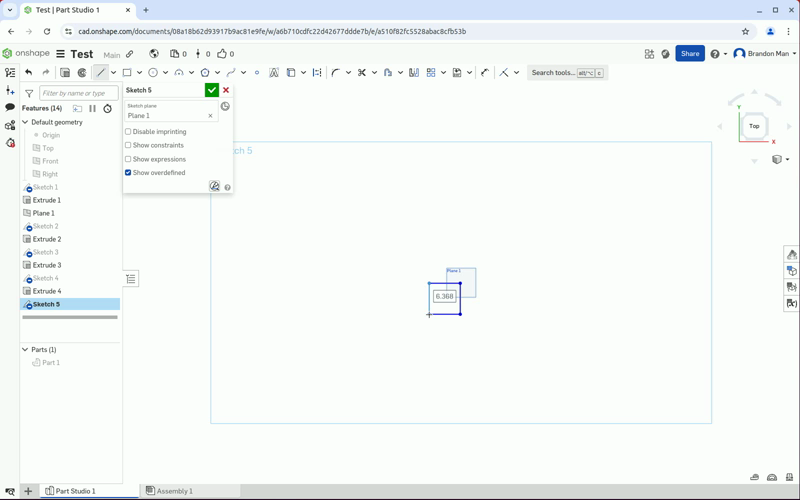
key(esc)
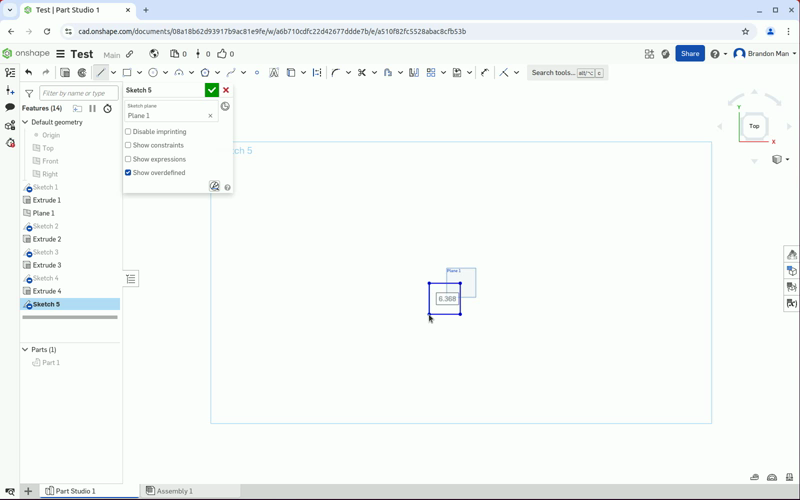
mouse_move(449, 291)
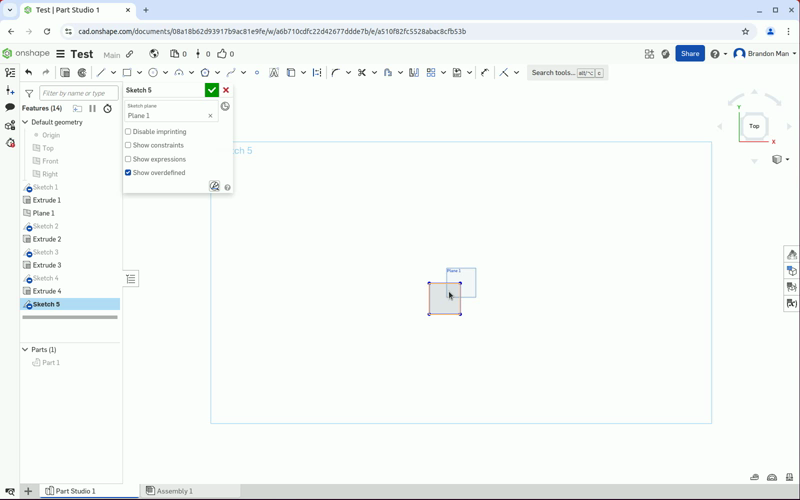
scroll(6)
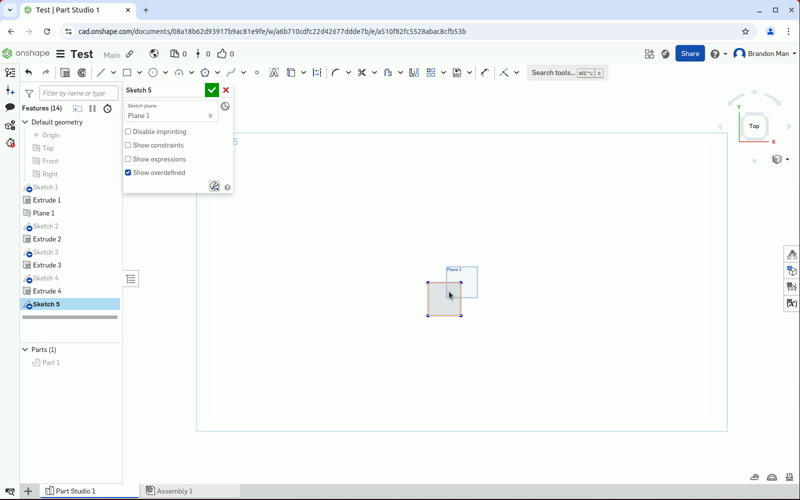
scroll(6)
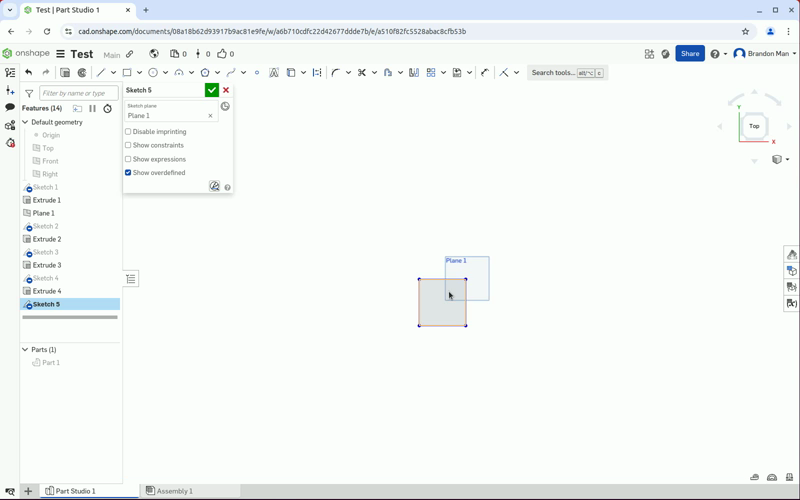
scroll(6)
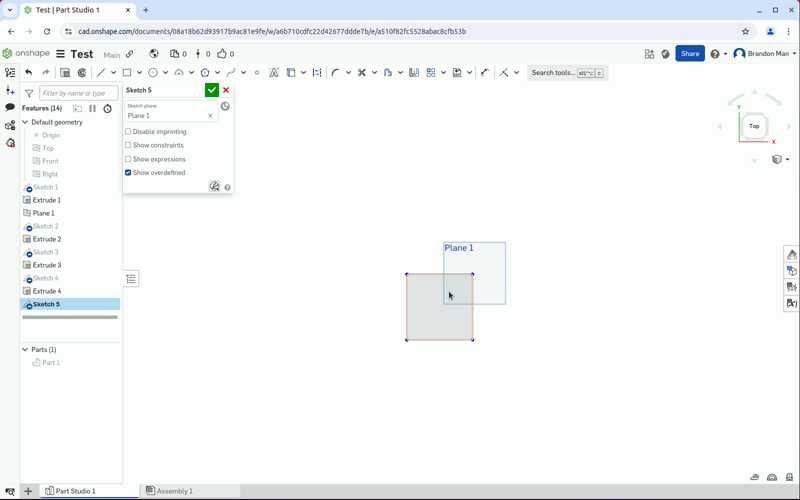
scroll(6)
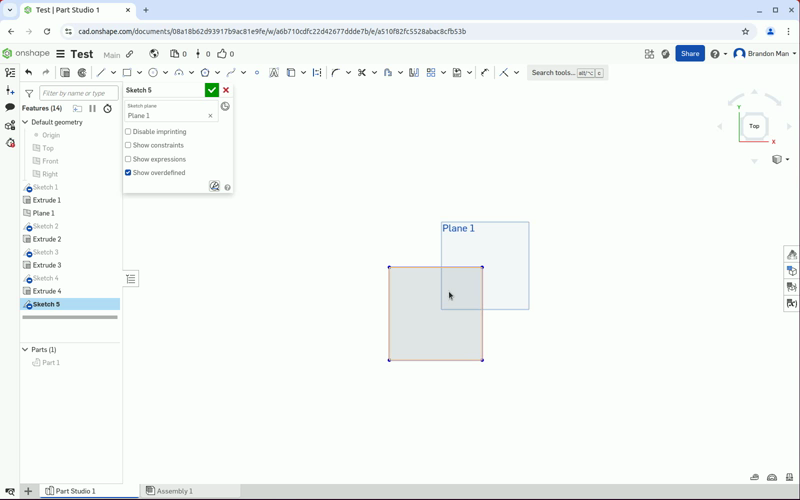
scroll(6)
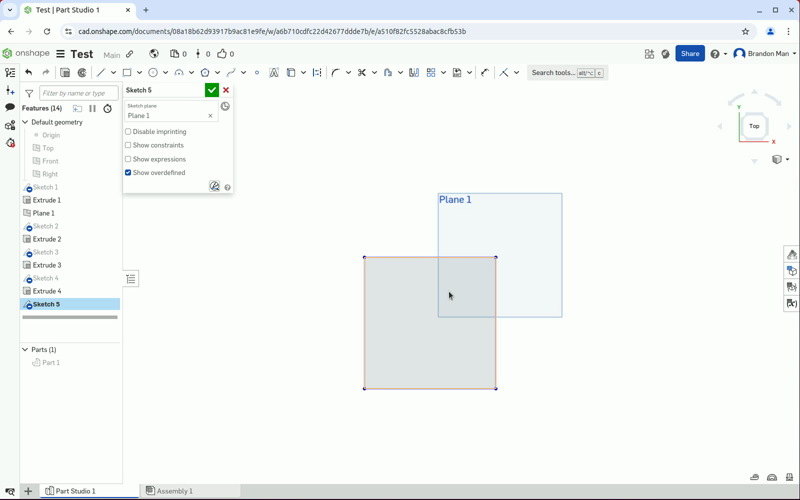
scroll(6)
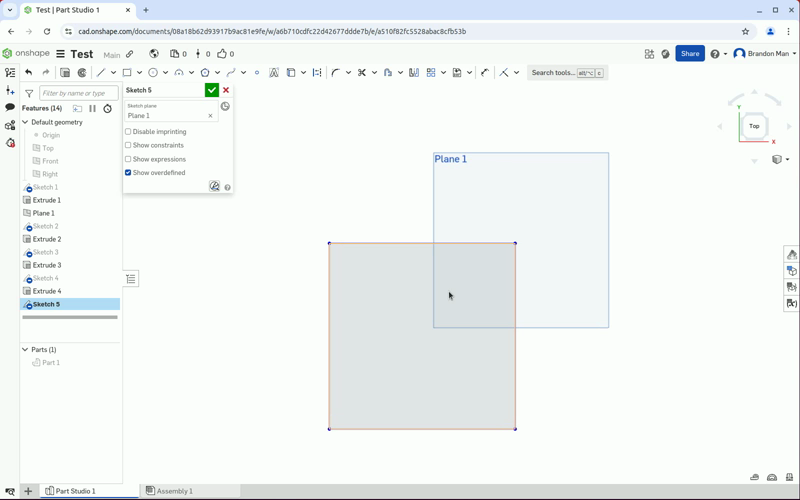
scroll(6)
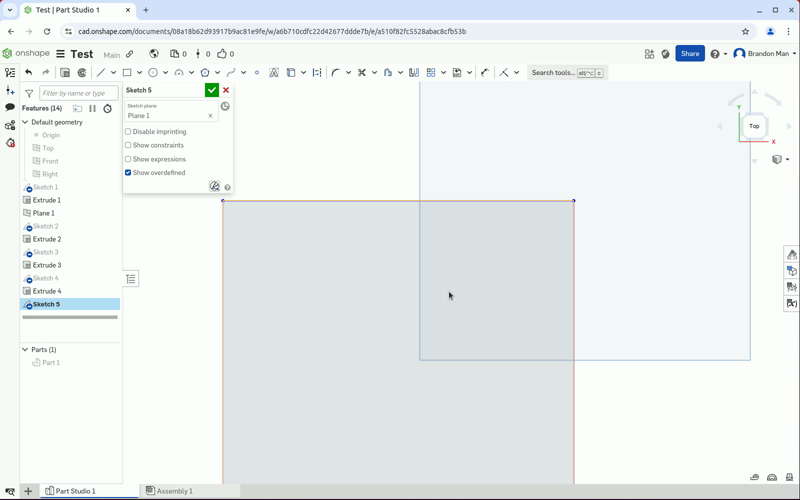
click(449, 291)
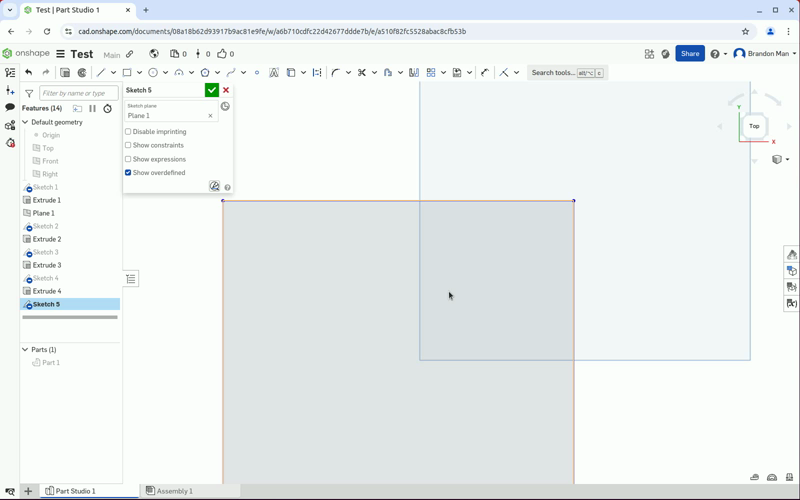
scroll(-6)
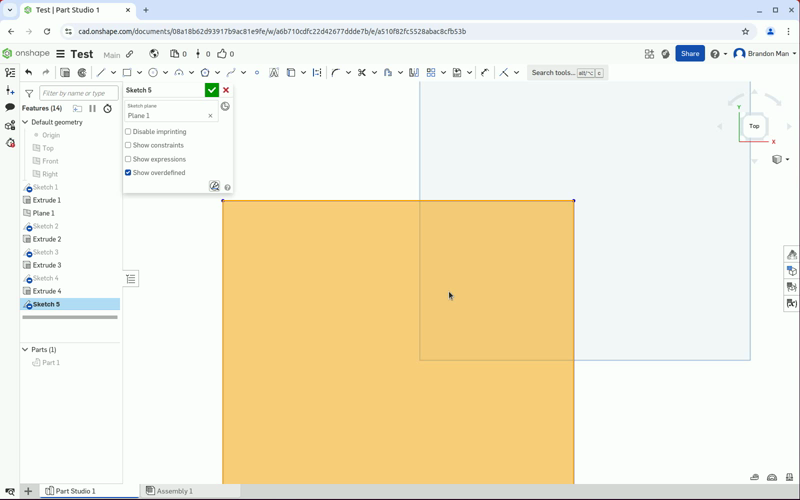
scroll(-6)
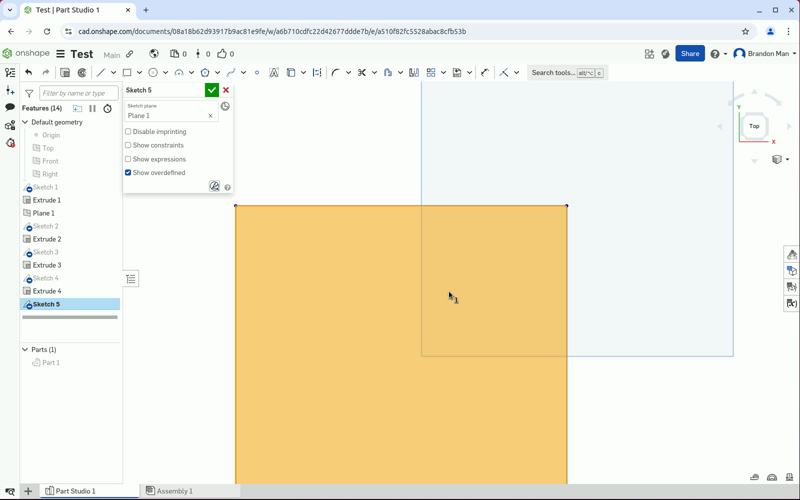
scroll(-6)
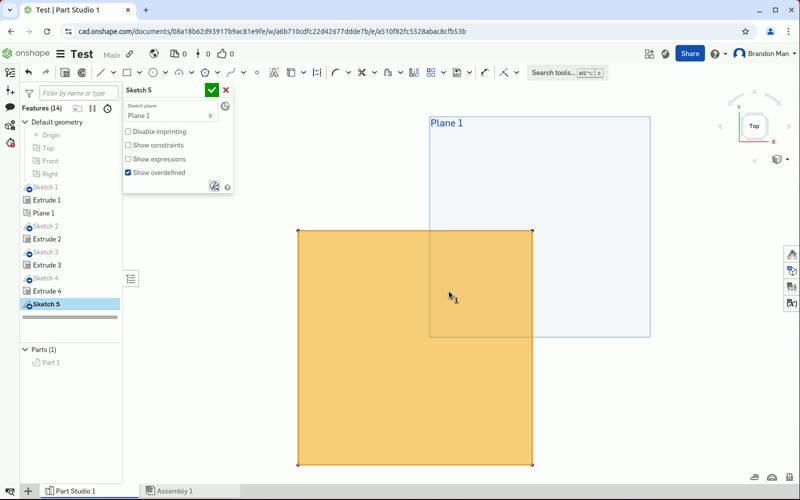
scroll(-6)
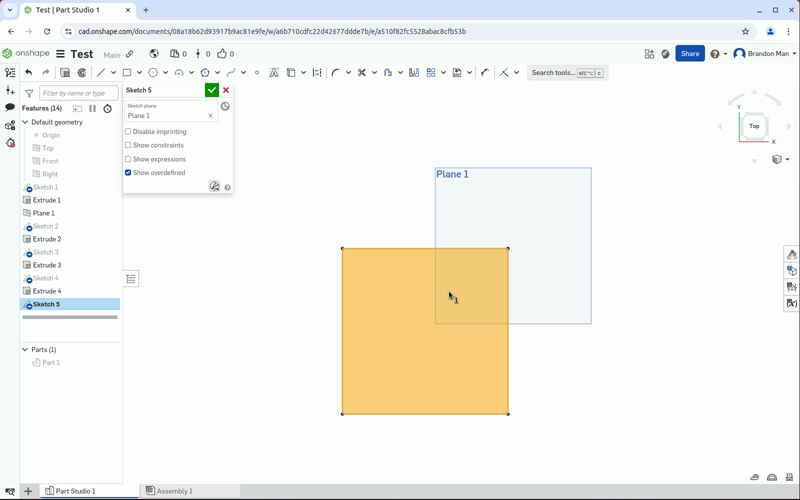
scroll(-6)
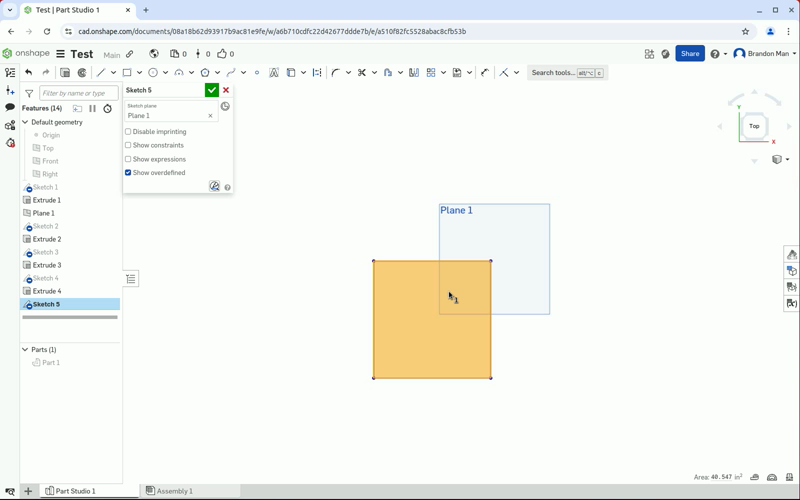
scroll(-6)
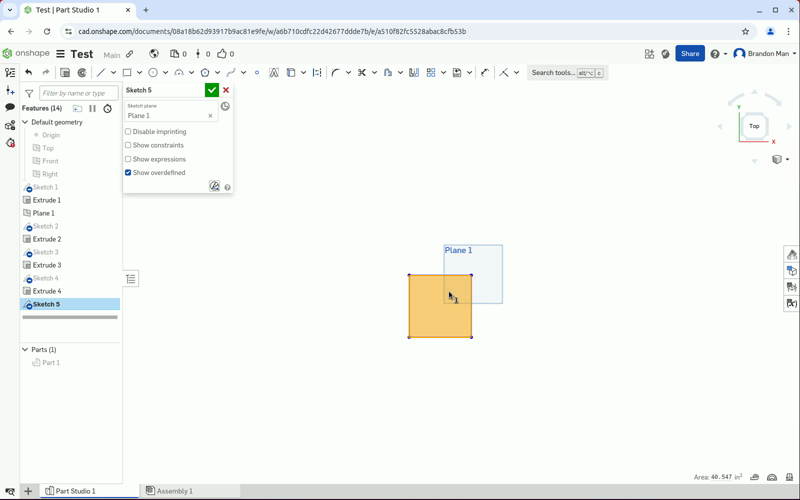
scroll(-6)
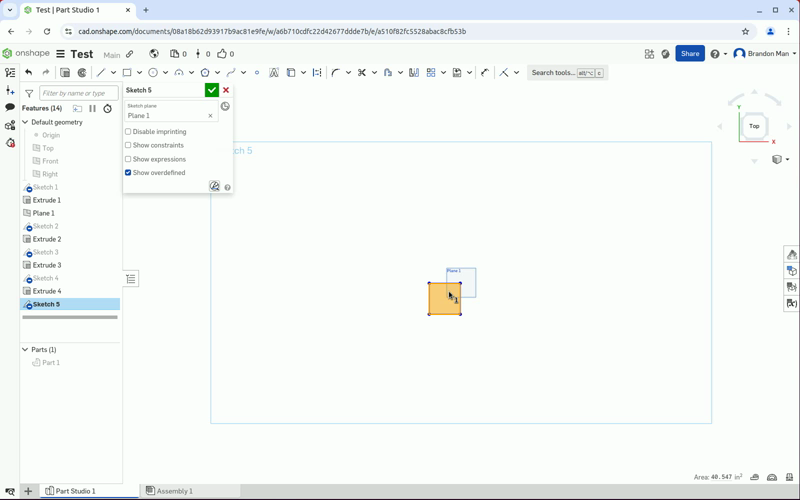
mouse_move(73, 352)
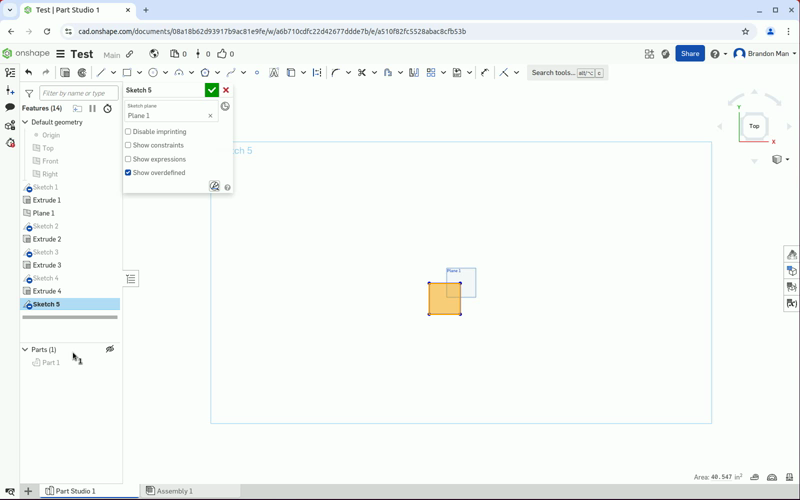
key(shift+y)
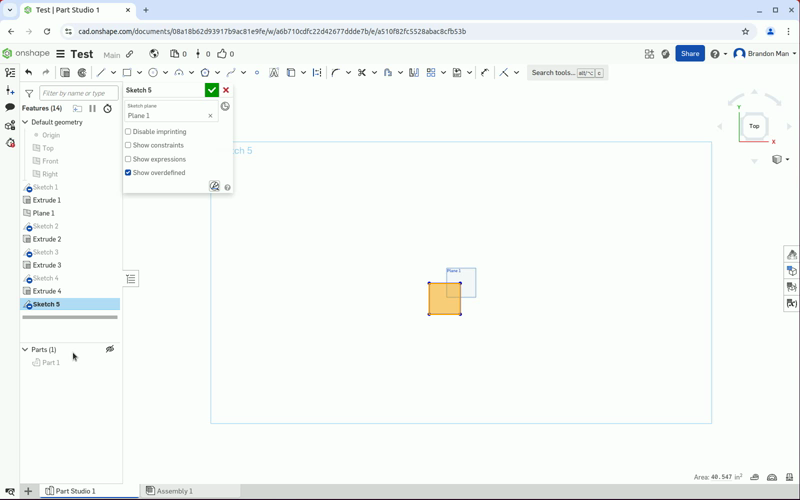
key(shift+e)
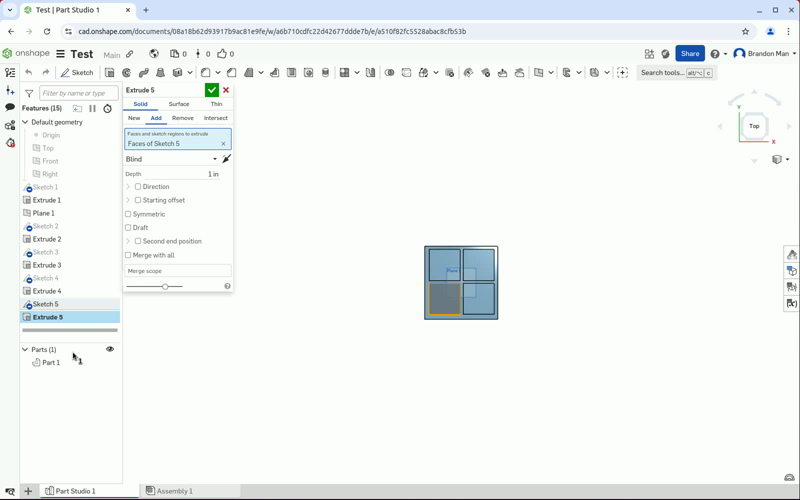
mouse_move(143, 106)
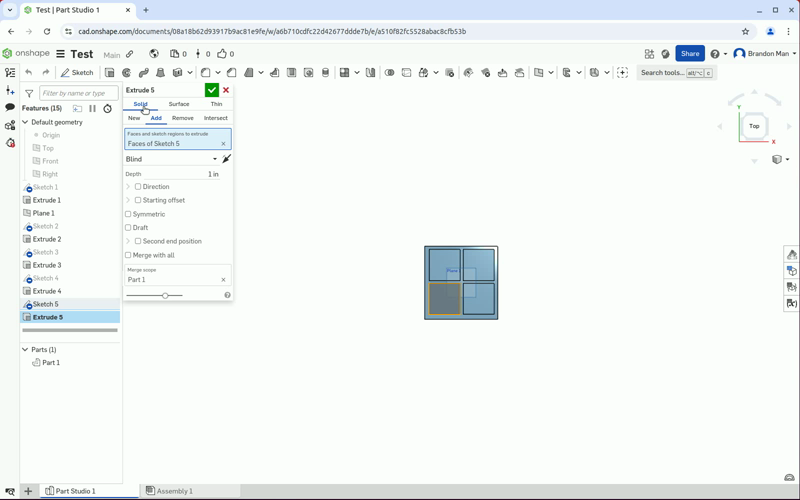
click(143, 106)
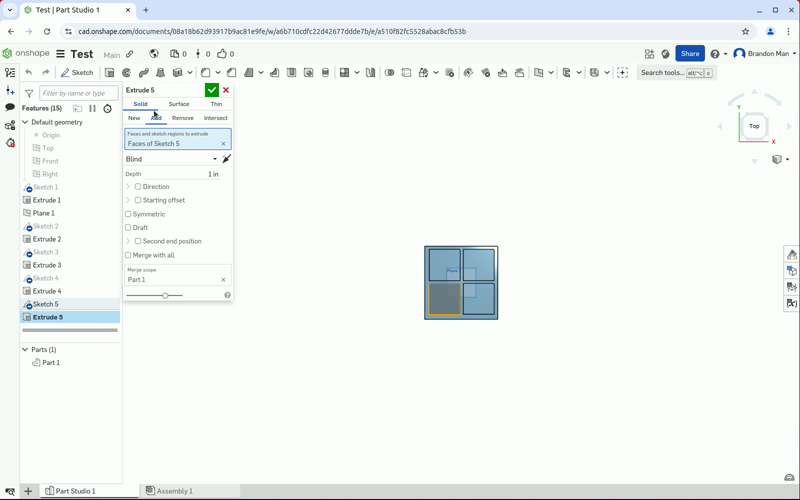
mouse_move(186, 120)
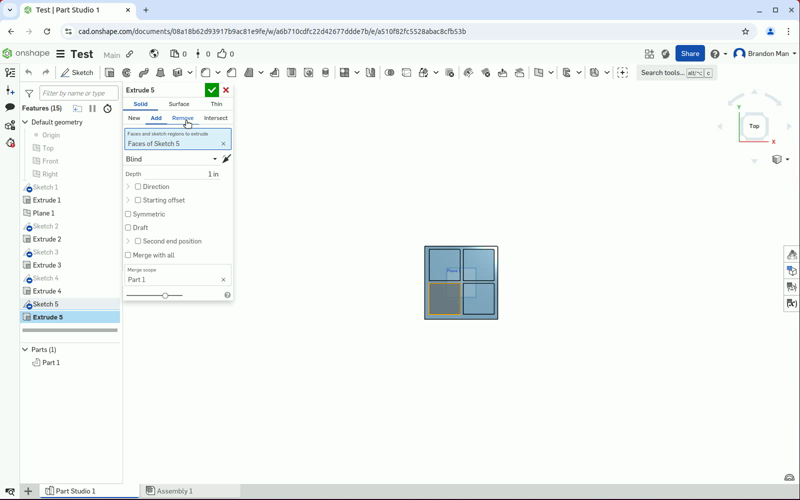
click(186, 120)
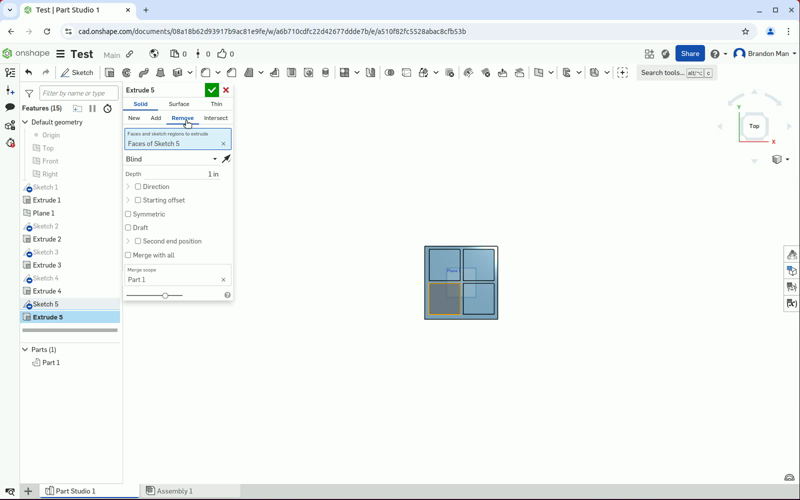
key(tab, 4)
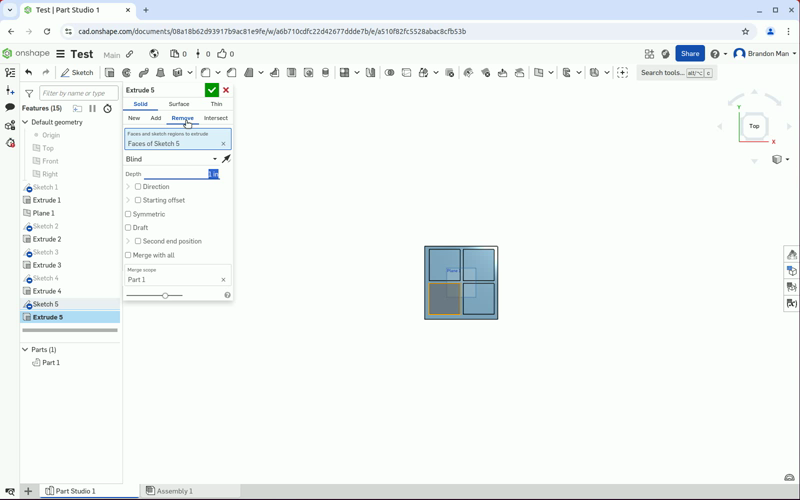
text(22.386)
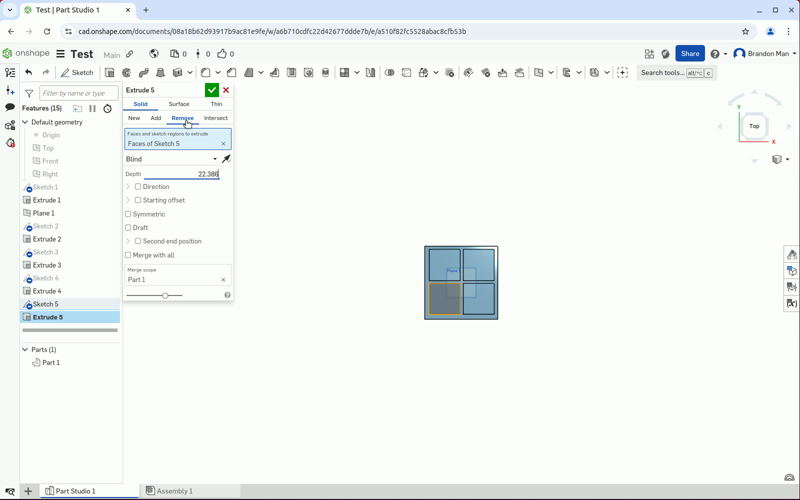
key(tab, 6)
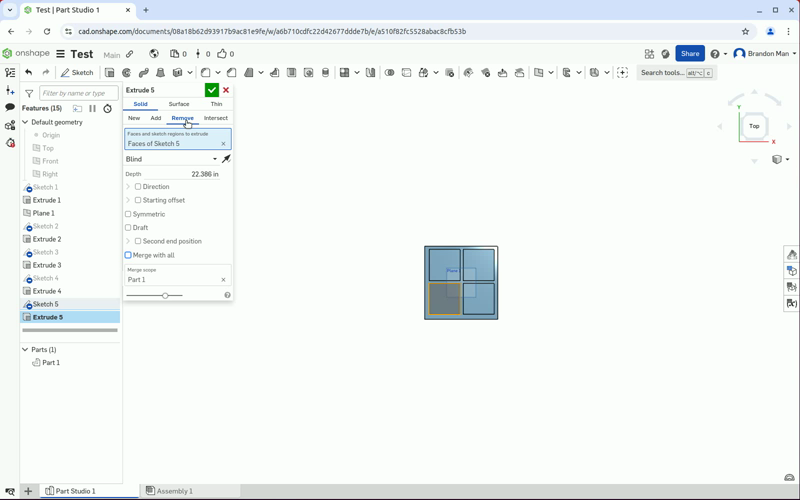
key(space)
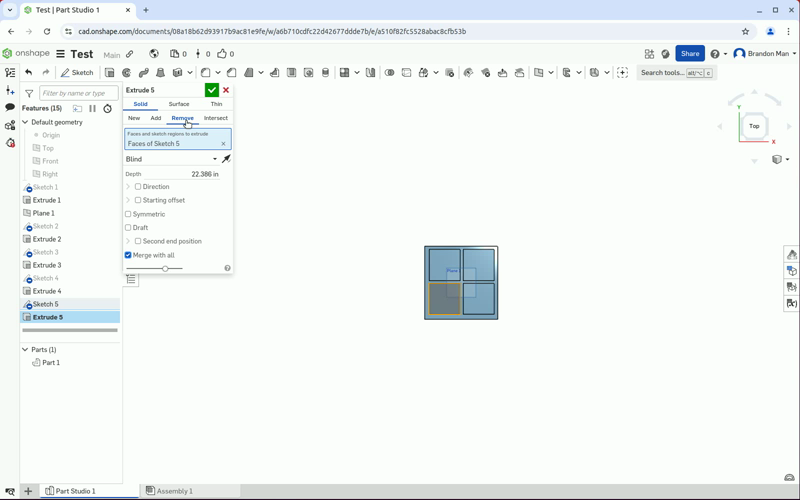
key(enter)
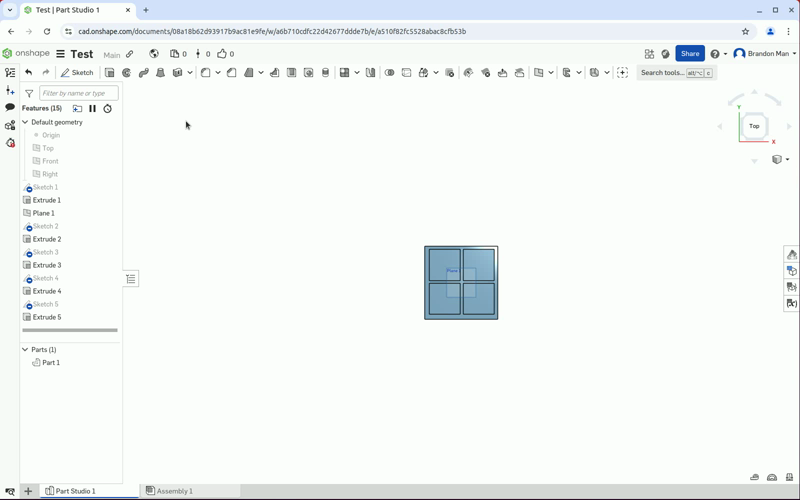
key(shift+h)
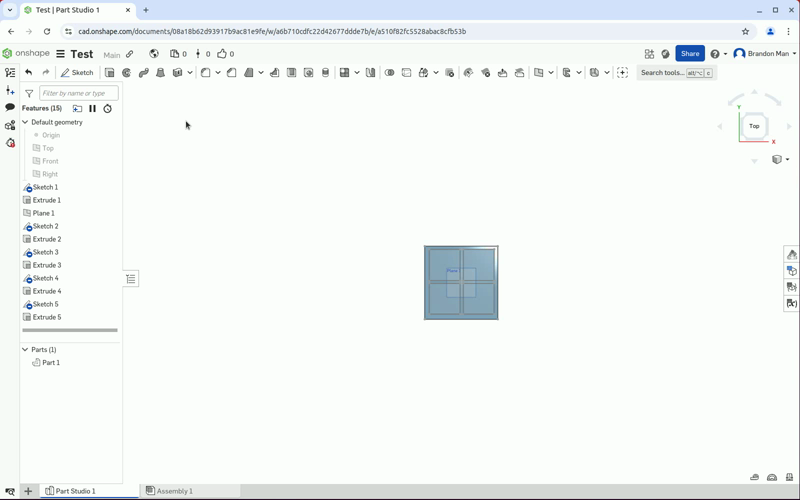
key(shift+h)
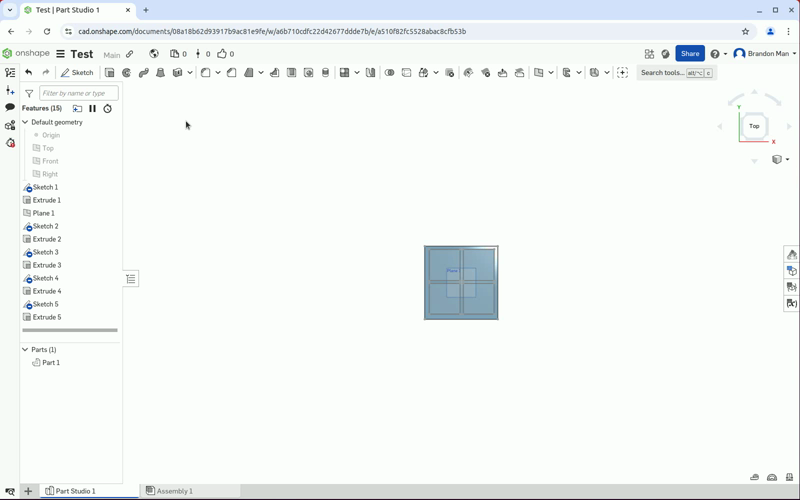
key(shift+7)
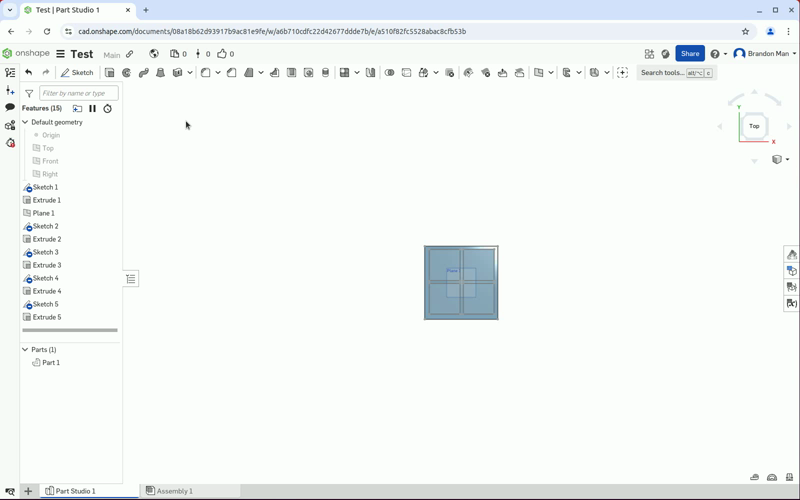
key(up, 3)
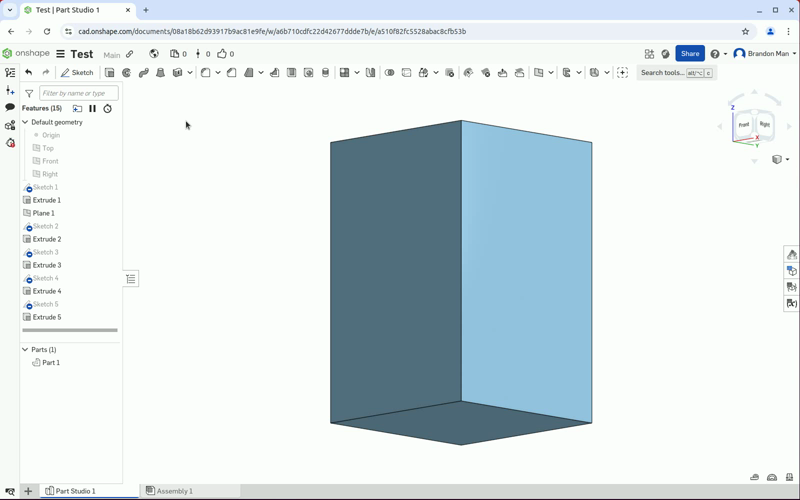
key(left, 3)
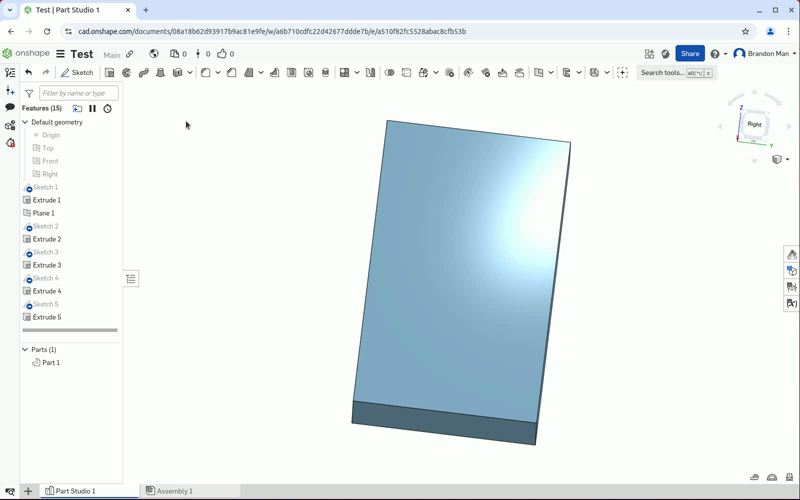
key(right, 3)
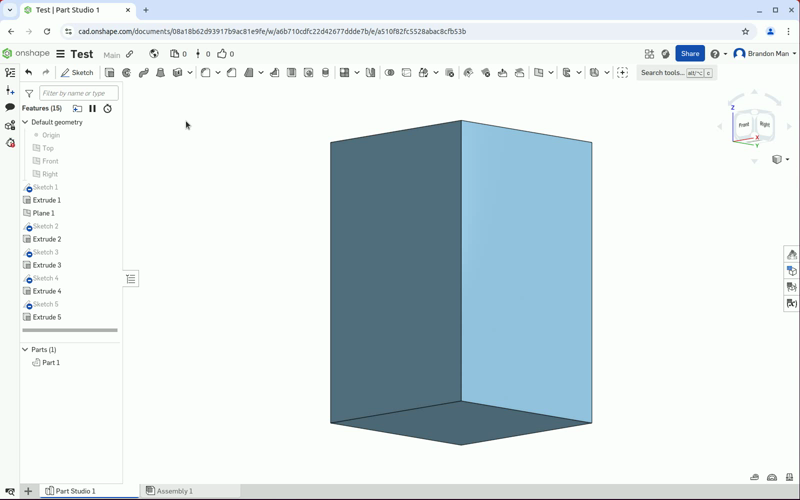
key(down, 3)
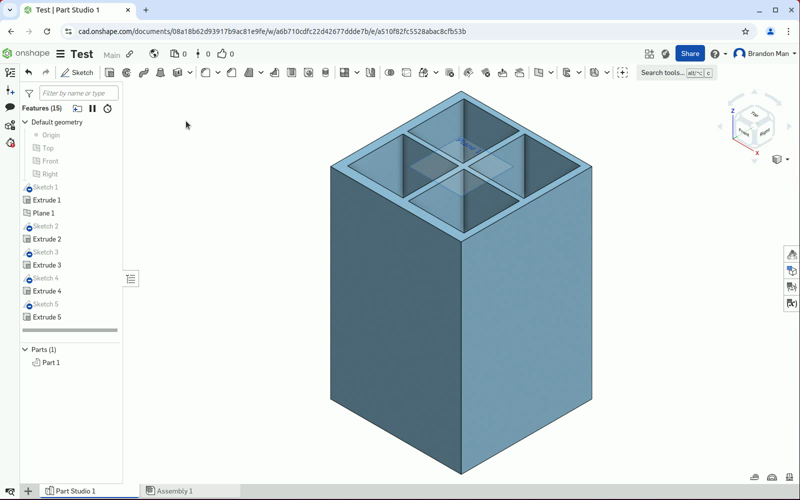
mouse_move(73, 189)
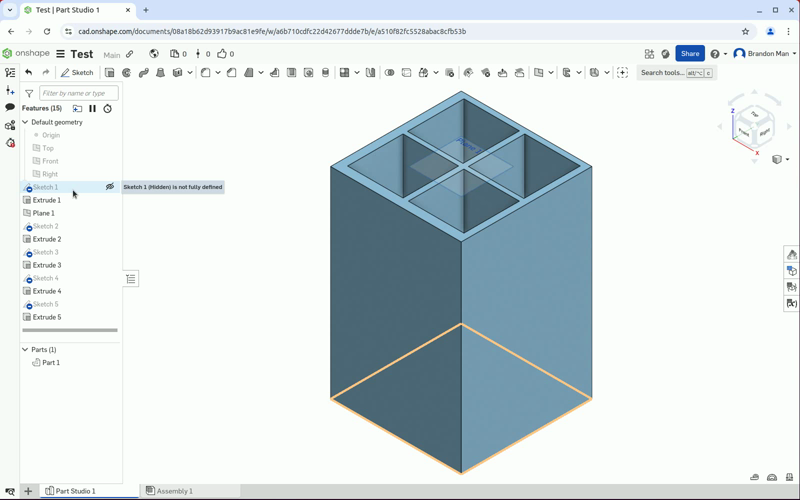
click(73, 189)